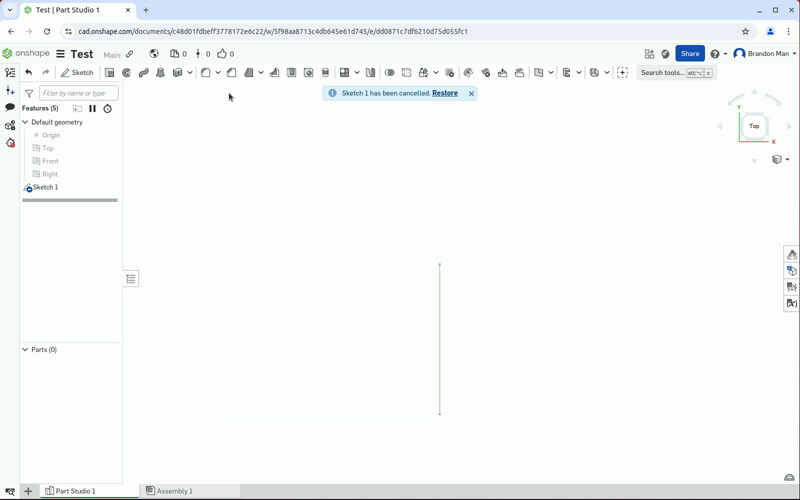
key(shift+h)
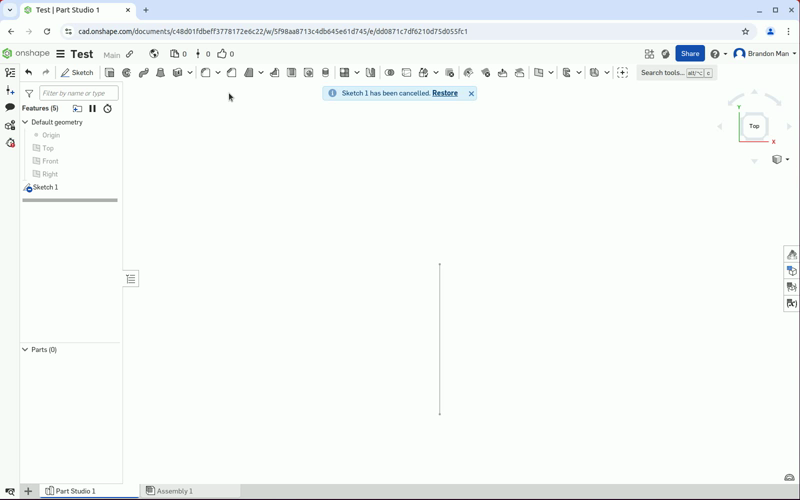
key(shift+s)
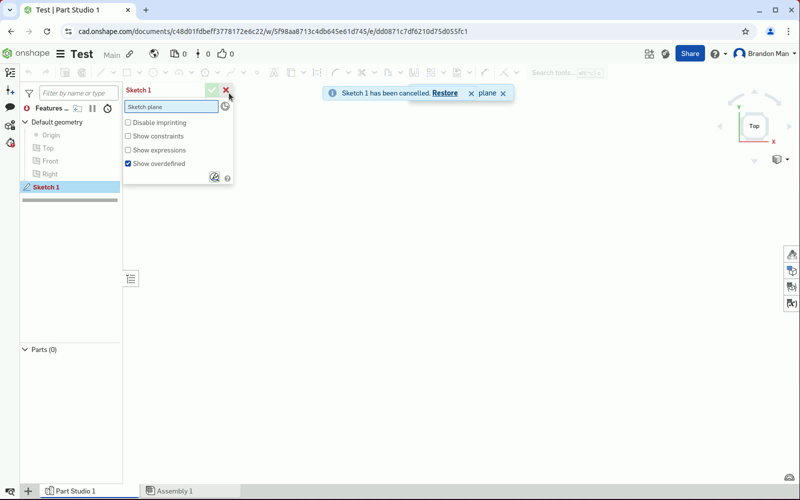
mouse_move(73, 150)
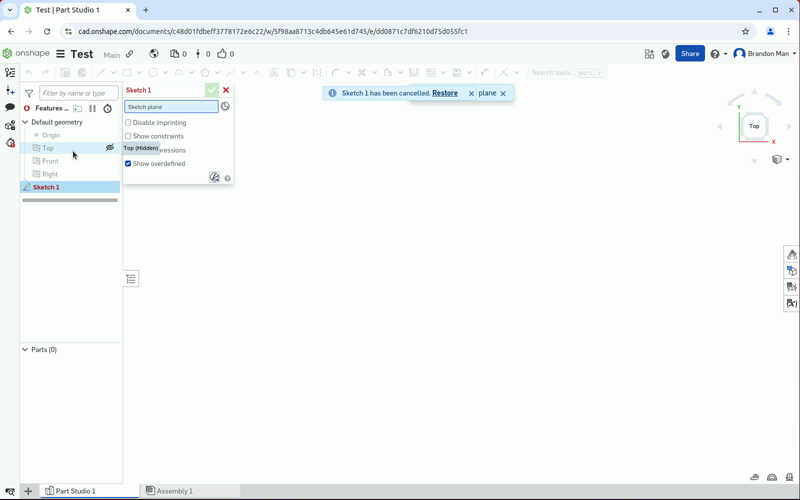
click(73, 150)
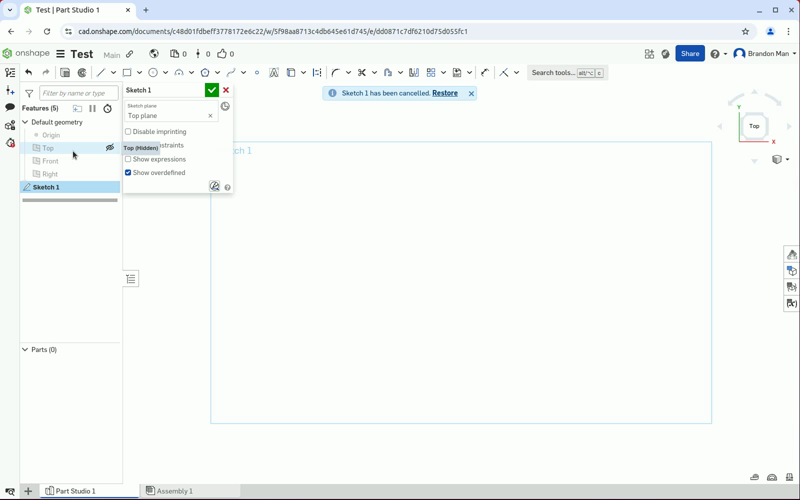
mouse_move(73, 352)
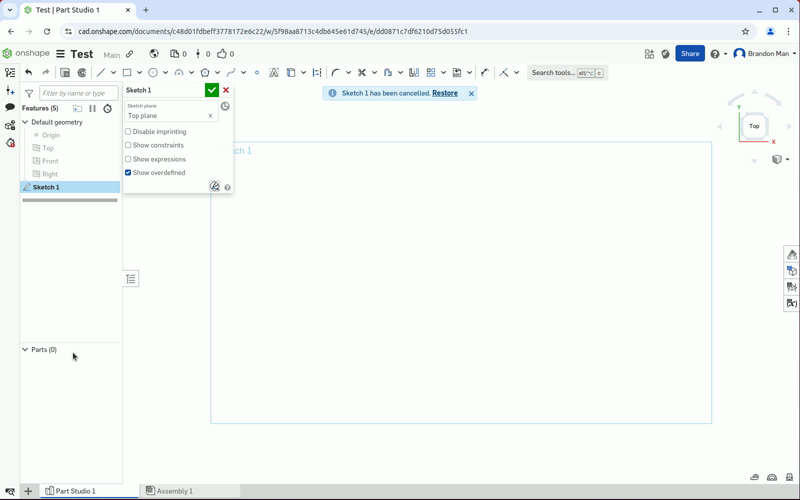
key(y)
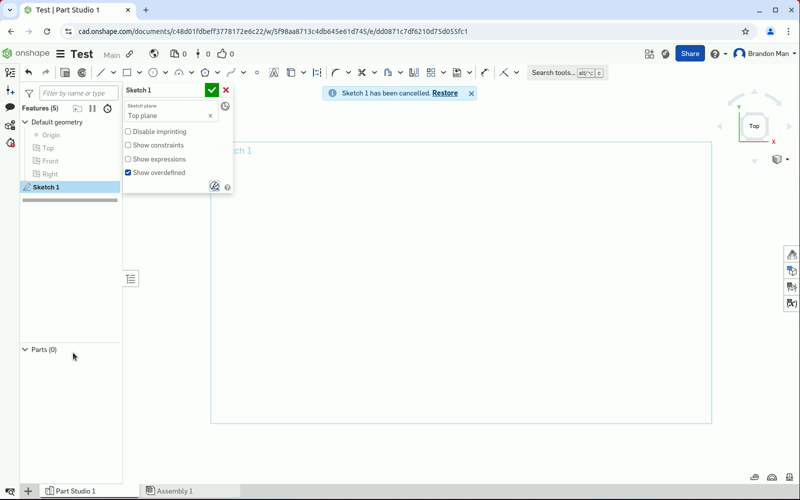
key(l)
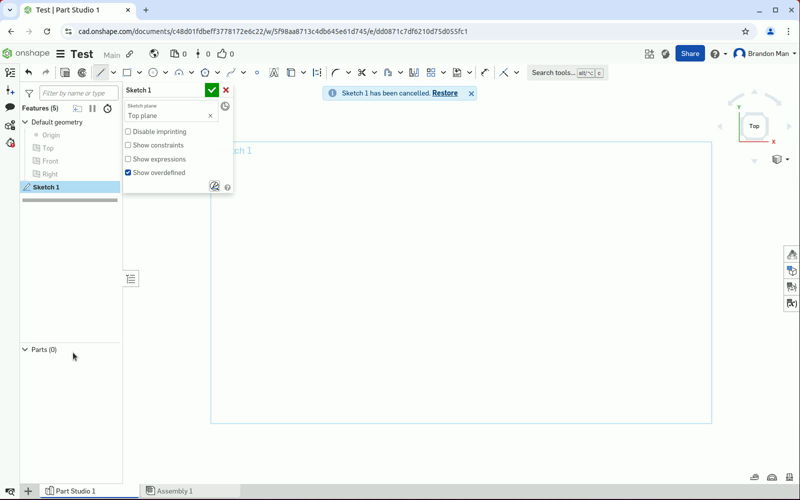
key_down(shift)
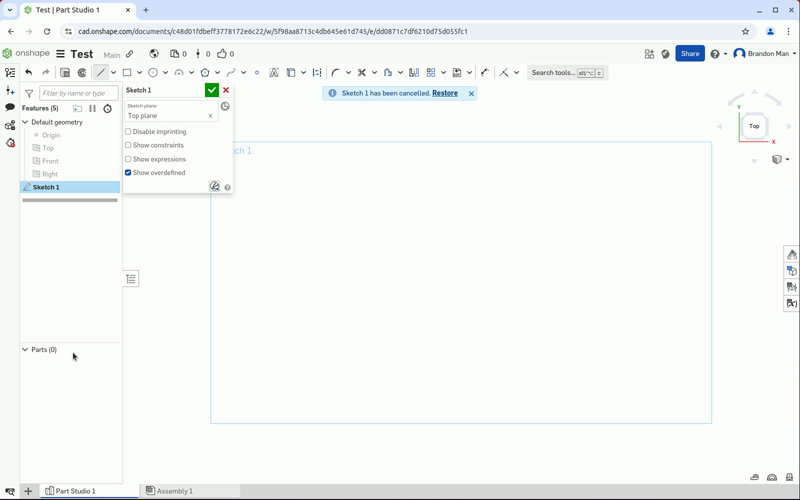
mouse_move(356, 327)
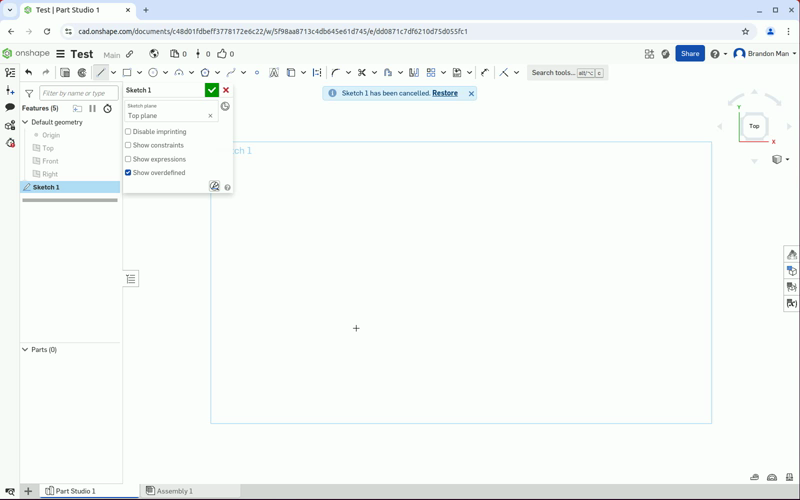
click(356, 327)
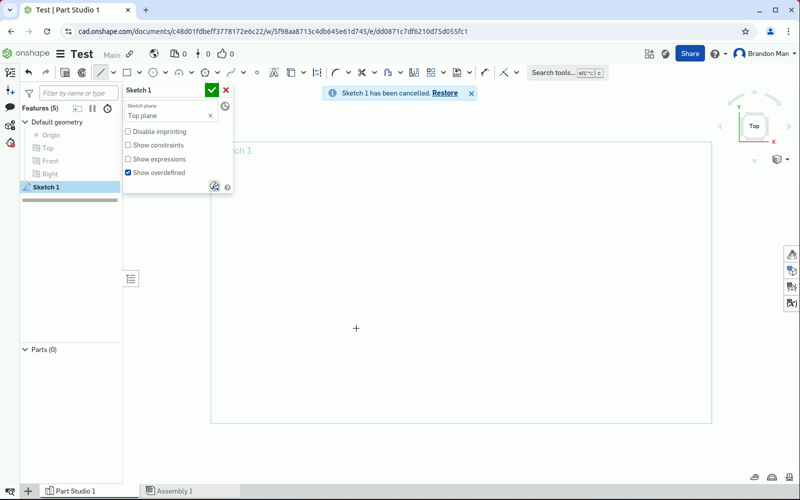
key_up(shift)
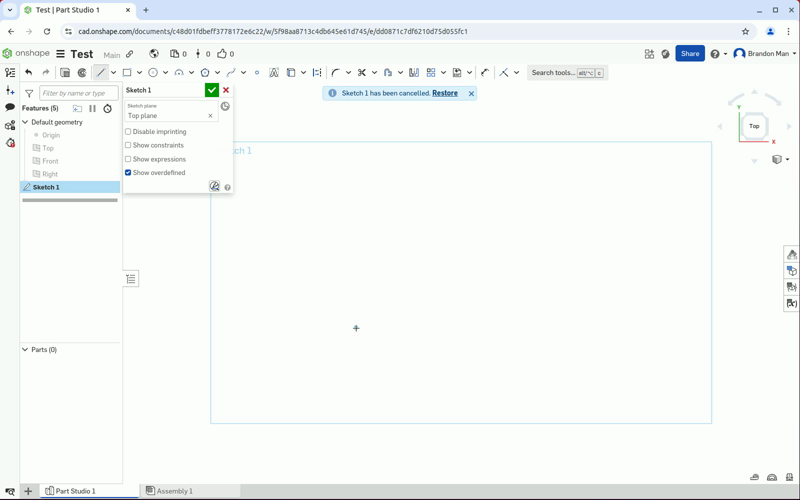
key_down(shift)
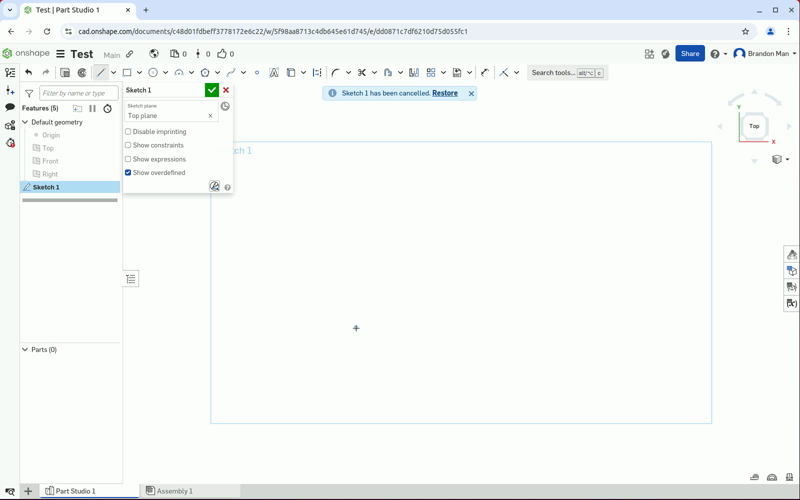
mouse_move(386, 327)
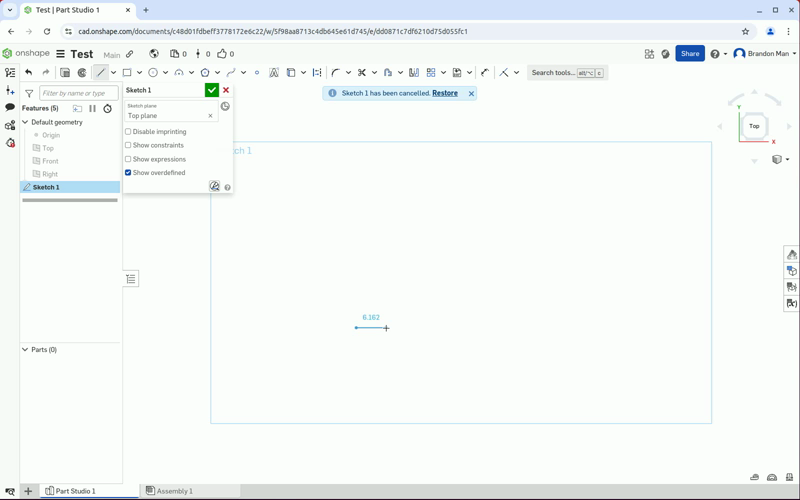
mouse_move(362, 338)
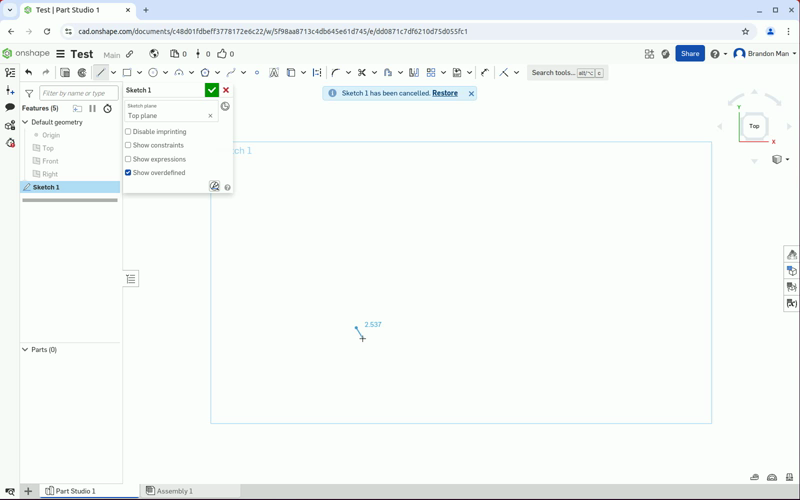
click(362, 338)
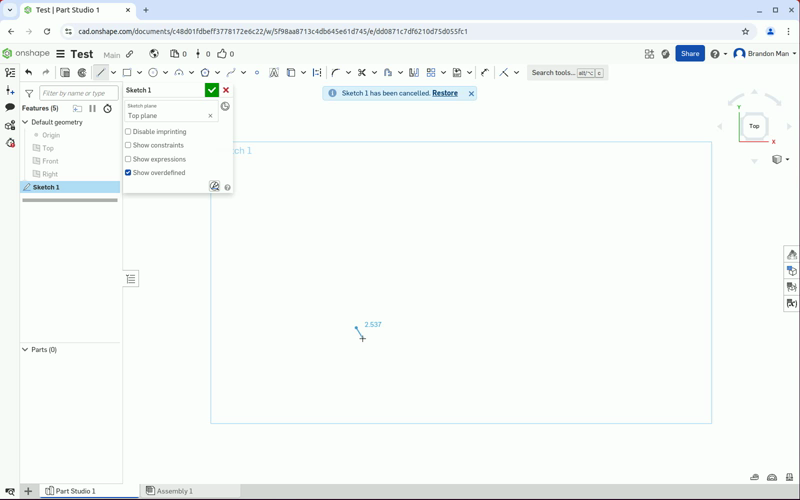
key_up(shift)
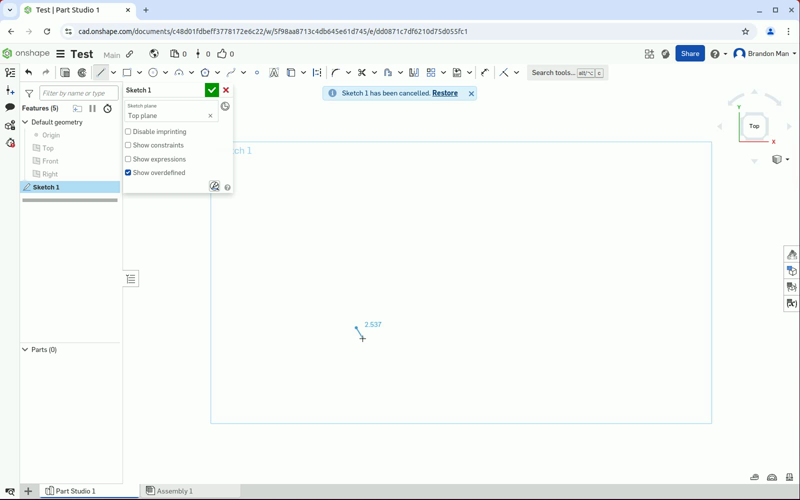
key_down(shift)
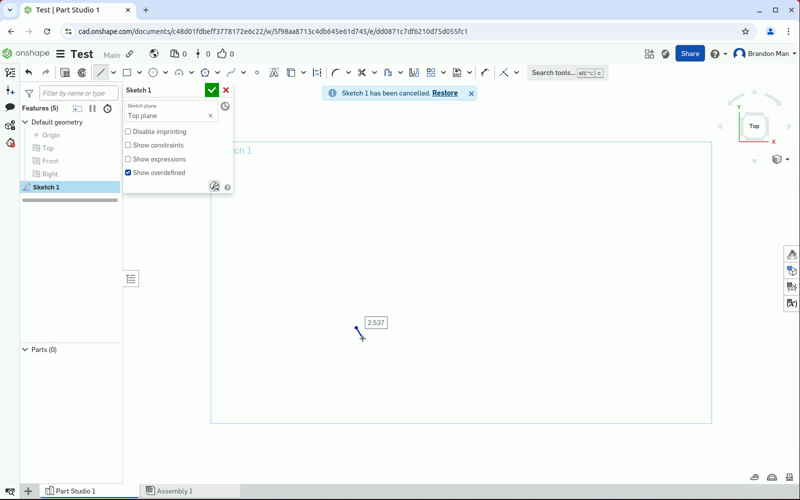
mouse_move(392, 338)
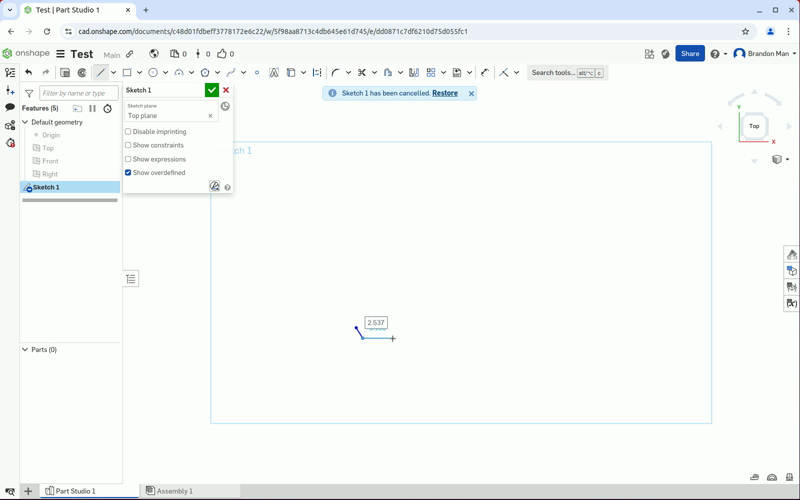
mouse_move(369, 351)
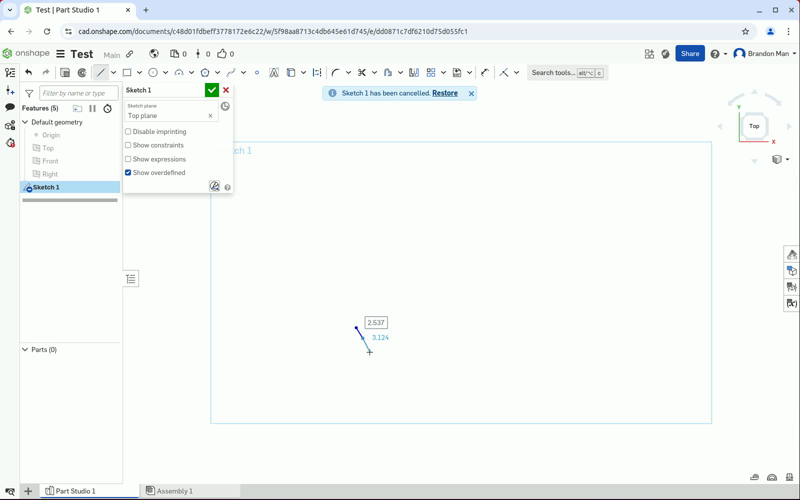
click(369, 351)
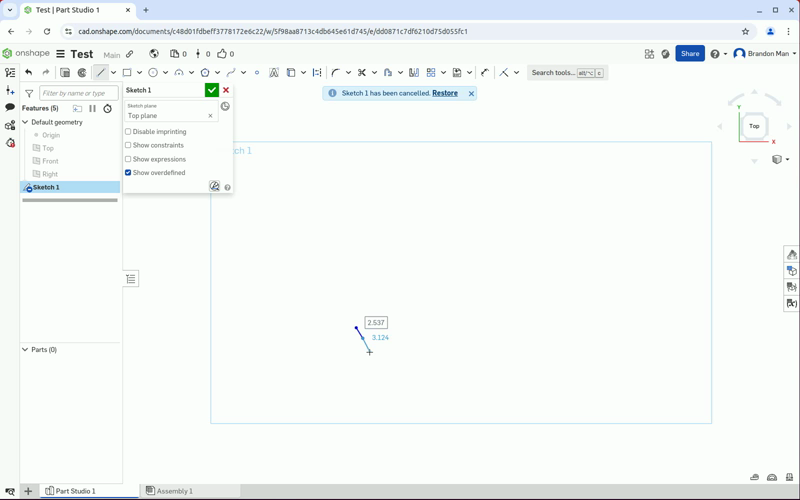
key_up(shift)
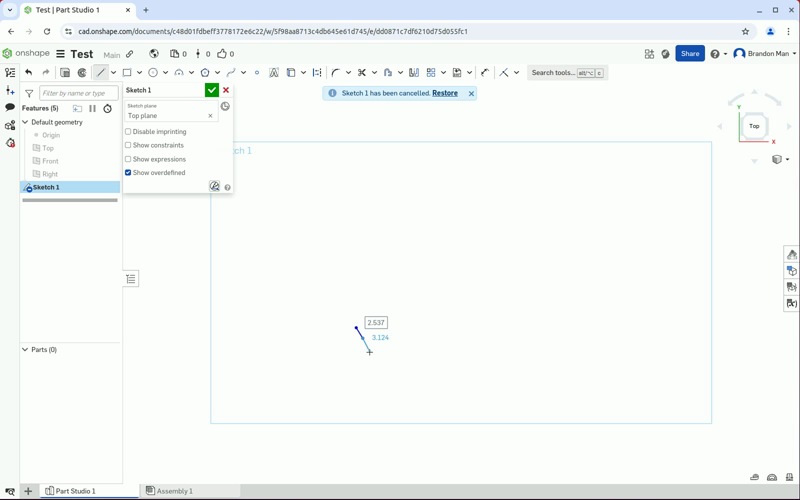
key(esc)
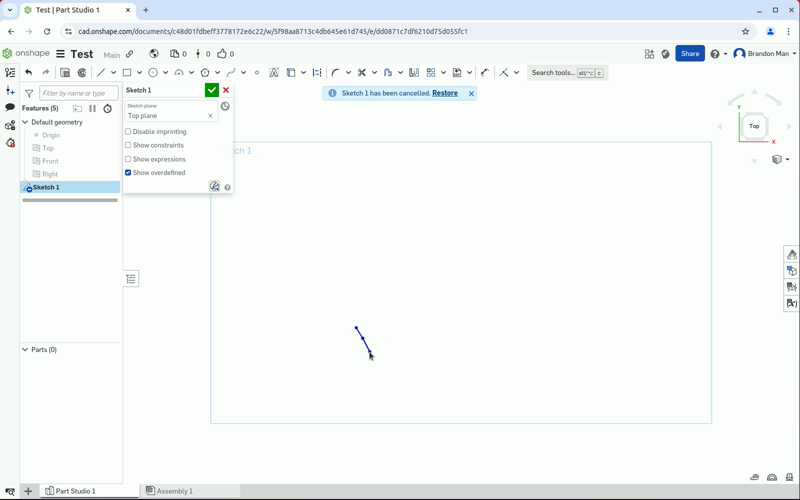
key(a)
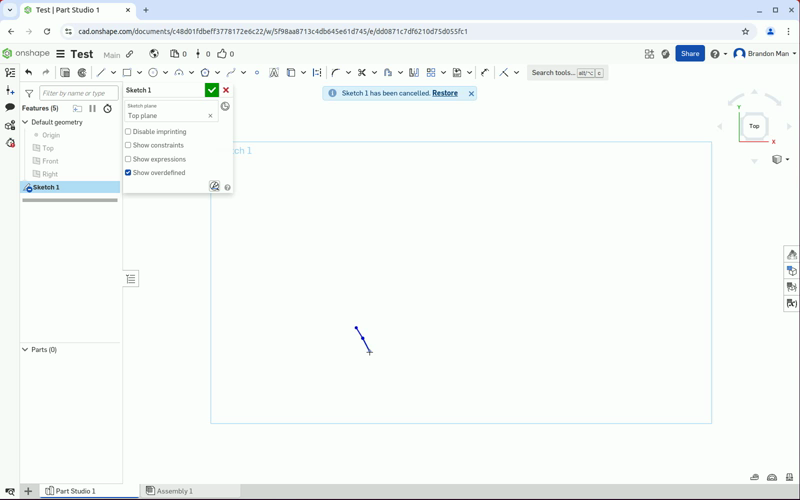
mouse_move(369, 351)
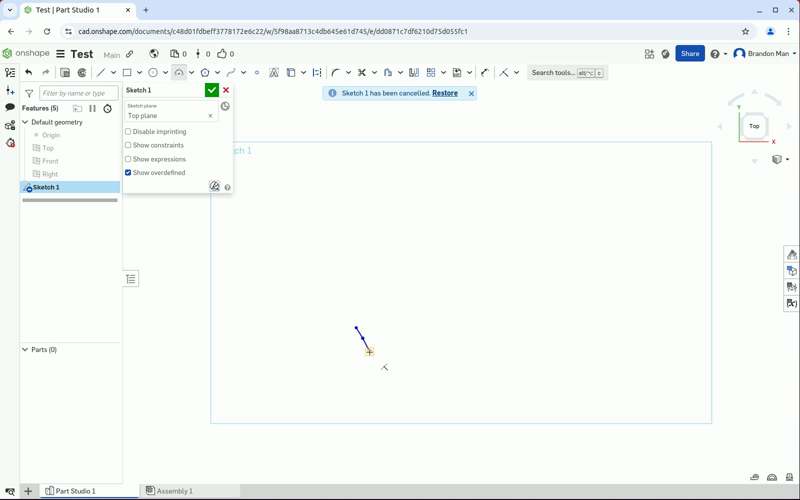
click(369, 351)
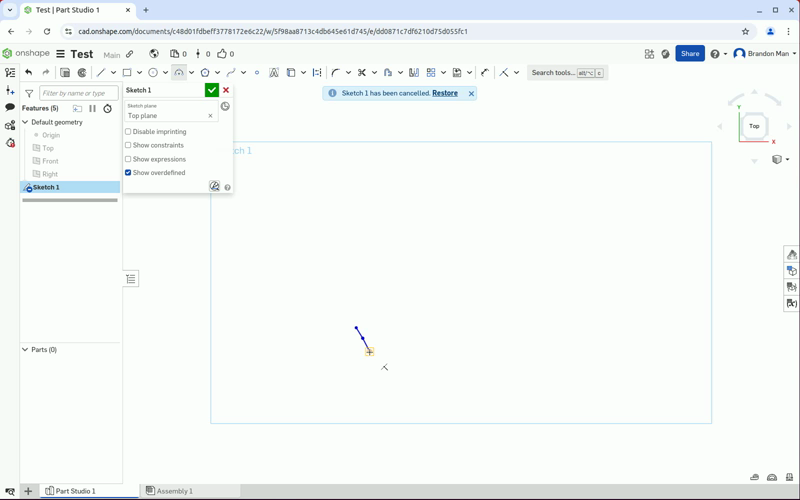
key_down(shift)
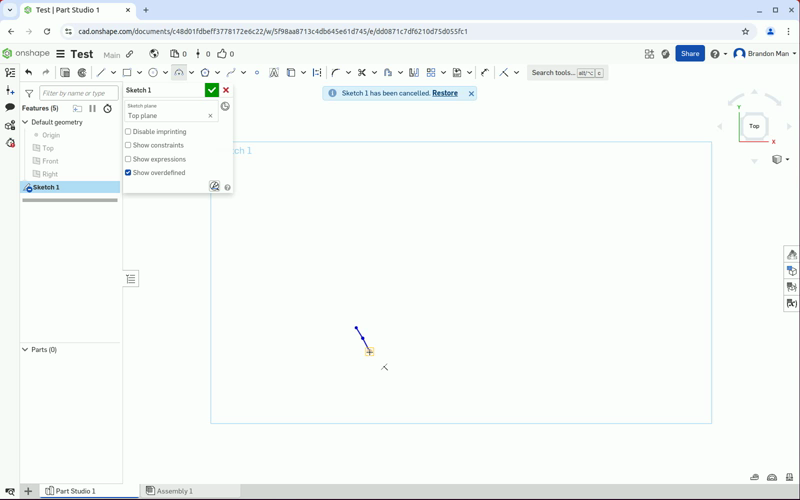
mouse_move(551, 351)
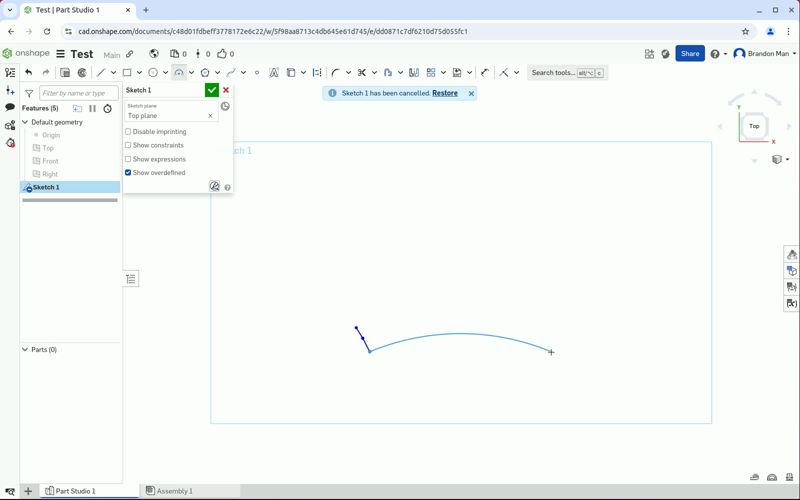
click(551, 351)
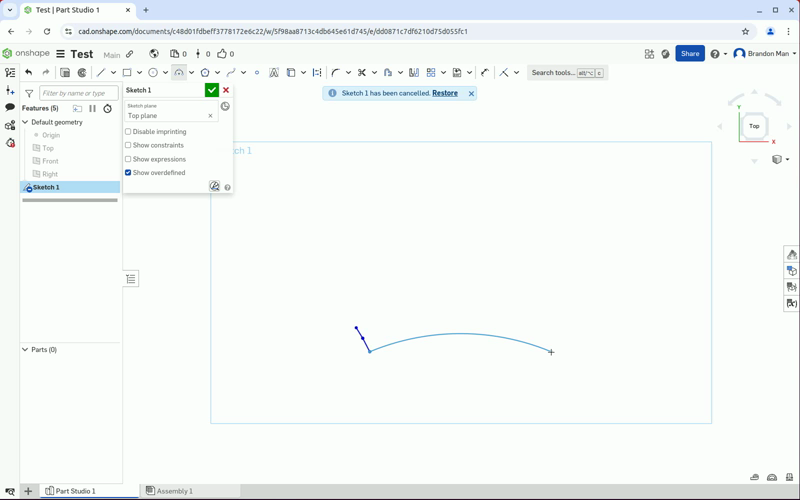
mouse_move(460, 332)
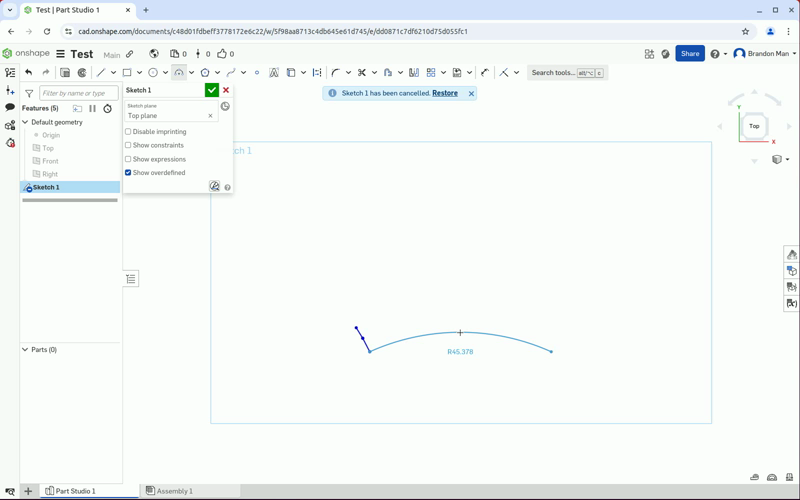
click(460, 332)
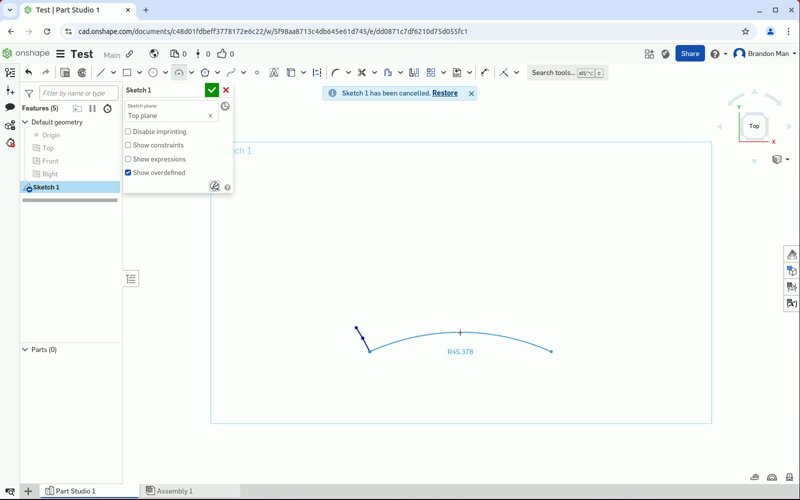
key_up(shift)
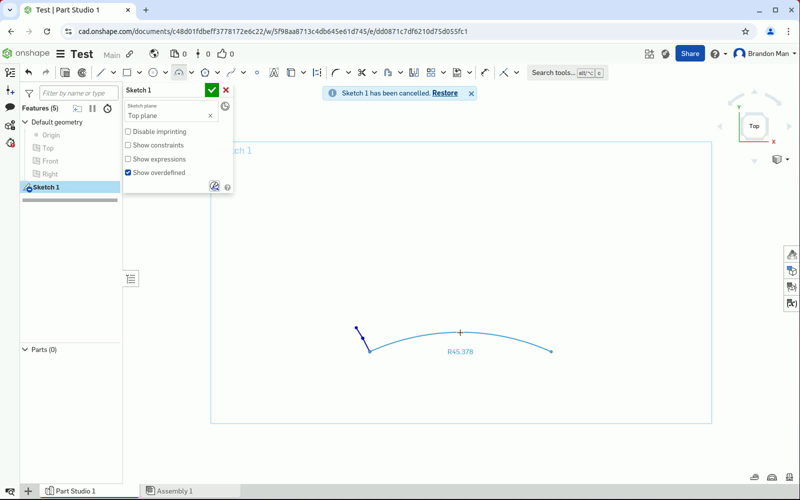
key(esc)
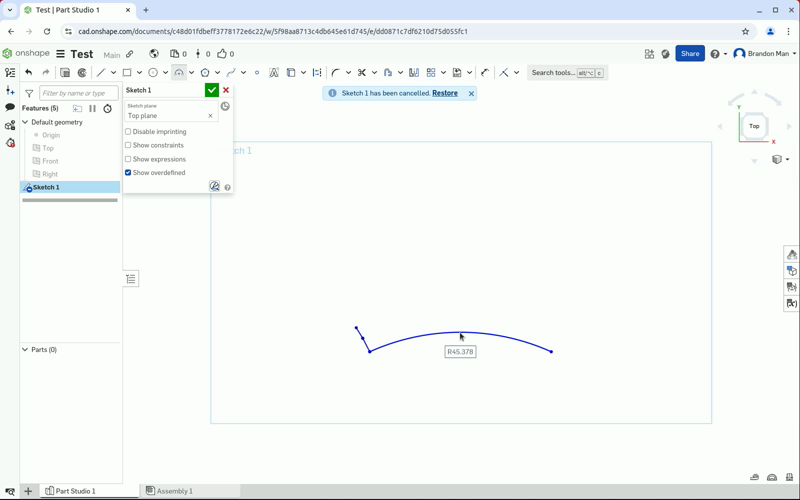
key(l)
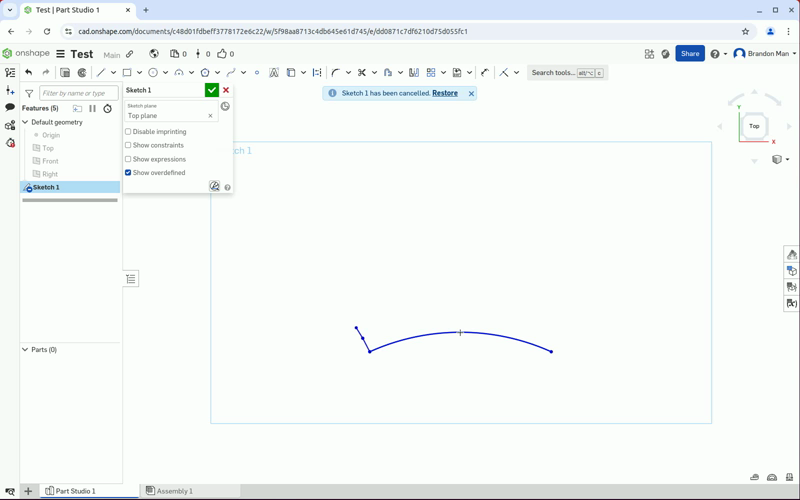
mouse_move(551, 351)
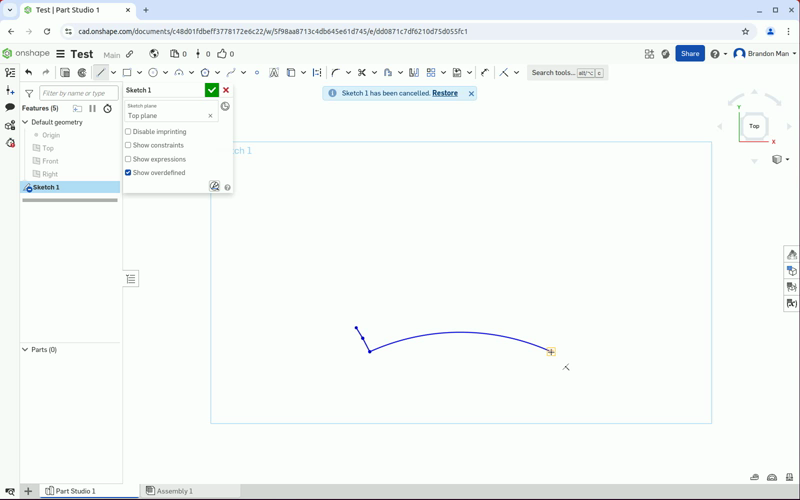
click(551, 351)
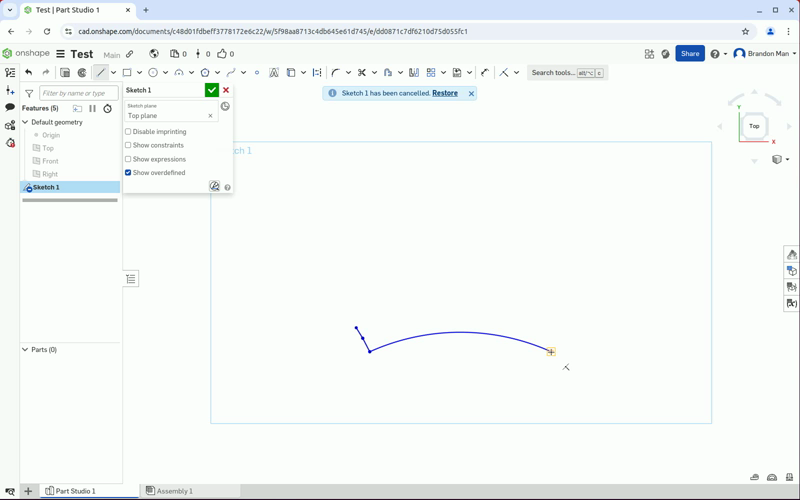
key_down(shift)
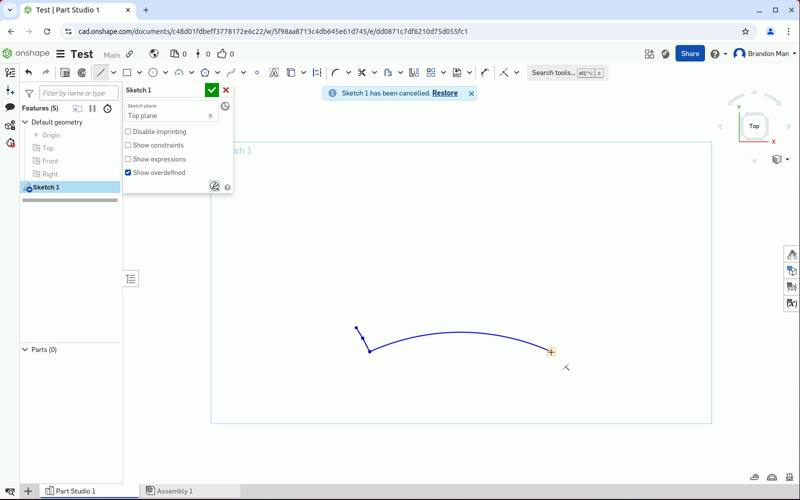
mouse_move(581, 351)
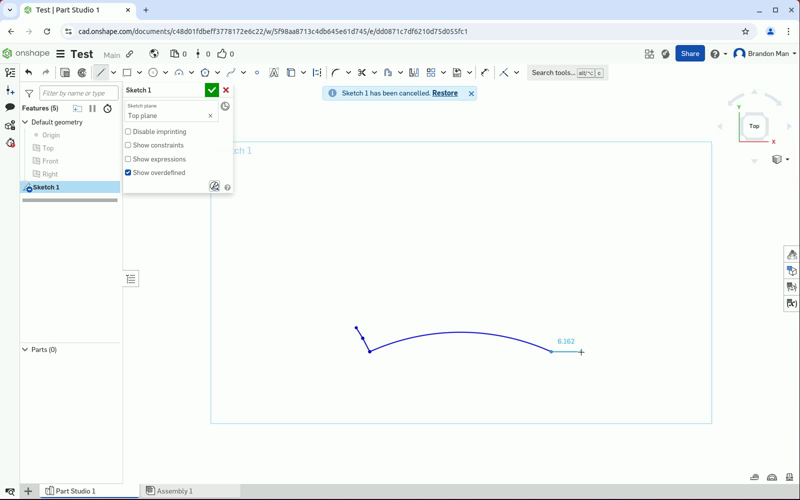
mouse_move(557, 338)
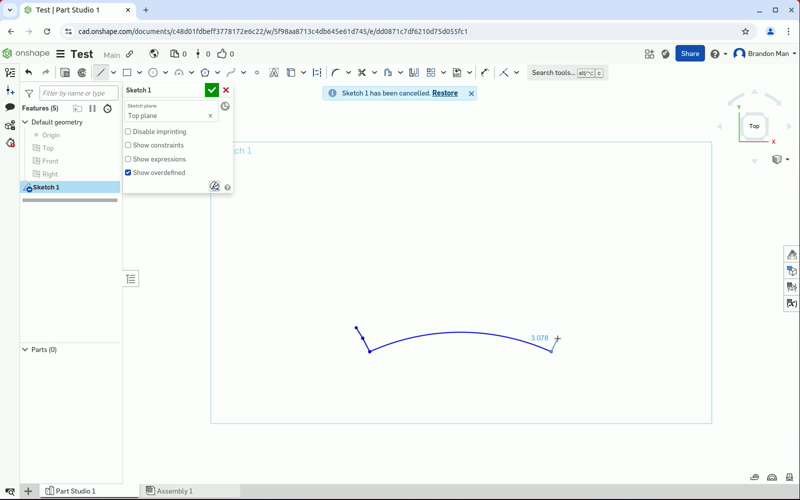
click(557, 338)
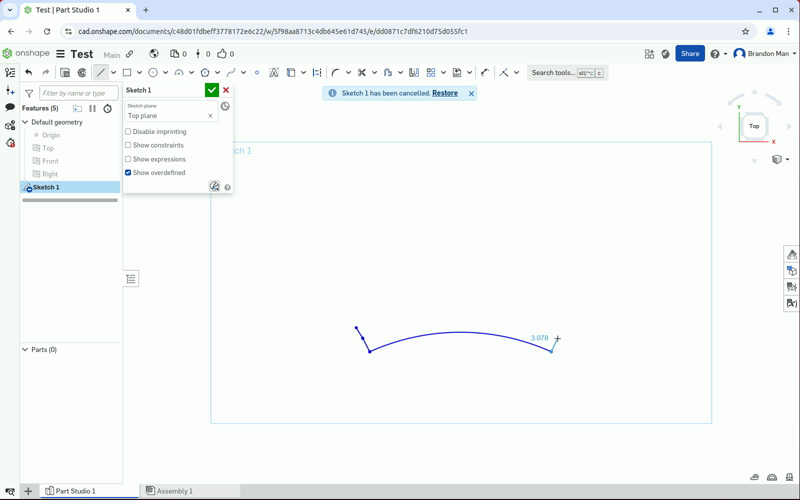
key_up(shift)
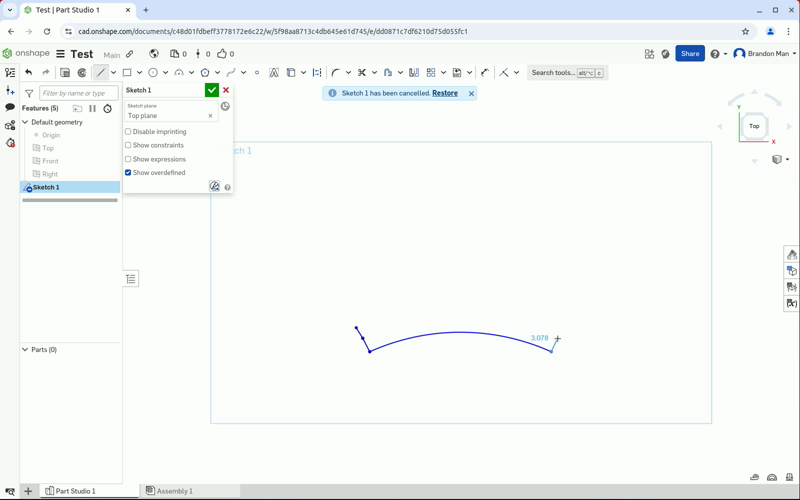
key_down(shift)
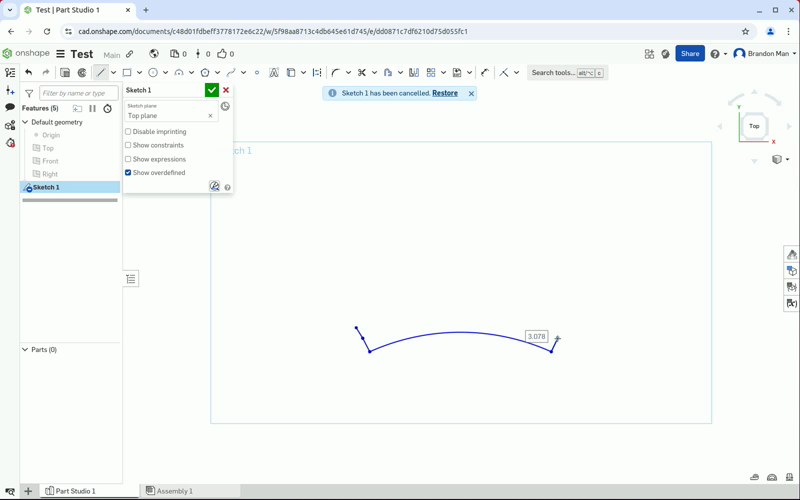
mouse_move(587, 338)
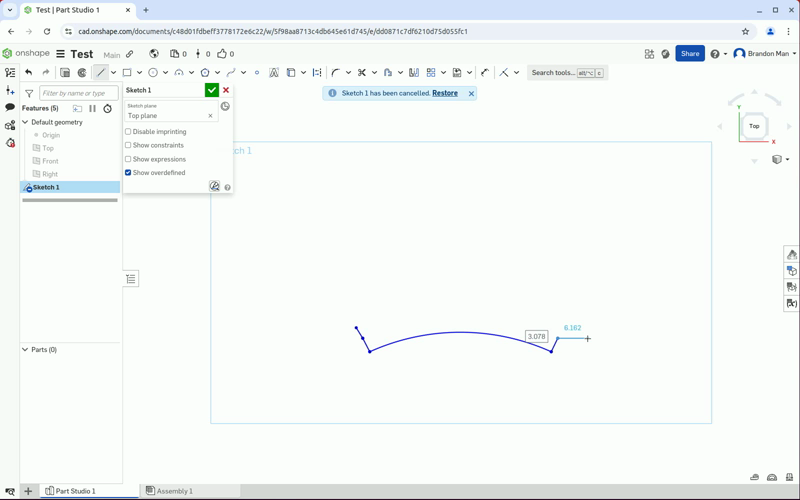
mouse_move(564, 327)
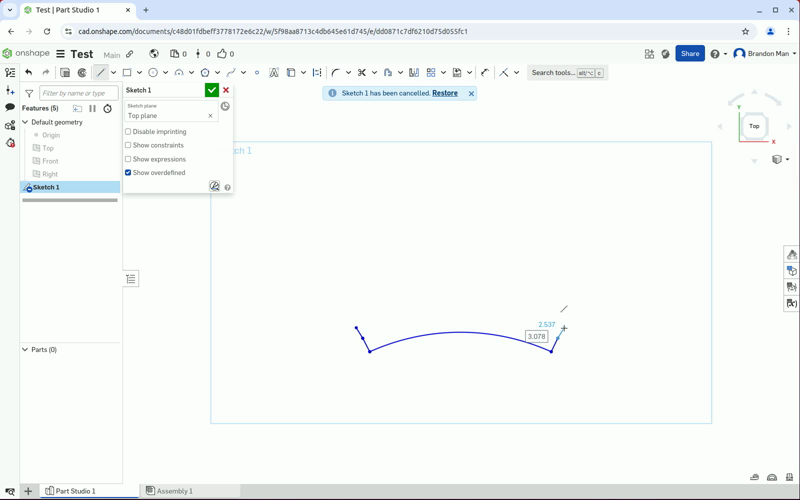
click(564, 327)
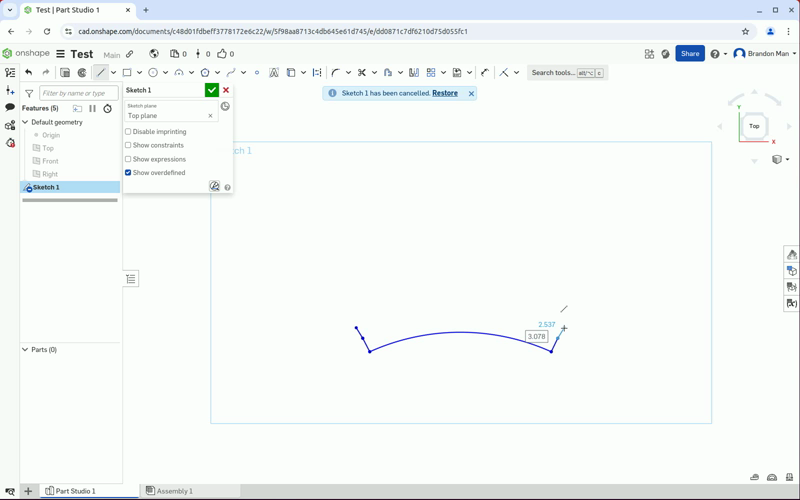
key_up(shift)
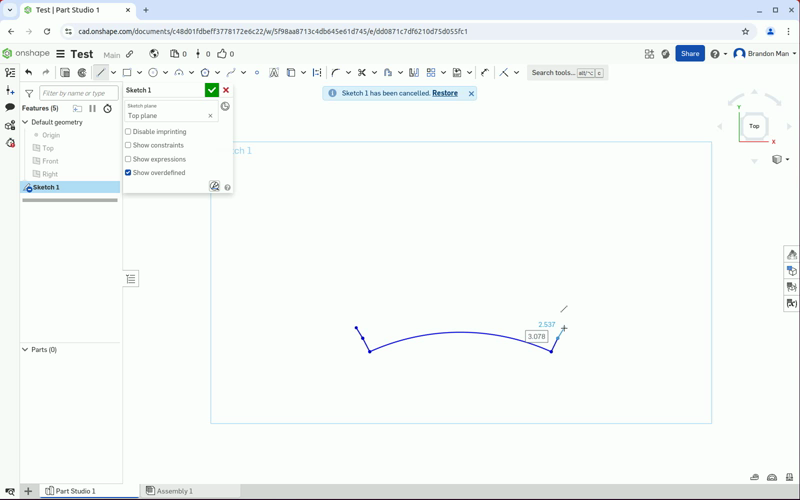
key(esc)
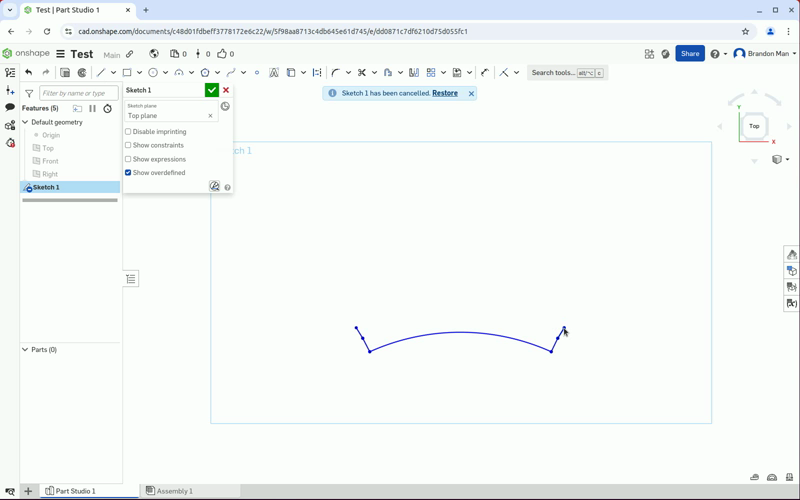
key(a)
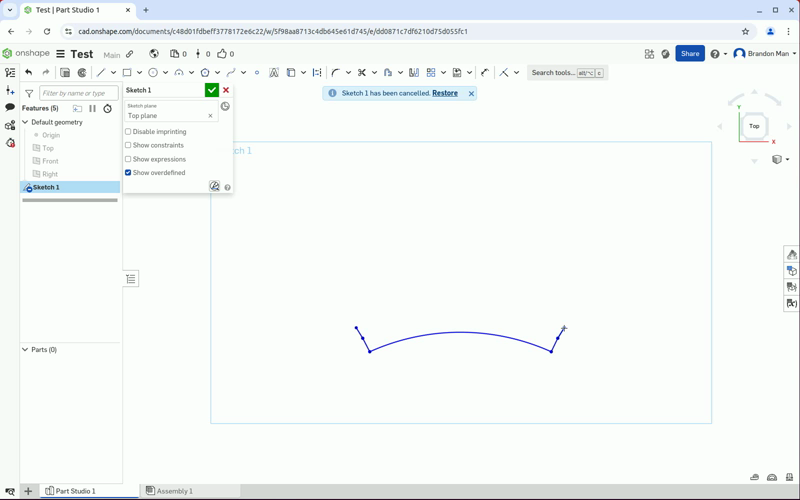
mouse_move(564, 327)
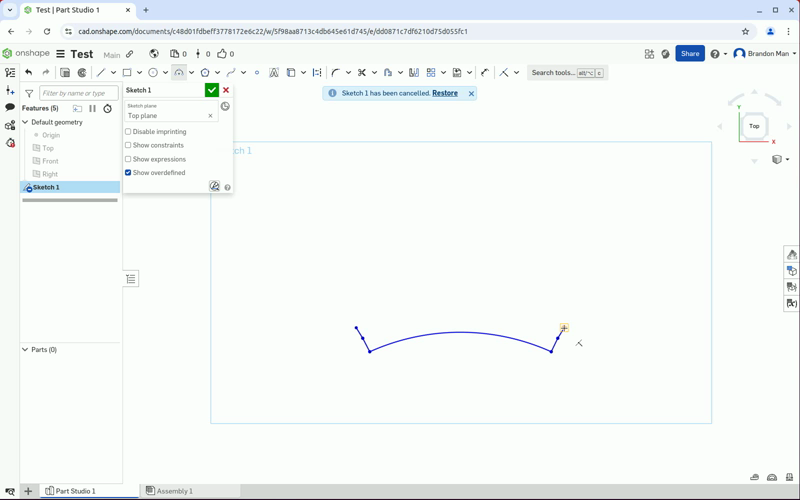
click(564, 327)
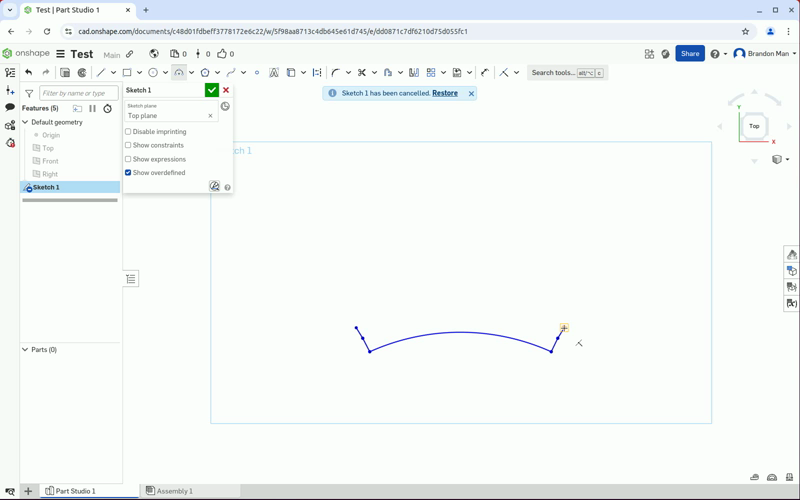
key_down(shift)
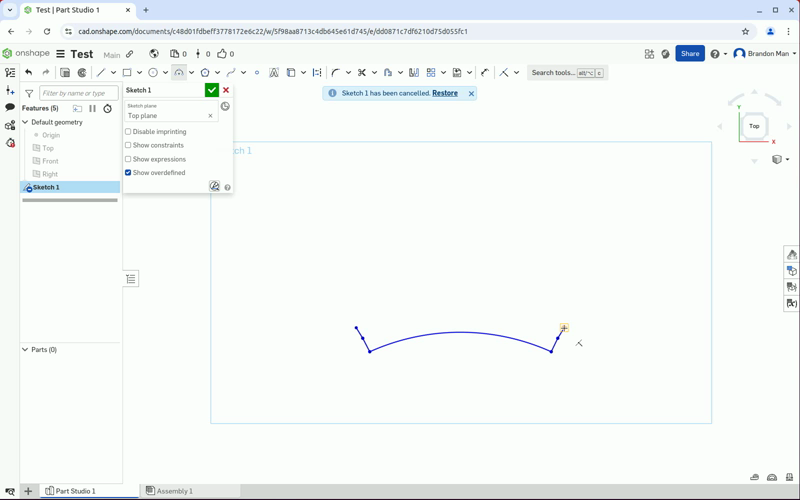
mouse_move(474, 170)
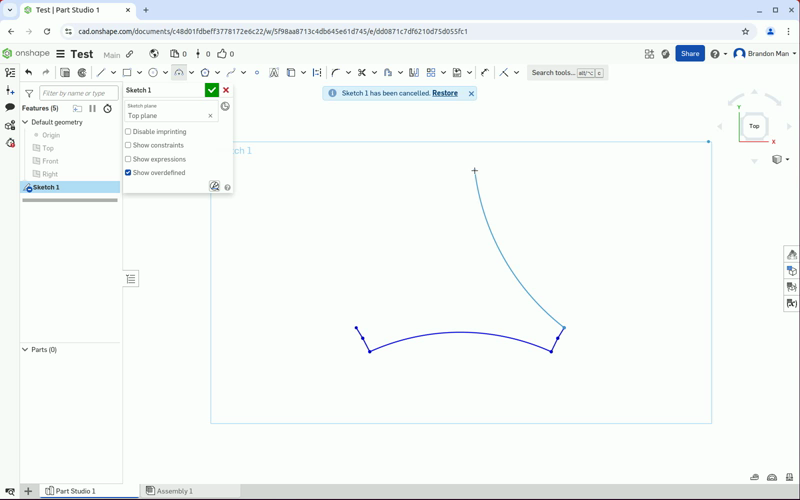
click(474, 170)
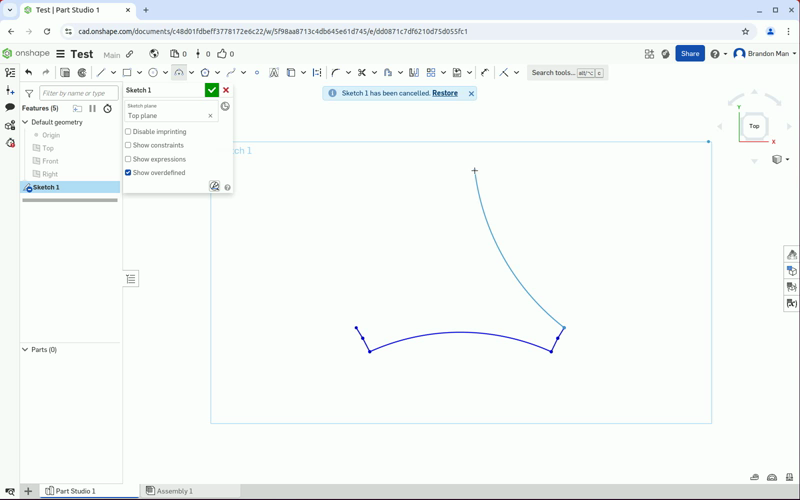
mouse_move(502, 258)
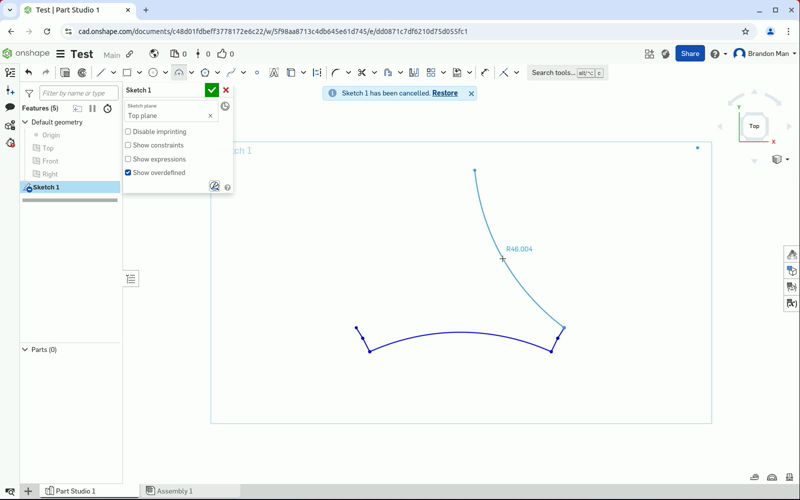
click(502, 258)
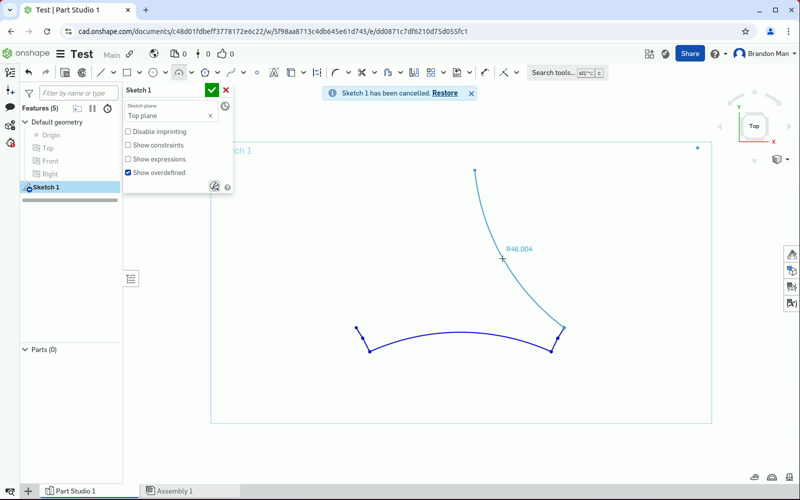
key_up(shift)
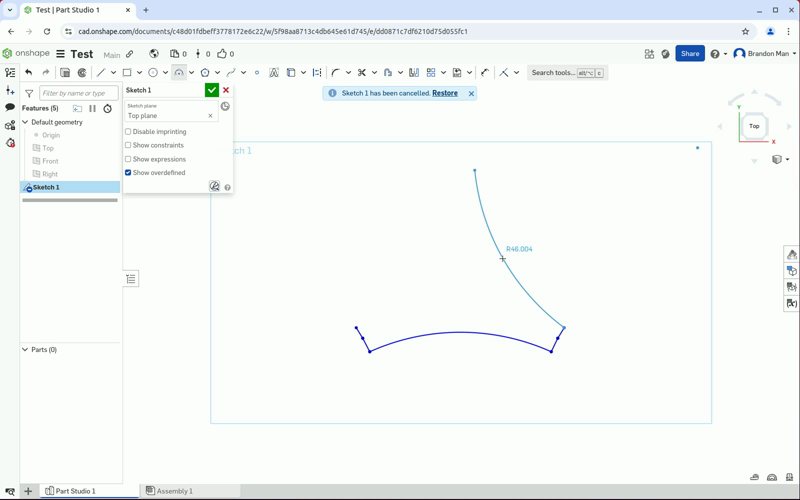
key(esc)
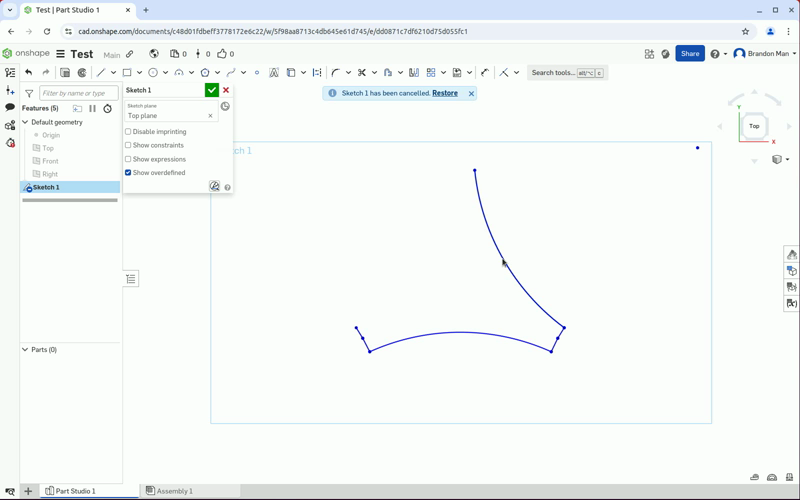
key(l)
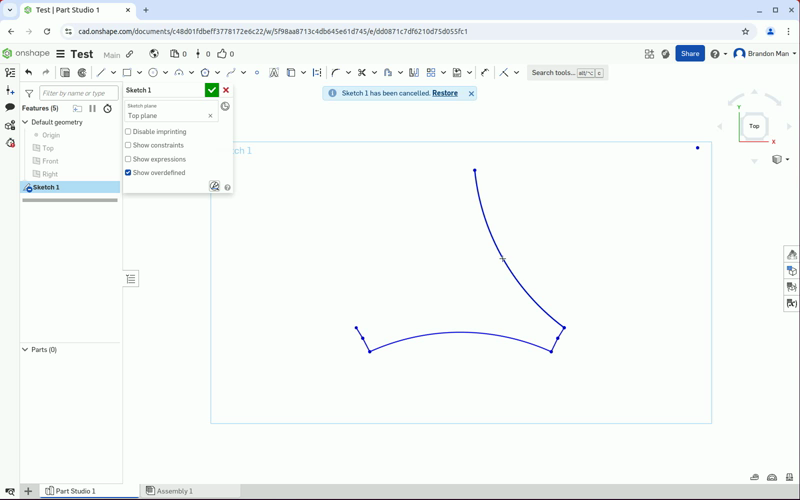
mouse_move(474, 170)
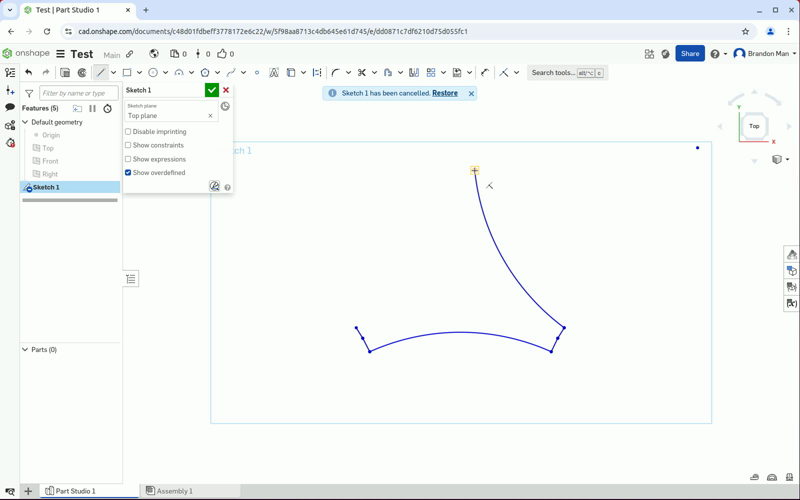
click(474, 170)
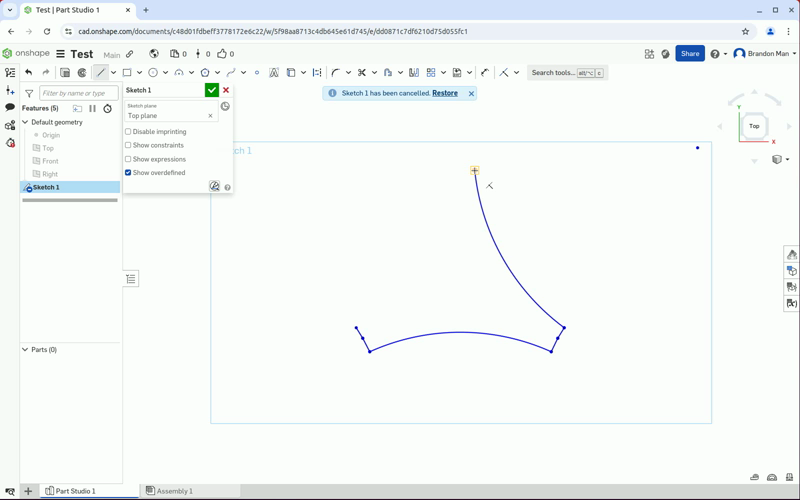
key_down(shift)
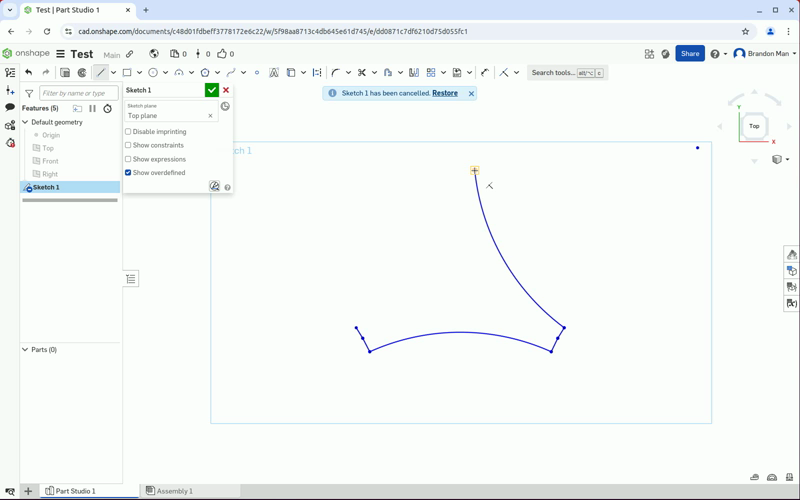
mouse_move(504, 170)
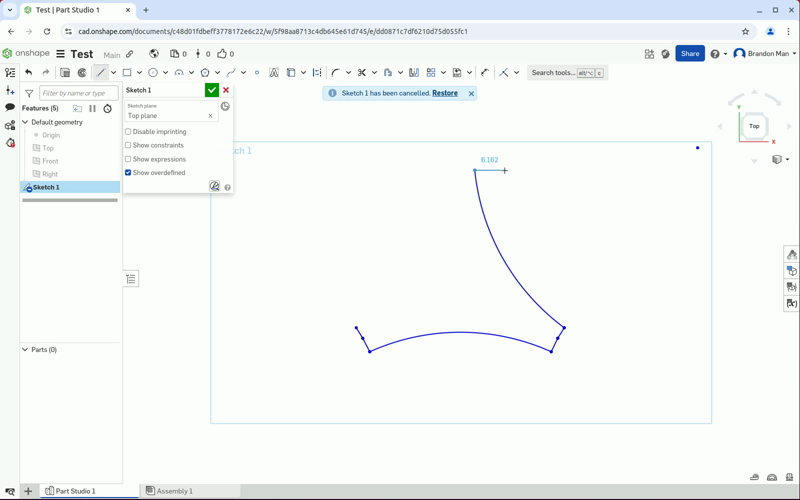
mouse_move(461, 170)
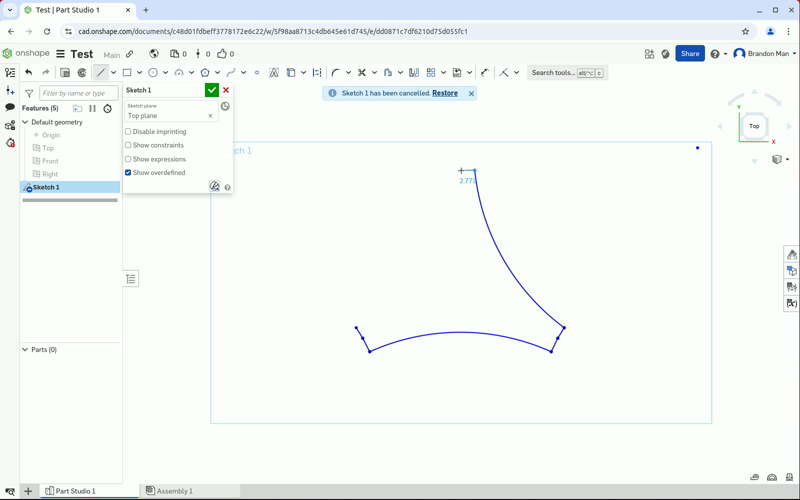
click(461, 170)
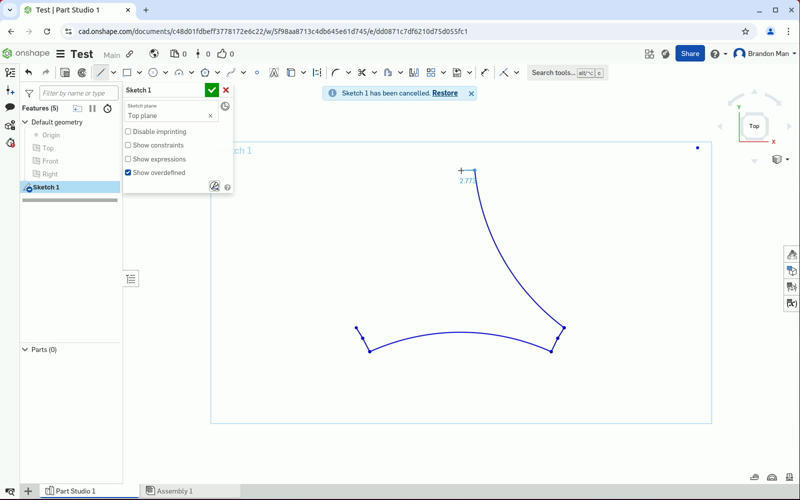
key_up(shift)
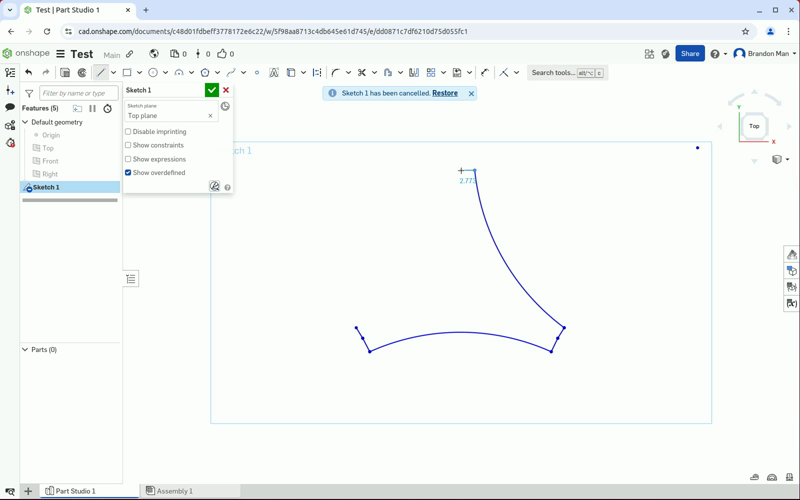
key_down(shift)
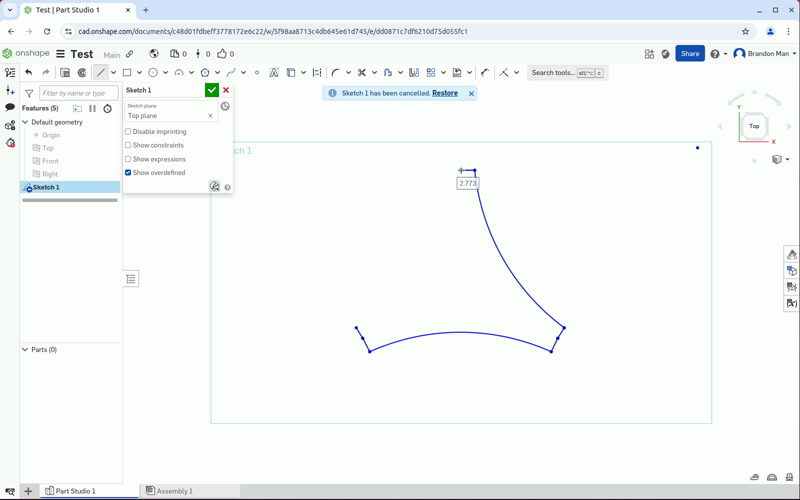
mouse_move(491, 170)
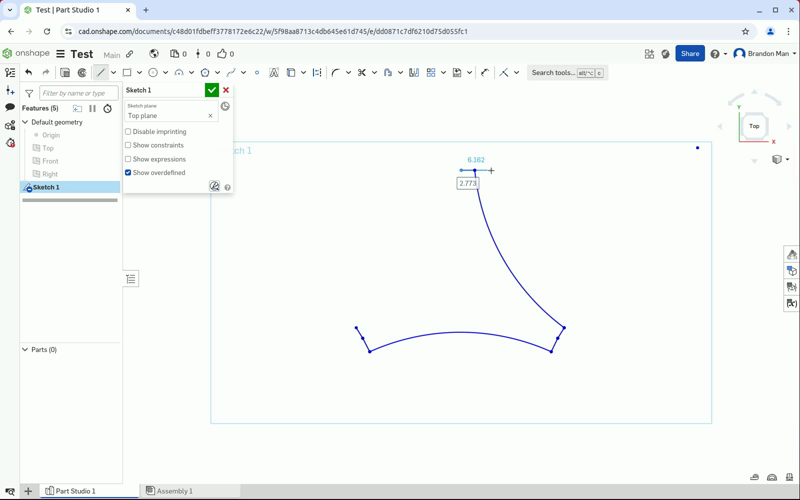
mouse_move(446, 170)
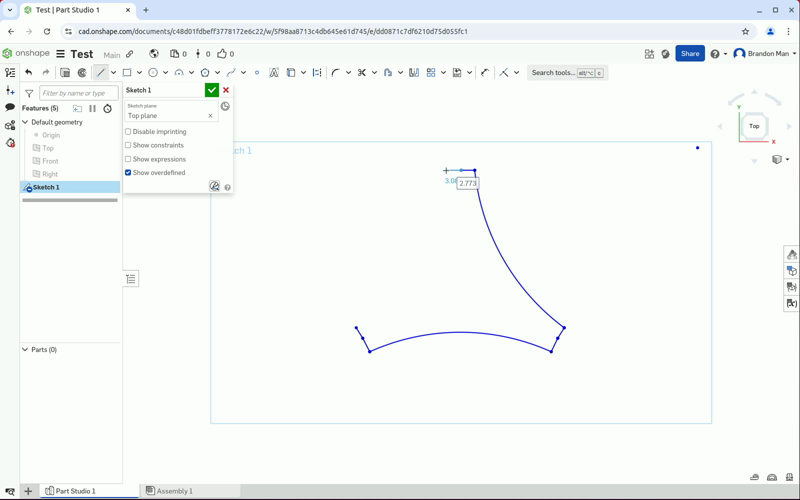
click(446, 170)
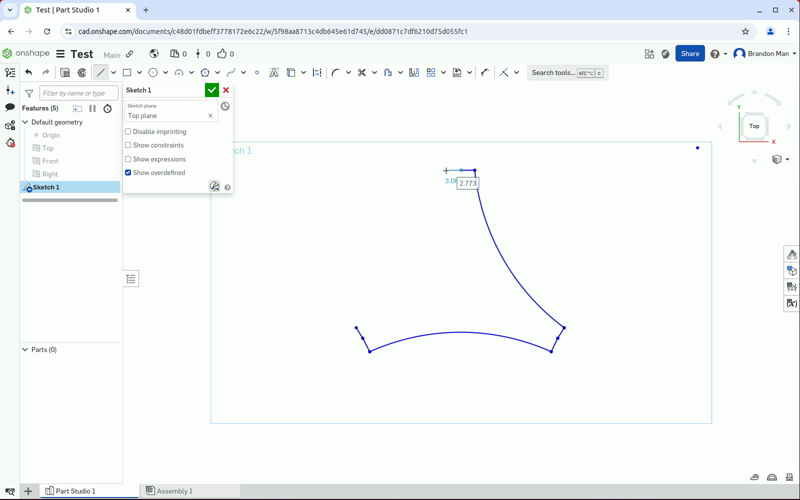
key_up(shift)
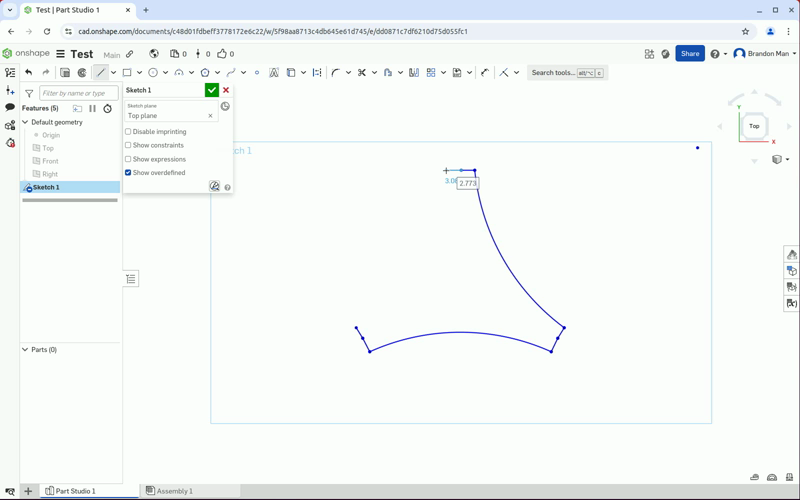
key(esc)
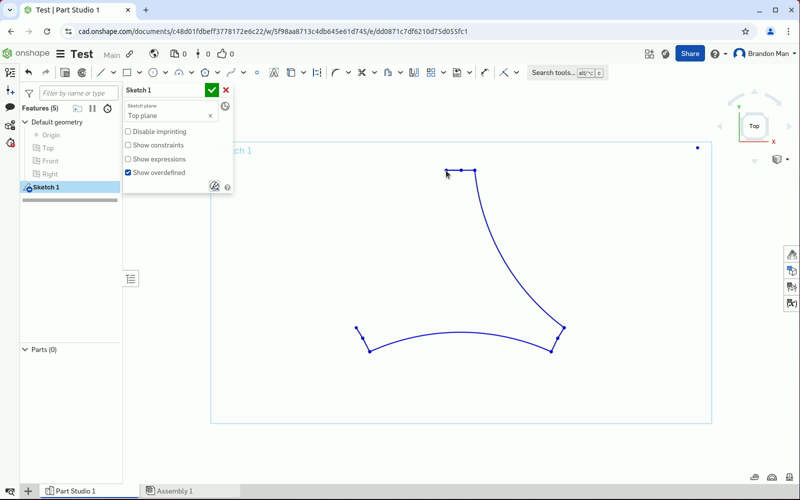
key(a)
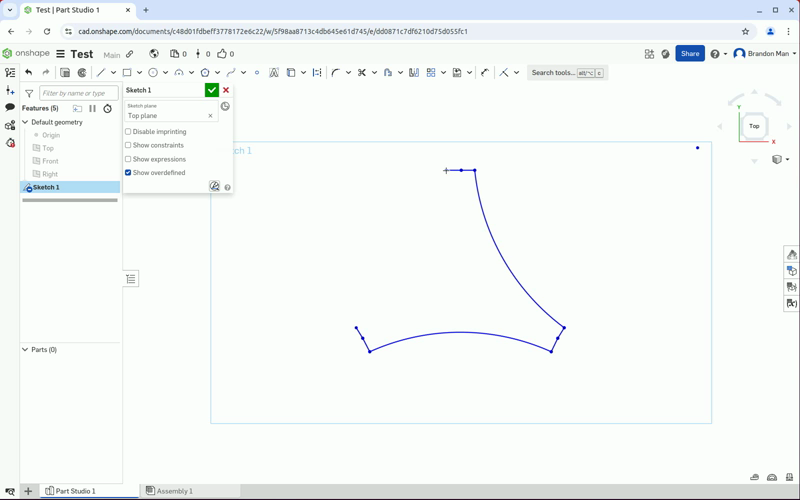
mouse_move(446, 170)
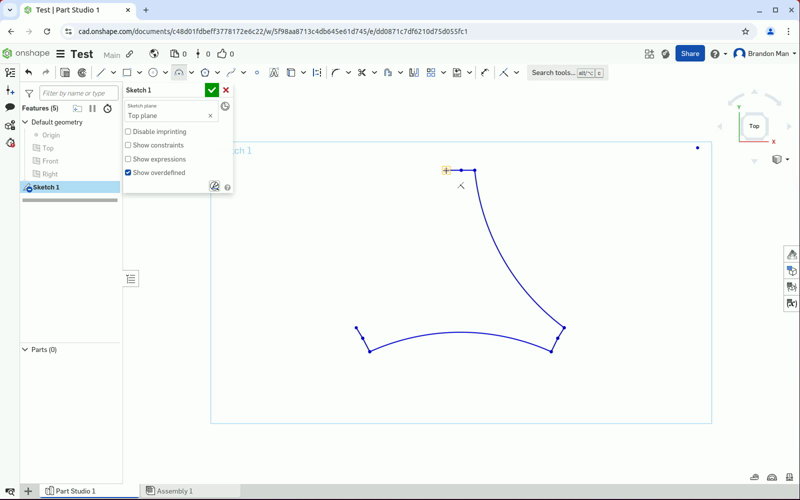
click(446, 170)
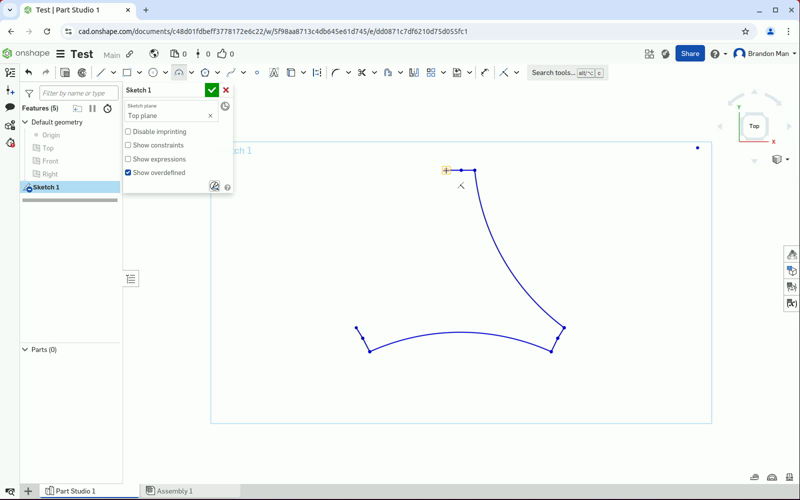
mouse_move(356, 327)
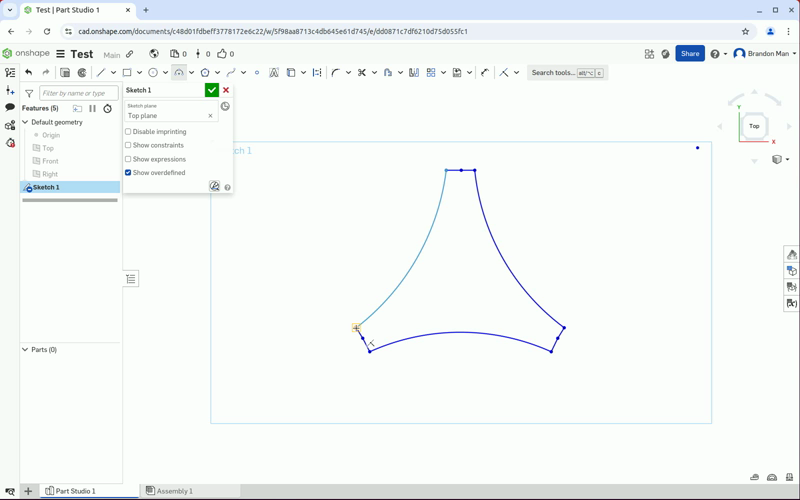
click(356, 327)
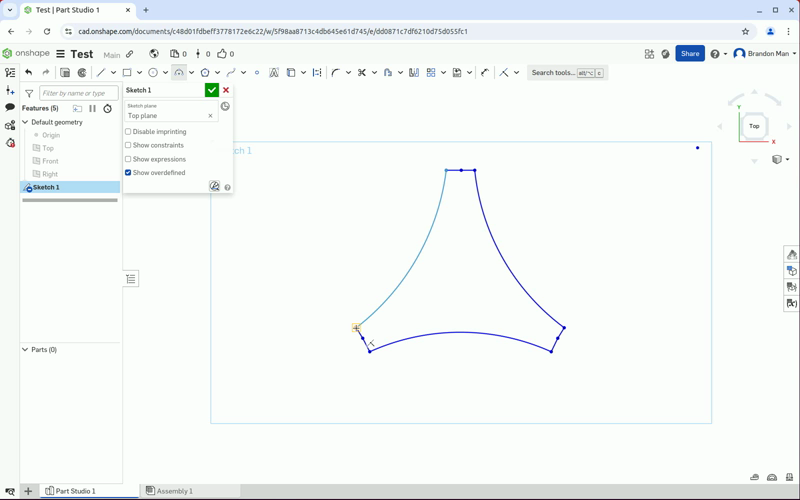
key_down(shift)
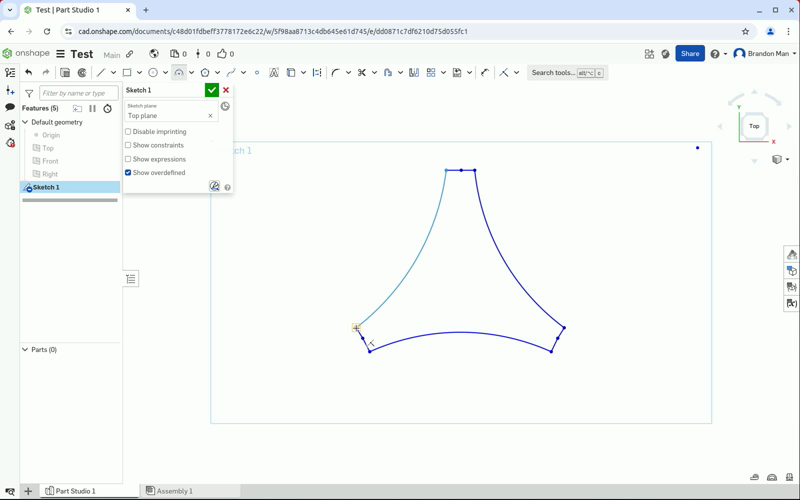
mouse_move(417, 258)
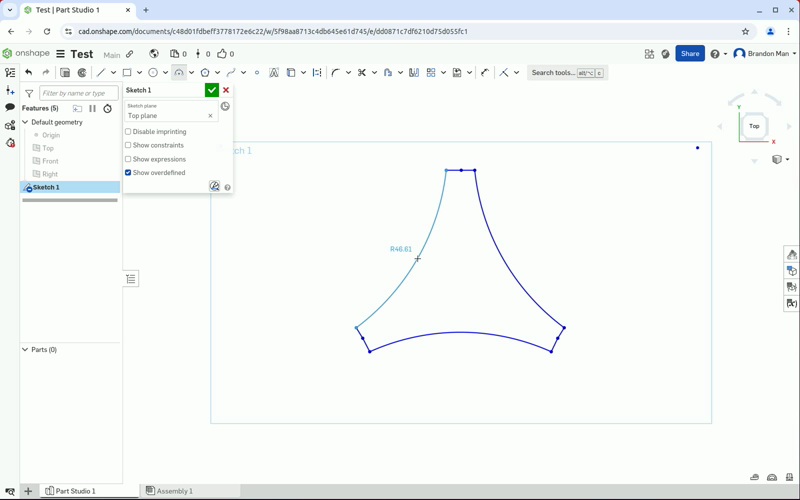
click(417, 258)
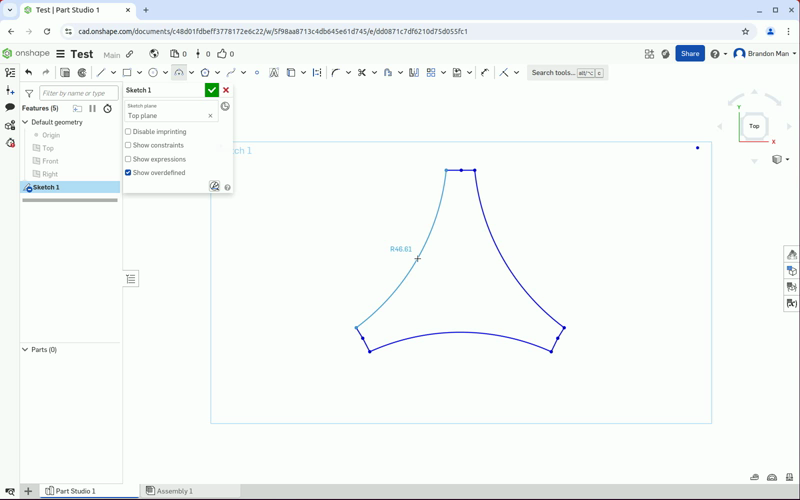
key_up(shift)
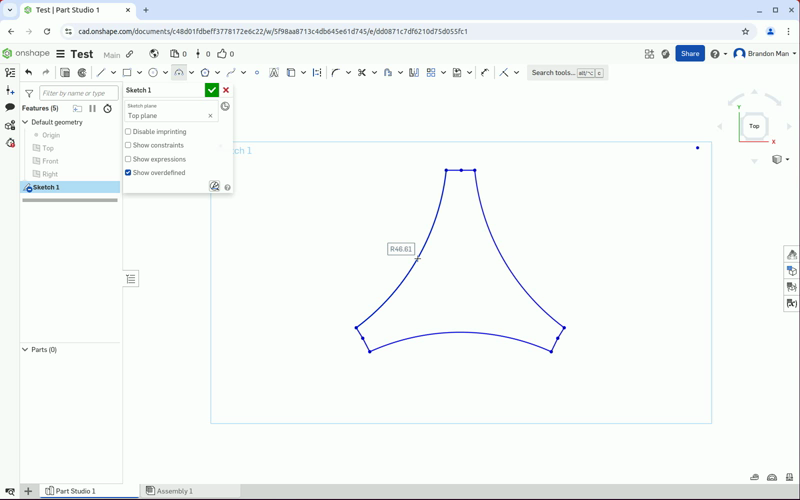
key(esc)
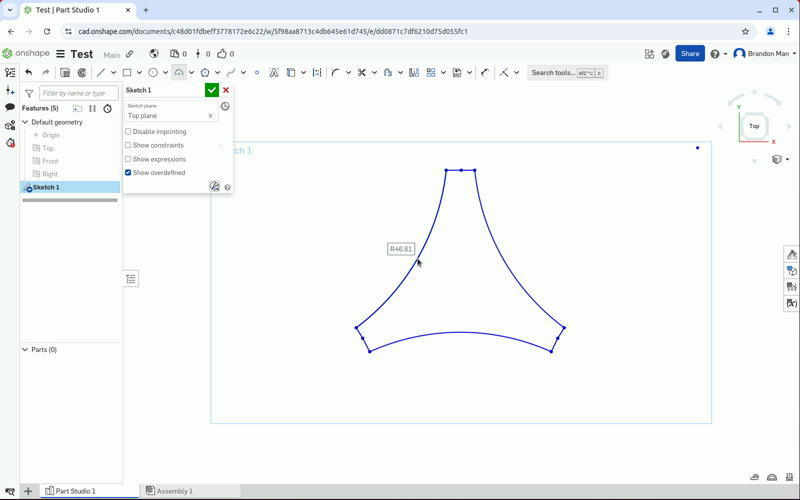
key(c)
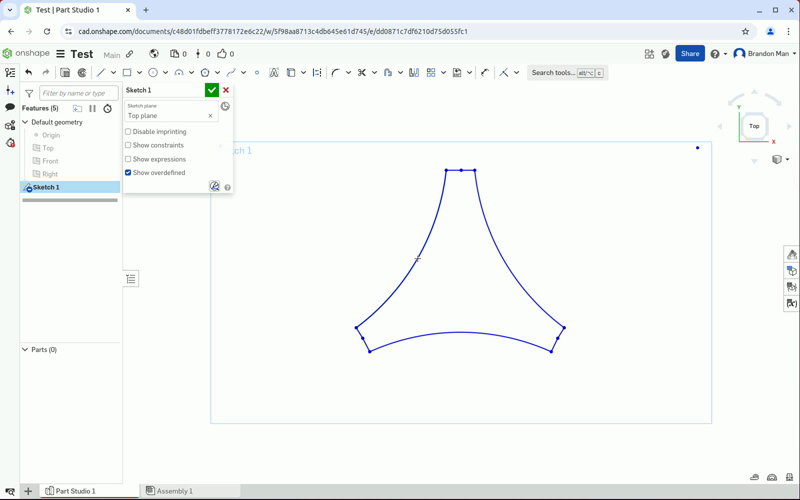
key_down(shift)
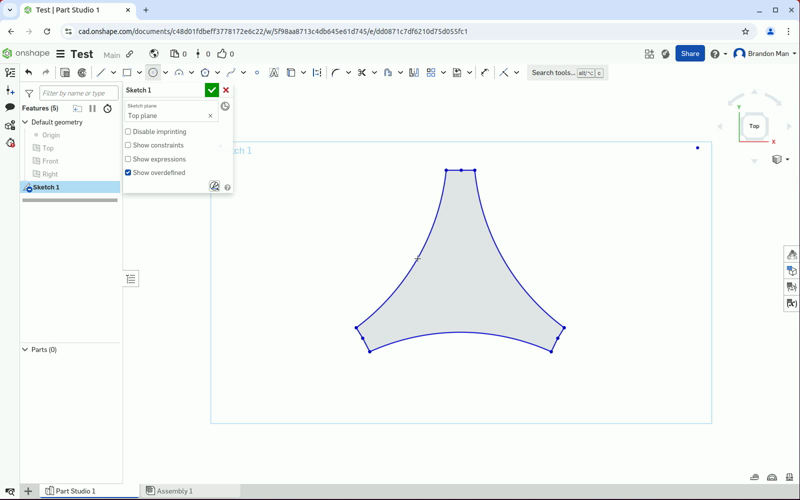
mouse_move(376, 331)
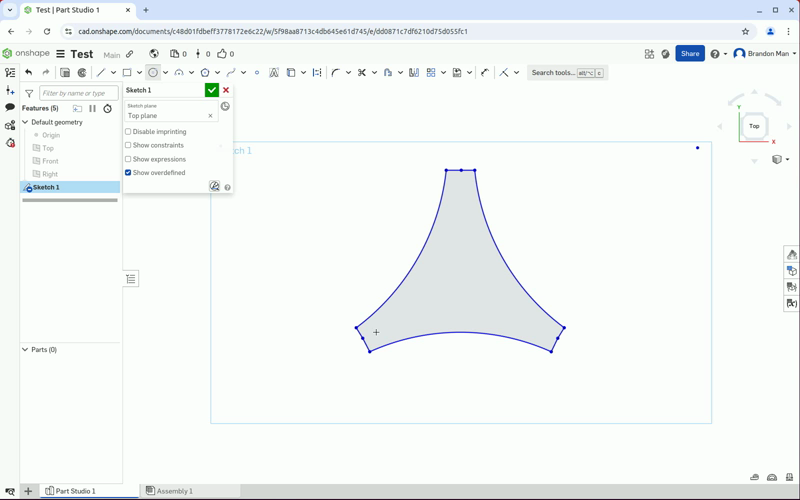
click(376, 331)
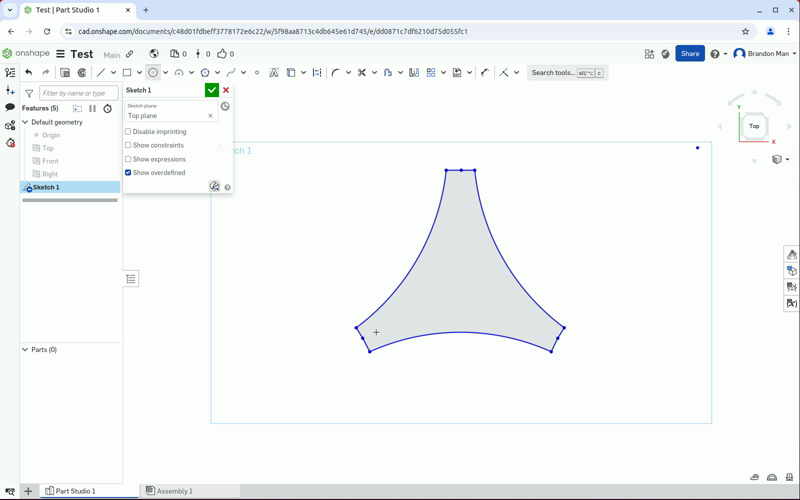
key_up(shift)
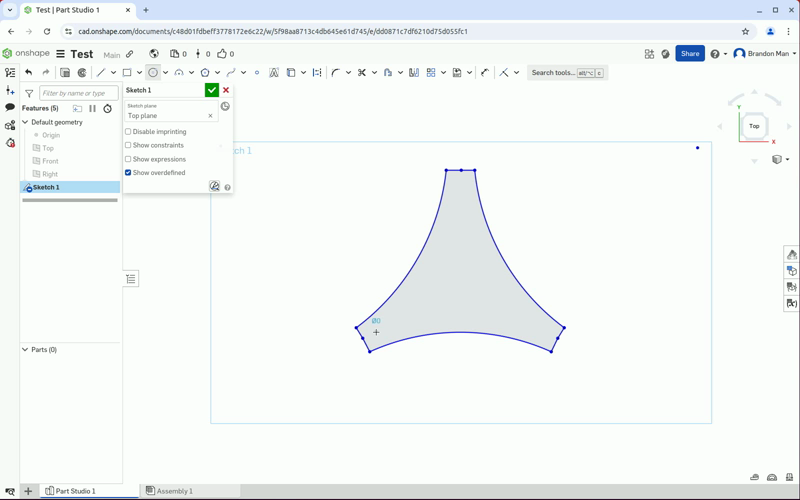
mouse_move(378, 331)
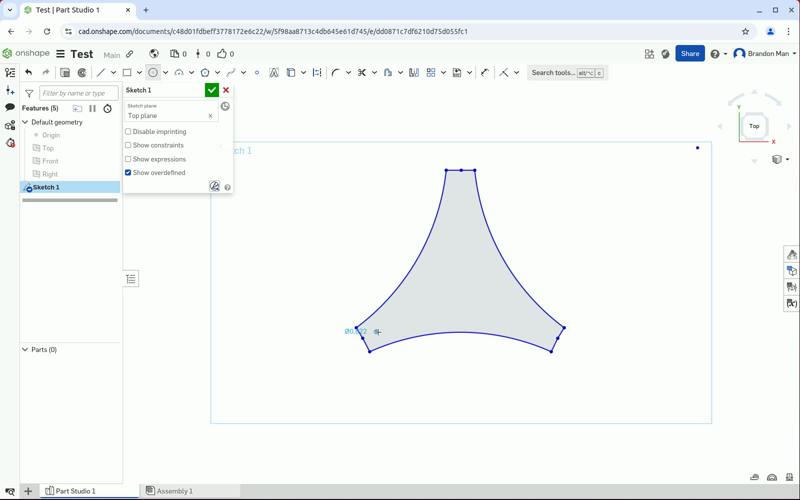
scroll(6)
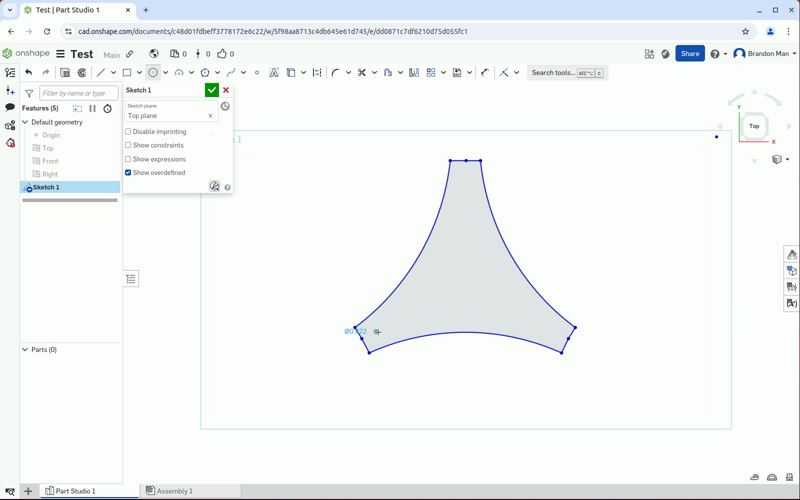
scroll(6)
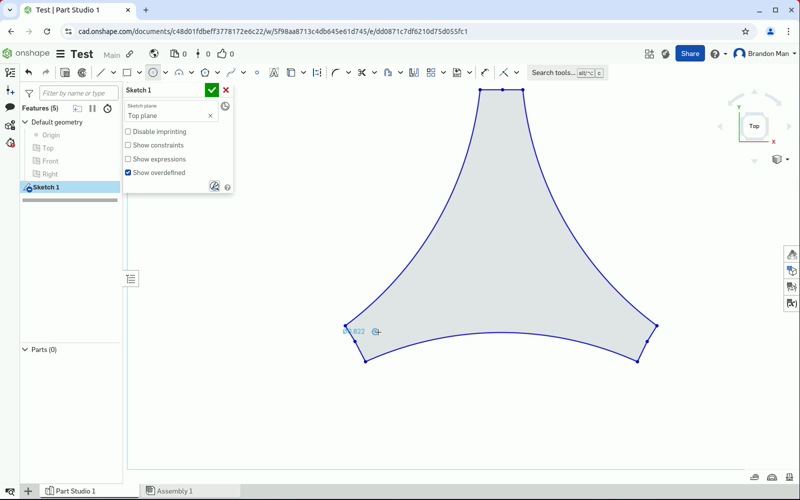
scroll(6)
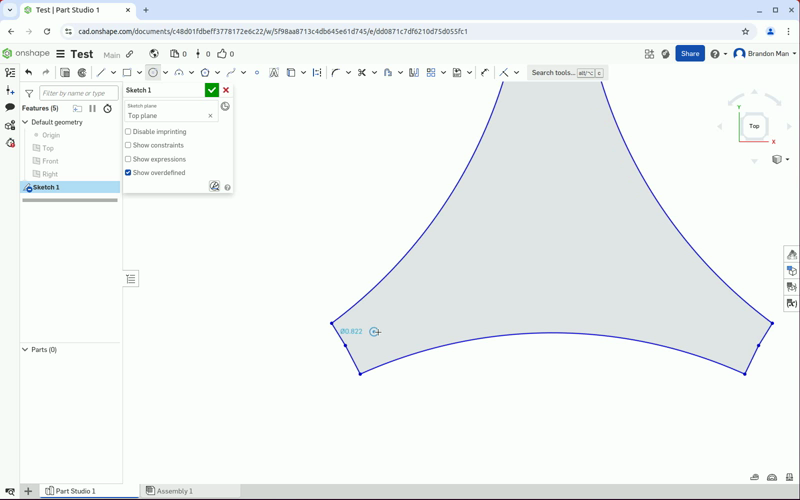
scroll(6)
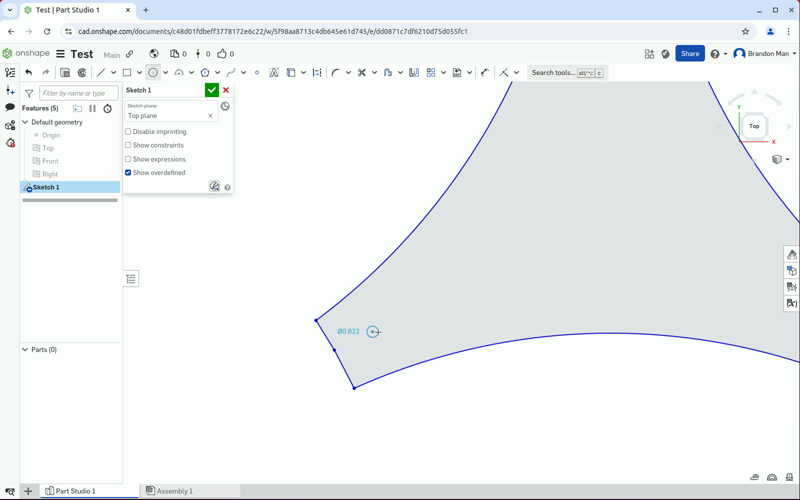
scroll(6)
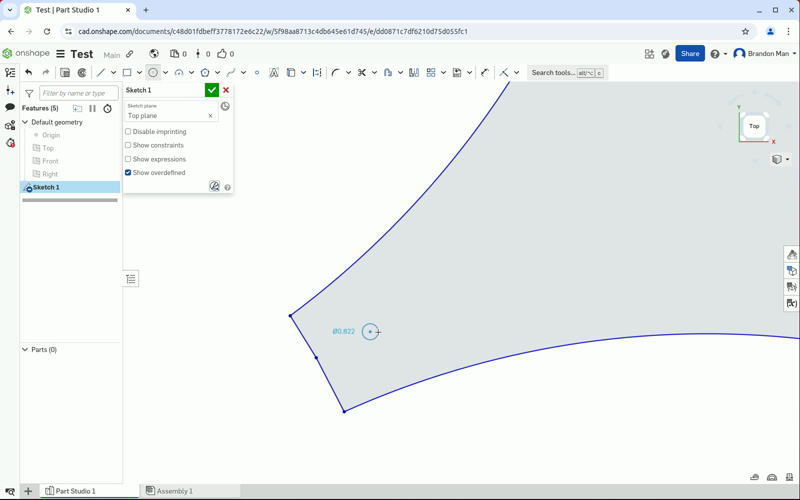
scroll(6)
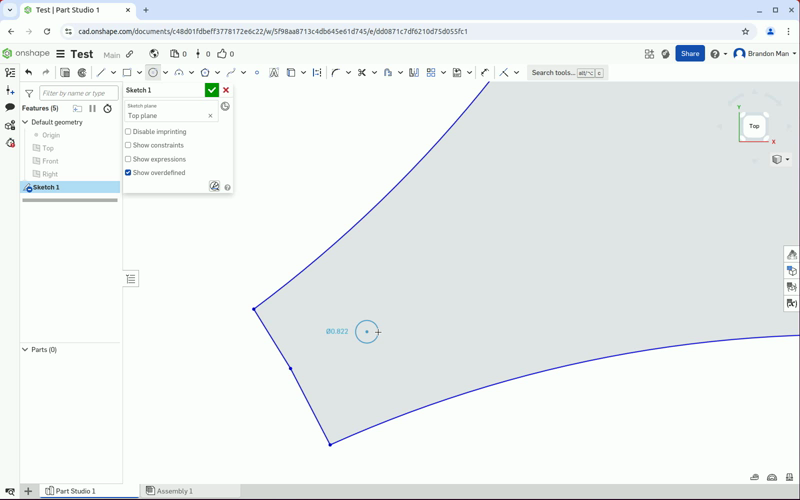
scroll(6)
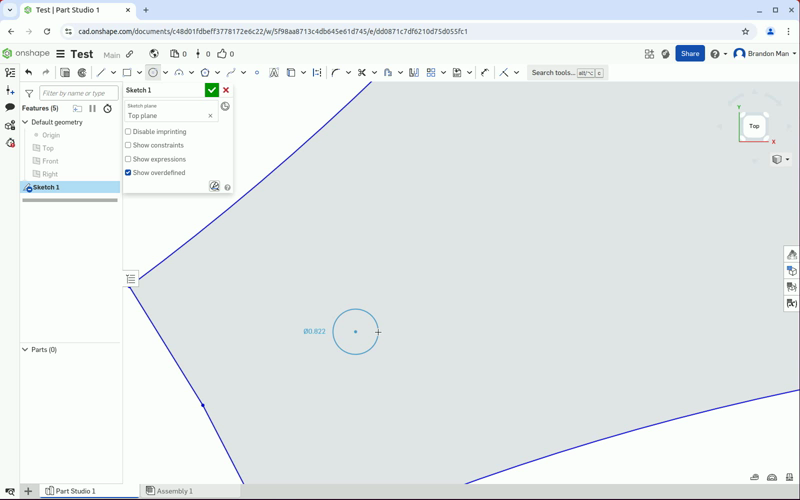
click(378, 331)
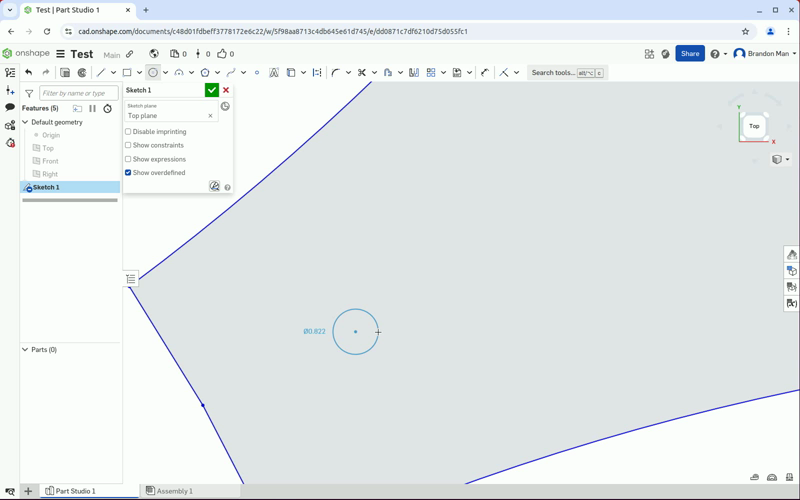
scroll(-6)
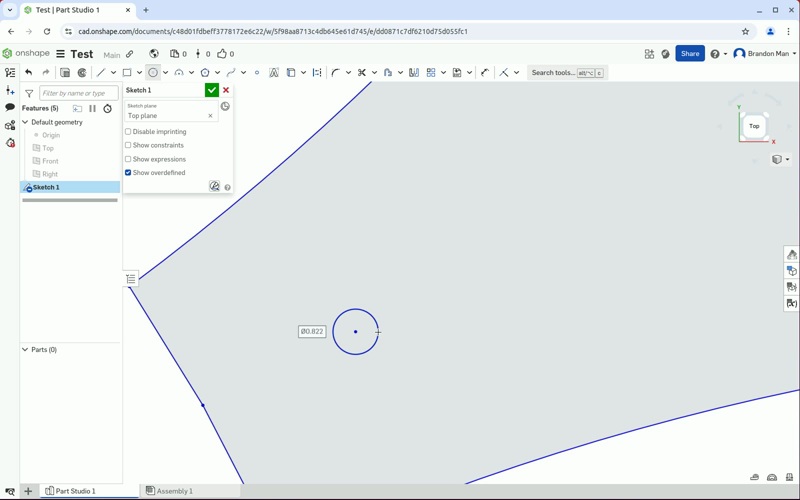
scroll(-6)
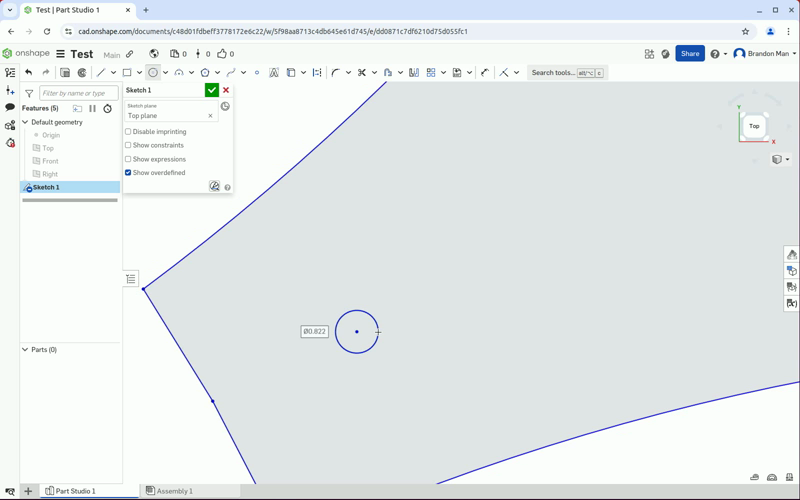
scroll(-6)
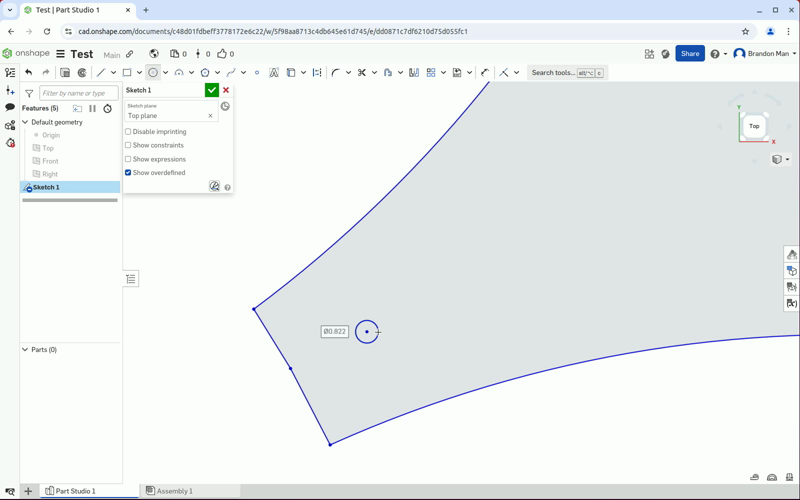
scroll(-6)
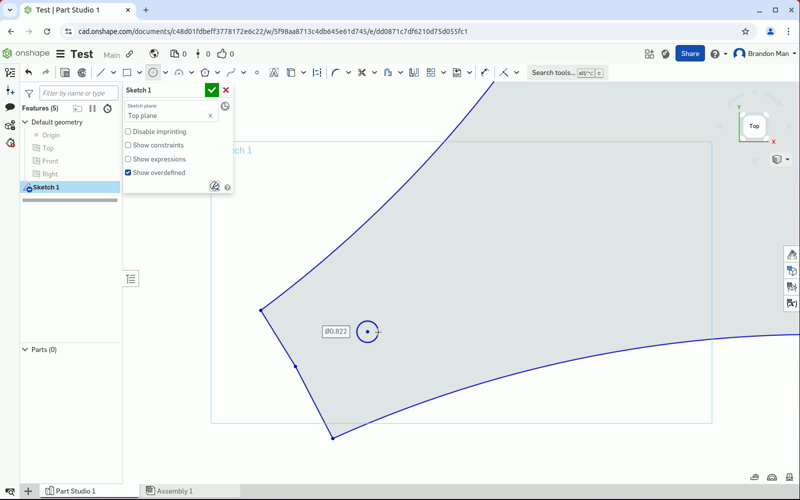
scroll(-6)
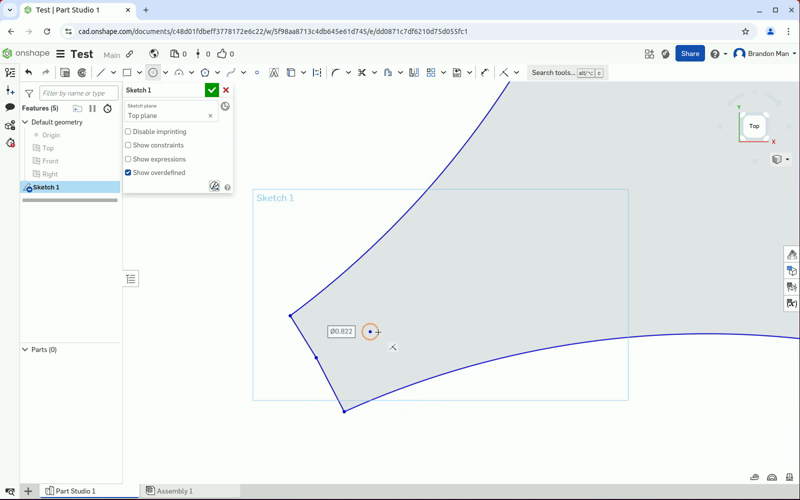
scroll(-6)
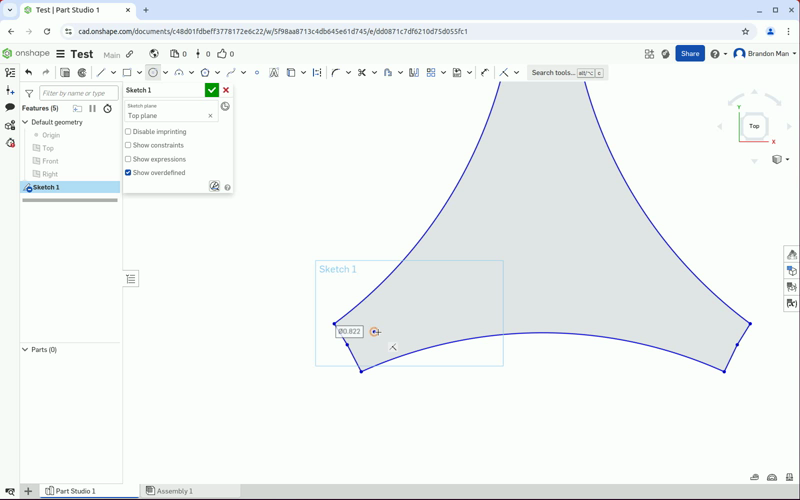
scroll(-6)
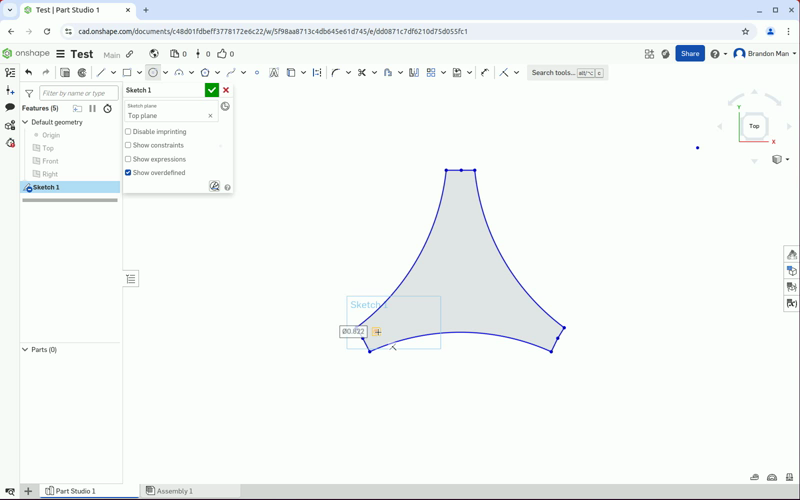
key(esc)
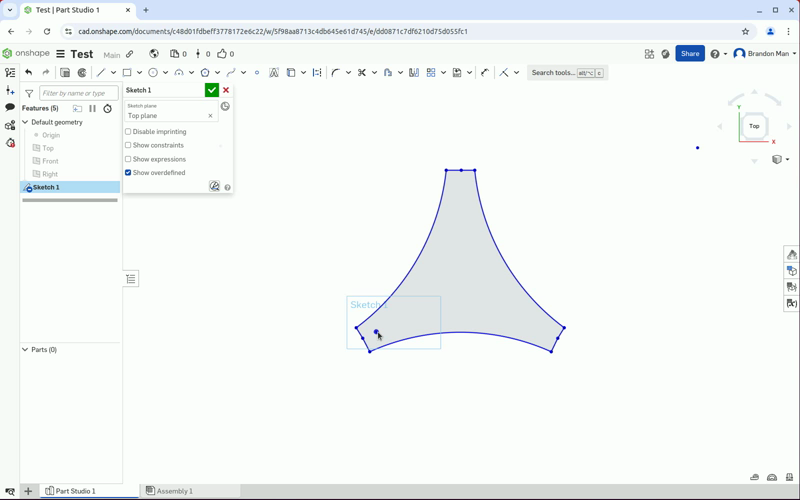
key(c)
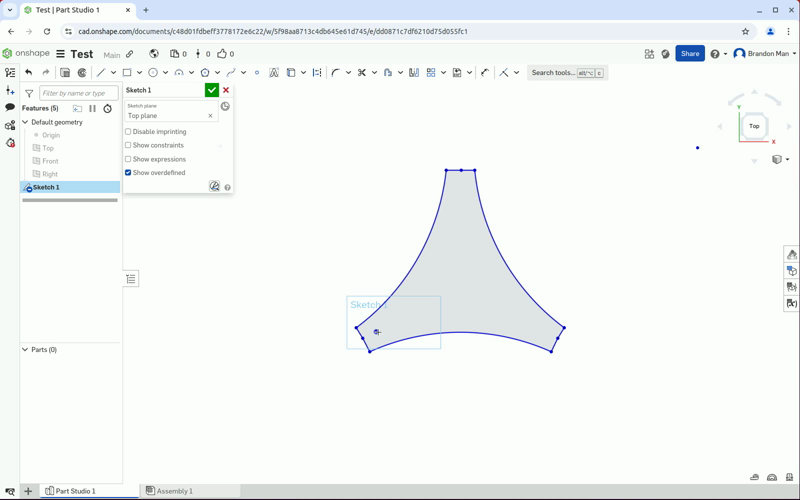
key_down(shift)
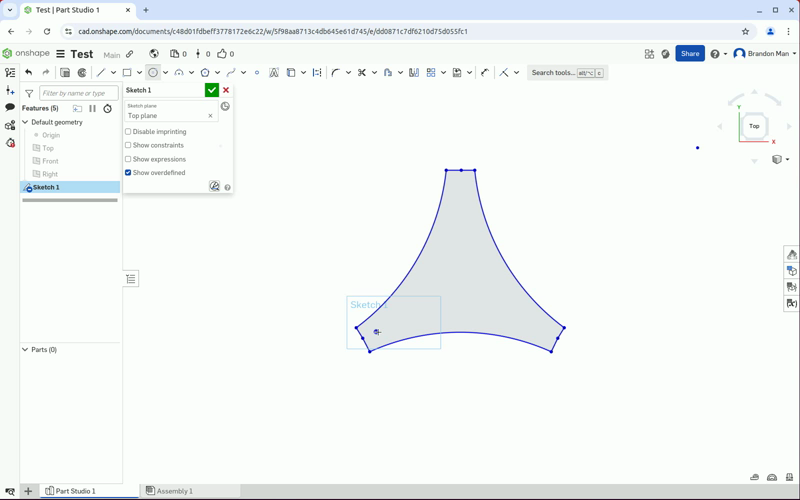
mouse_move(461, 185)
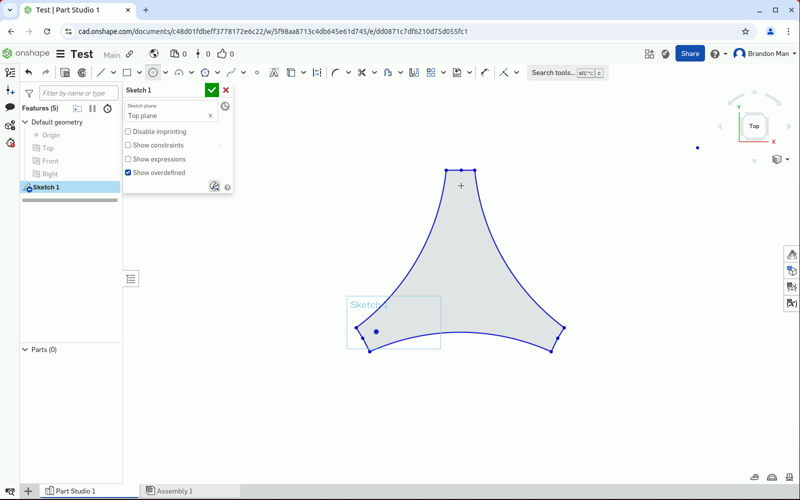
click(461, 185)
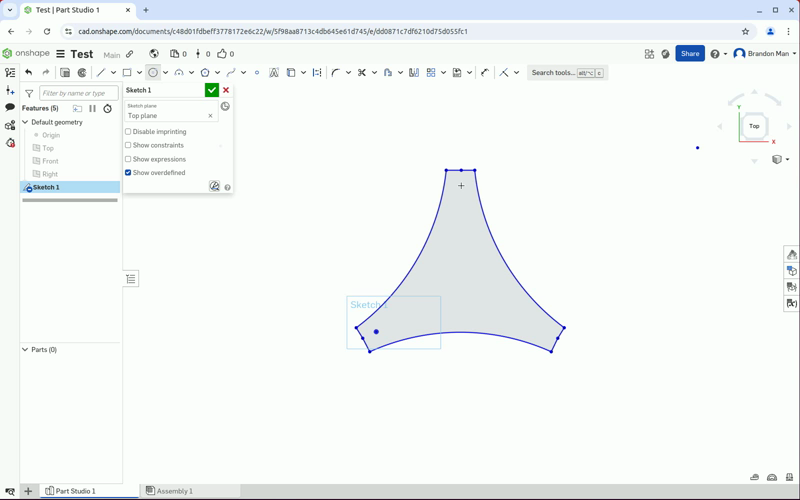
key_up(shift)
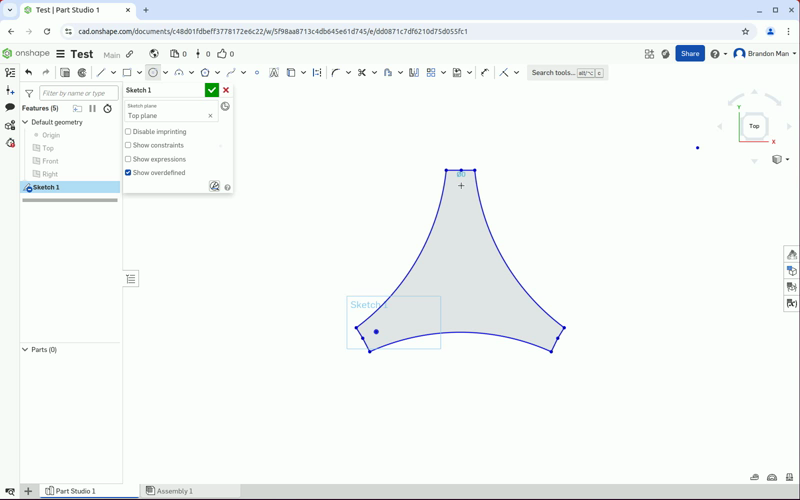
mouse_move(463, 185)
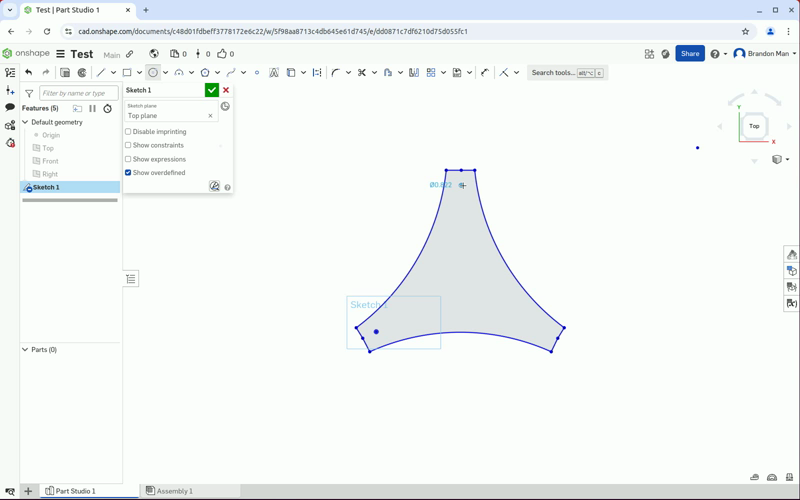
scroll(6)
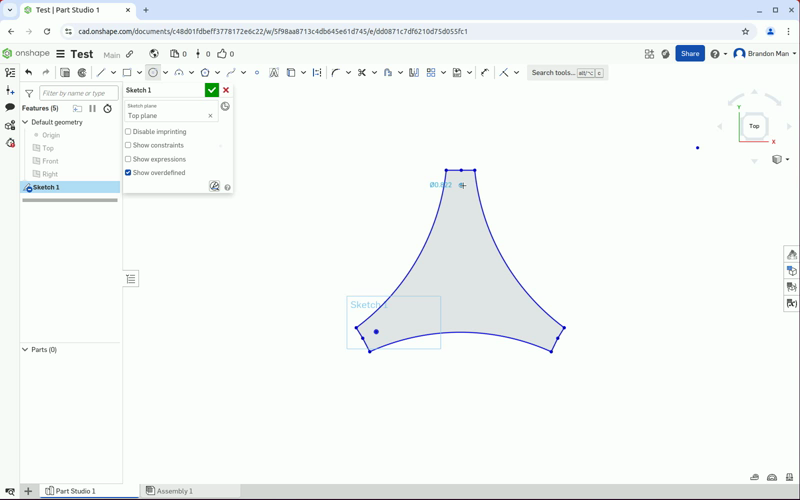
scroll(6)
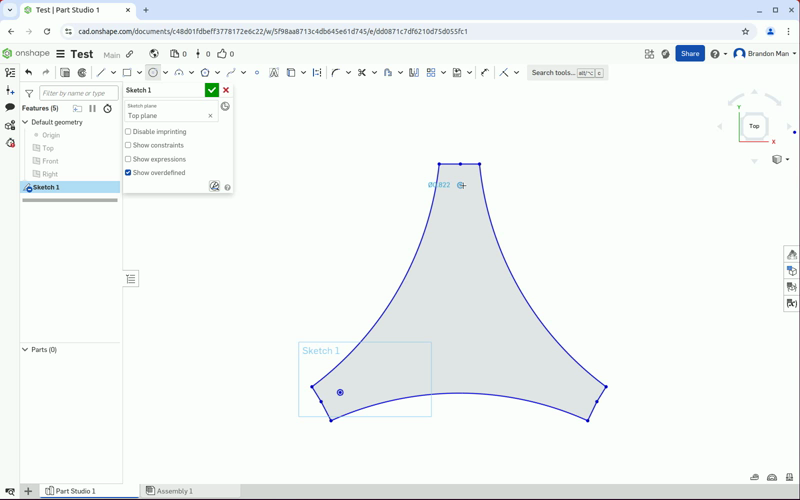
scroll(6)
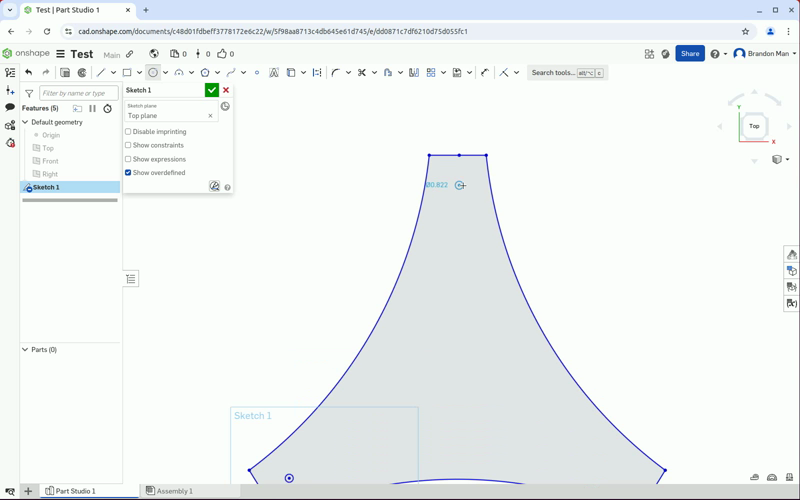
scroll(6)
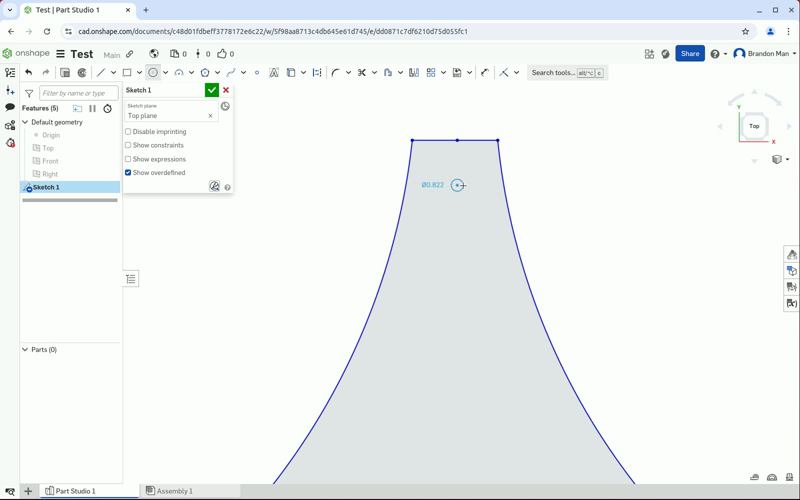
scroll(6)
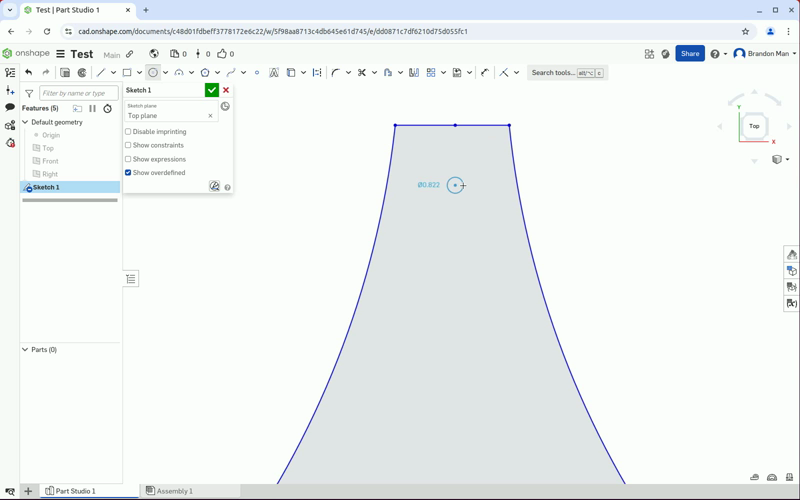
scroll(6)
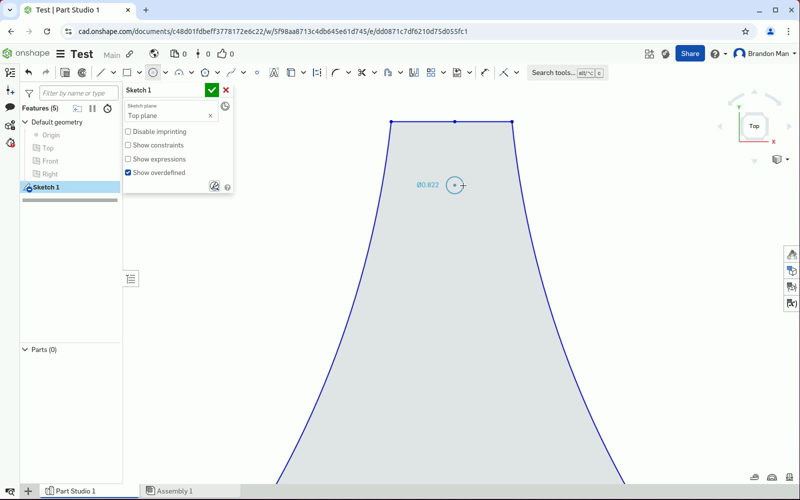
scroll(6)
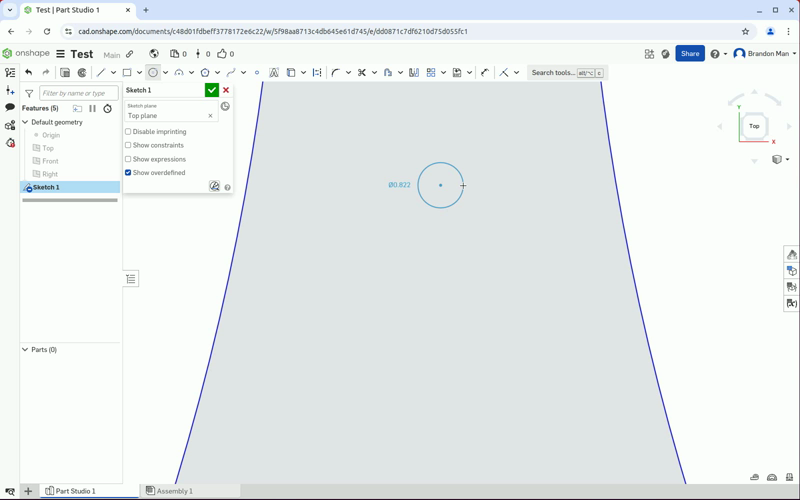
click(463, 185)
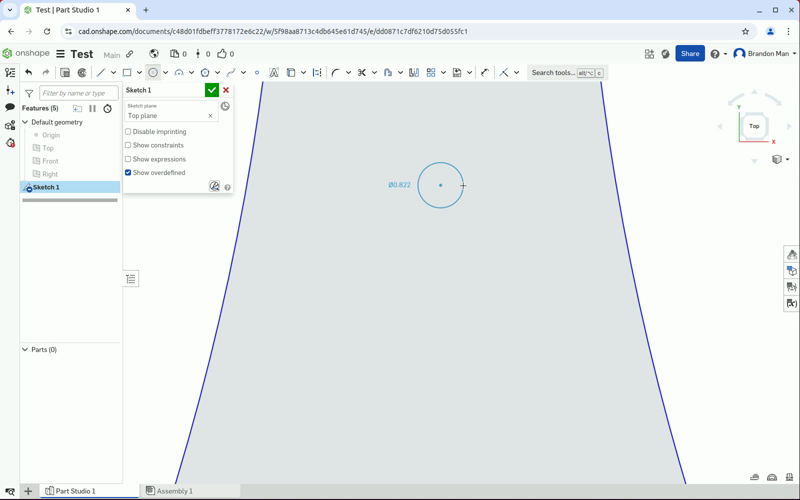
scroll(-6)
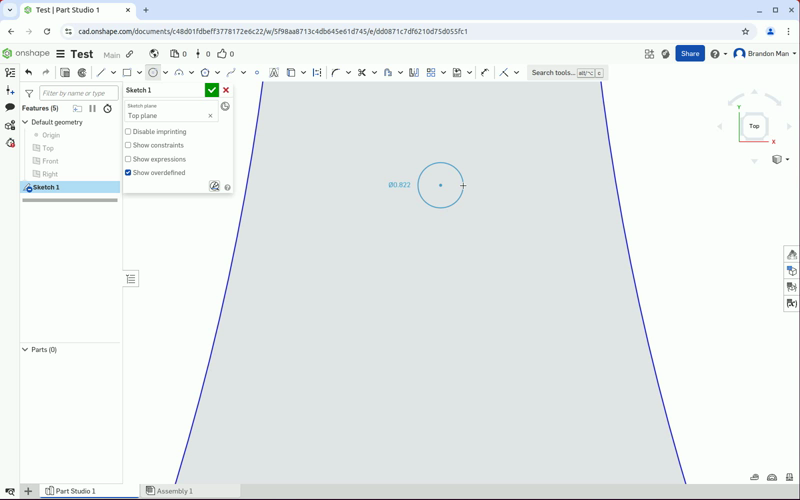
scroll(-6)
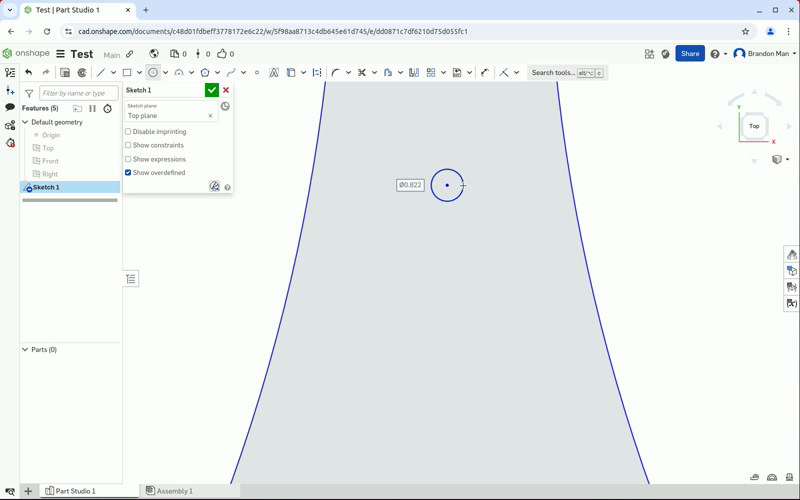
scroll(-6)
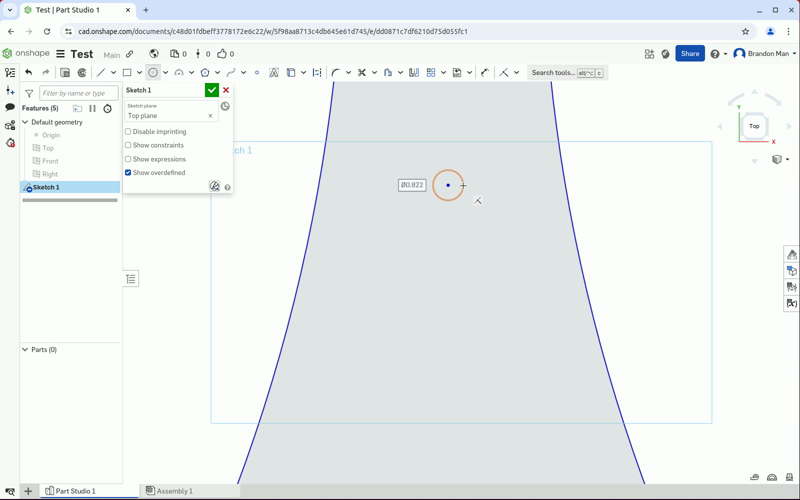
scroll(-6)
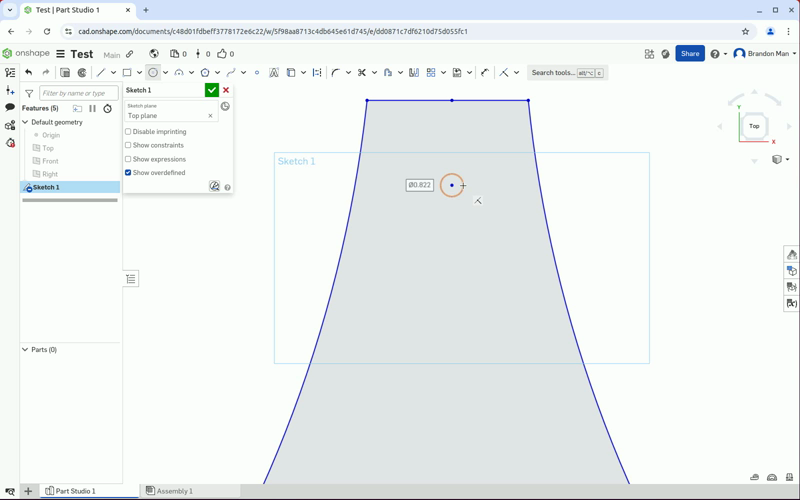
scroll(-6)
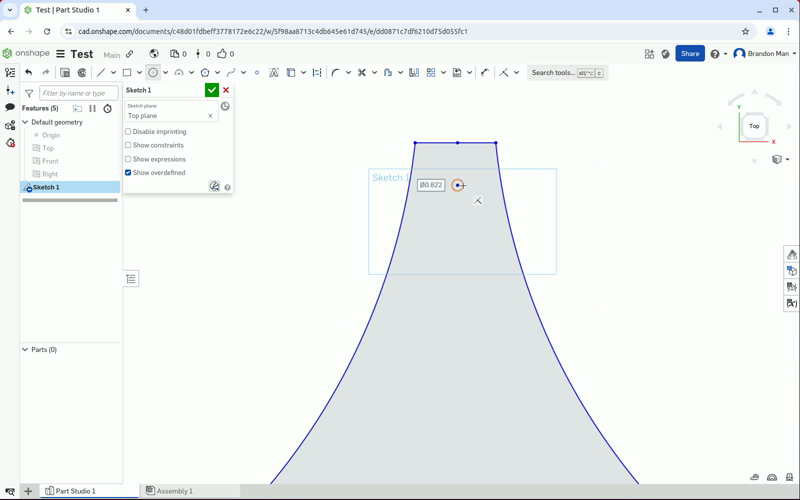
scroll(-6)
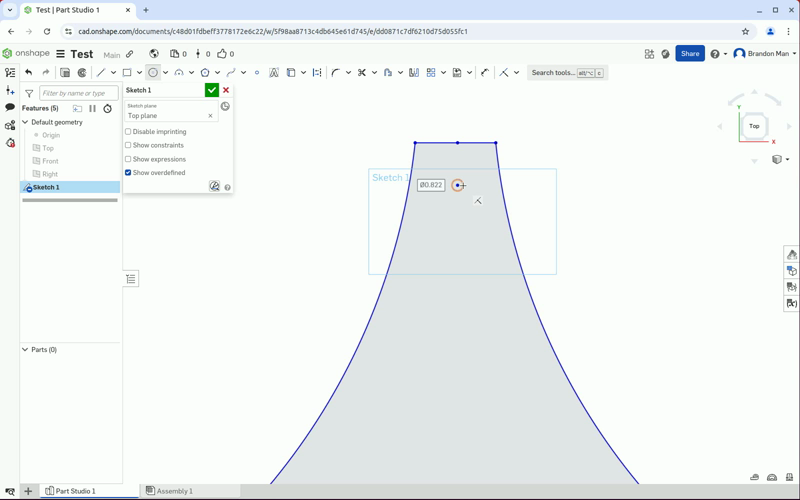
scroll(-6)
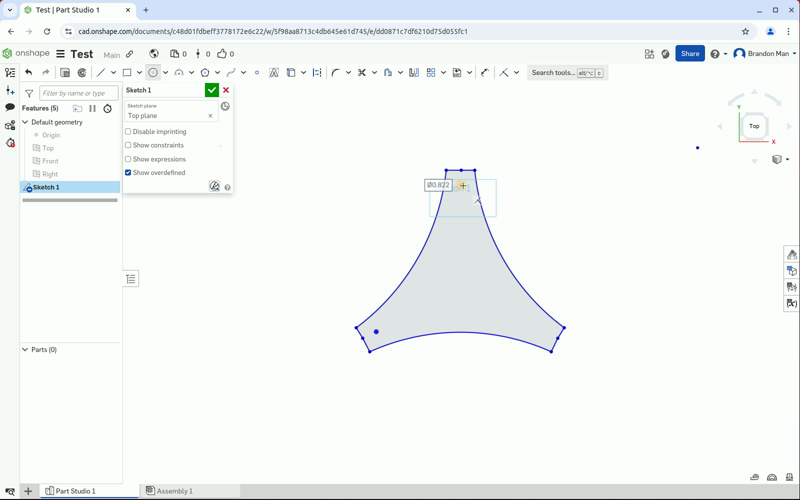
key(esc)
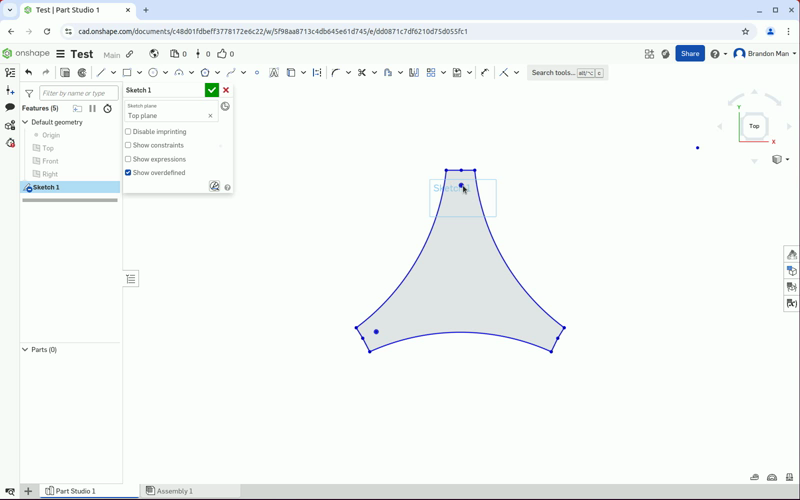
key(c)
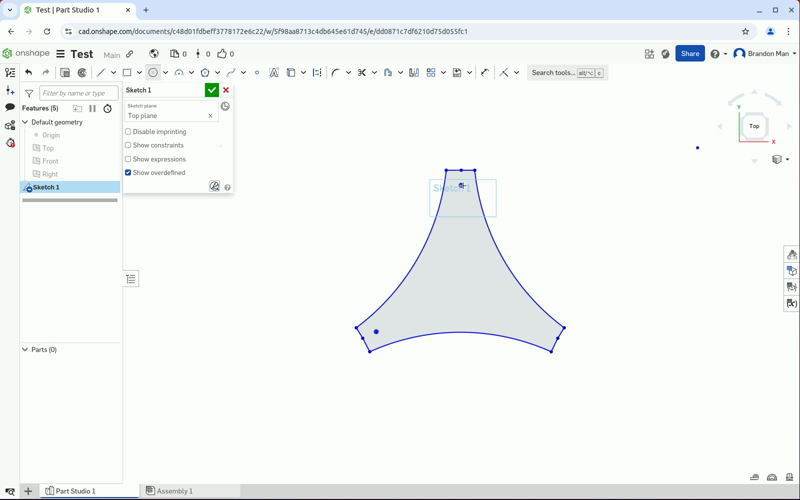
key_down(shift)
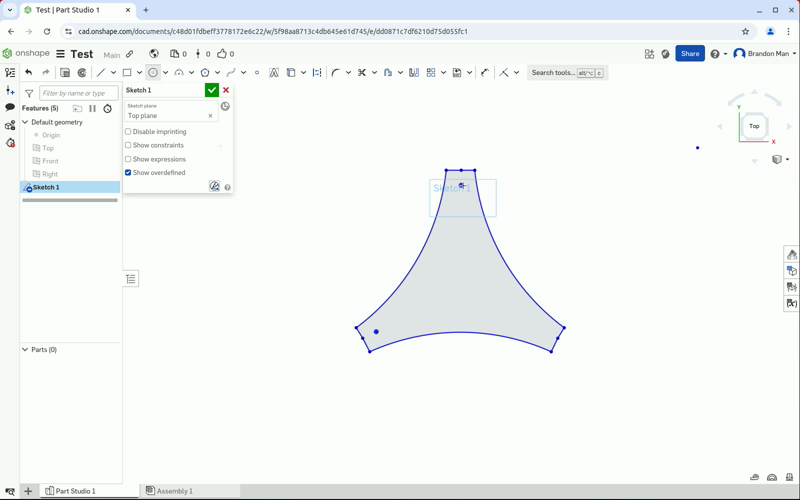
mouse_move(544, 331)
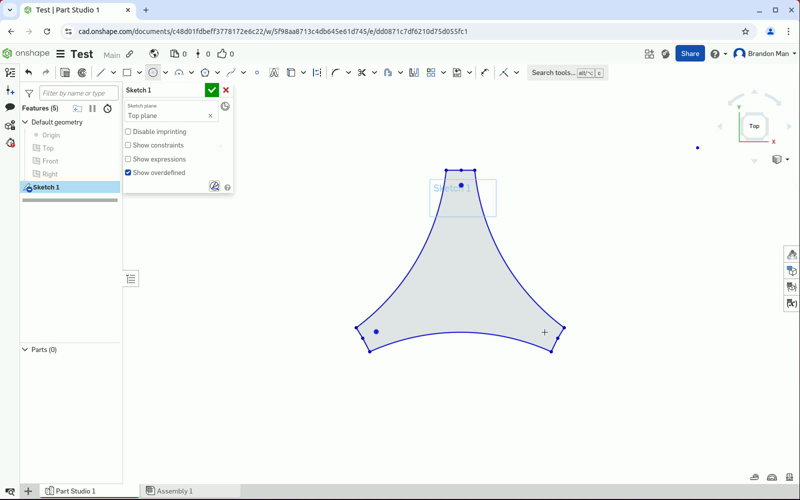
click(544, 331)
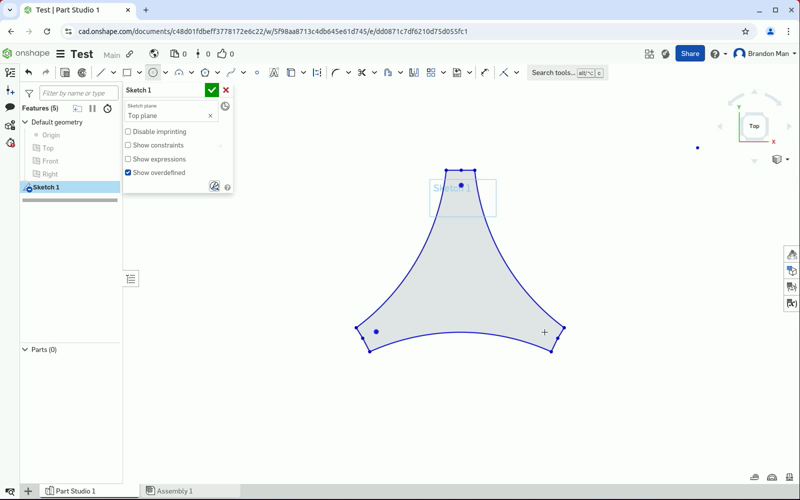
key_up(shift)
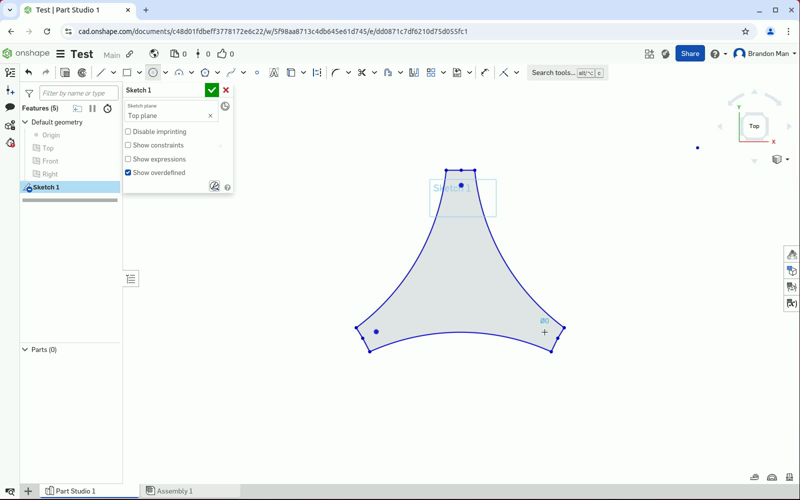
mouse_move(546, 331)
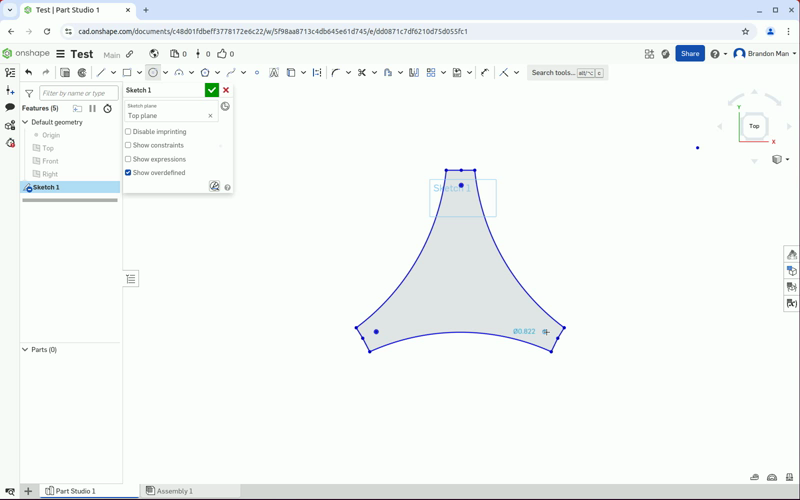
scroll(6)
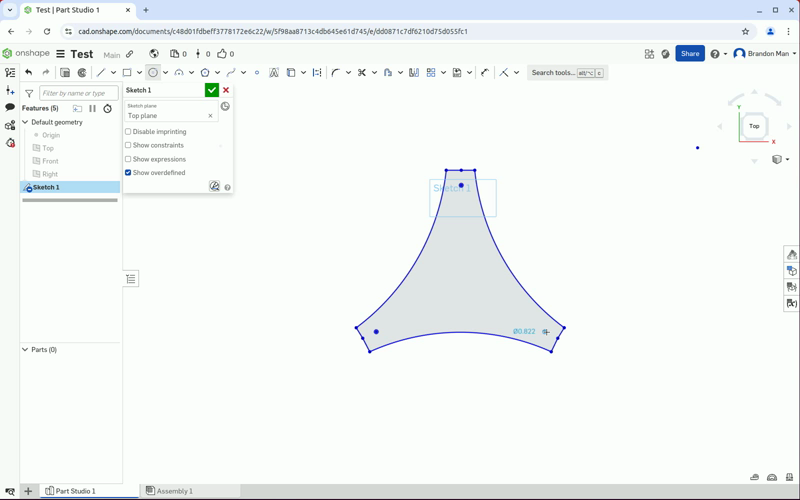
scroll(6)
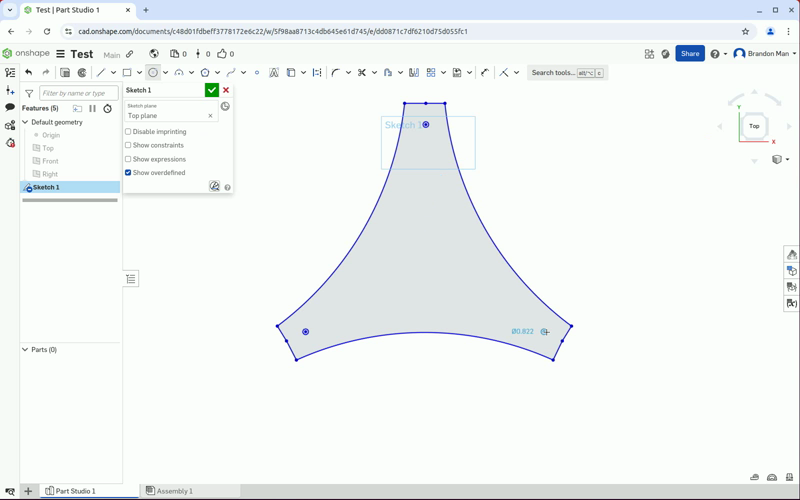
scroll(6)
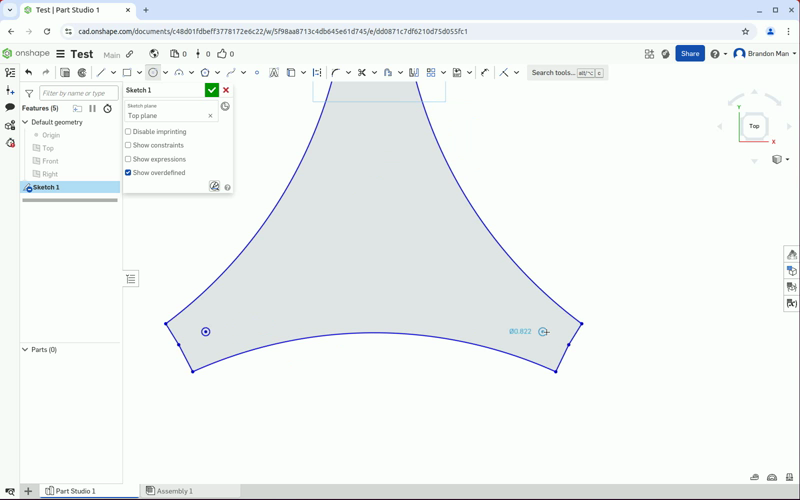
scroll(6)
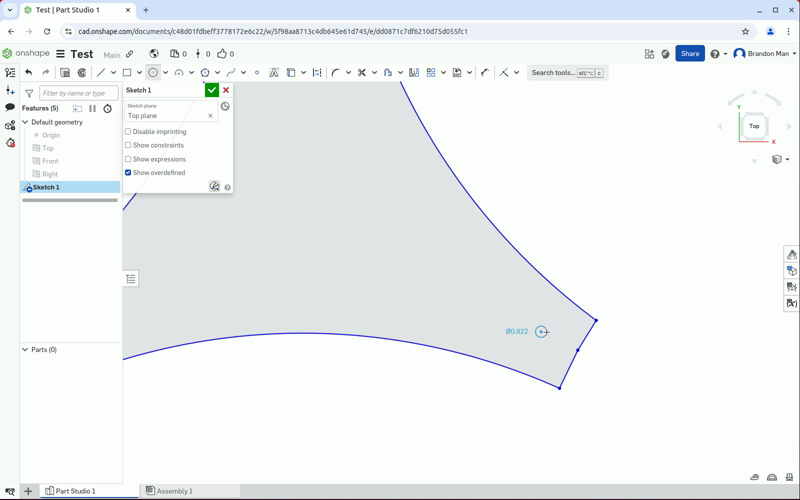
scroll(6)
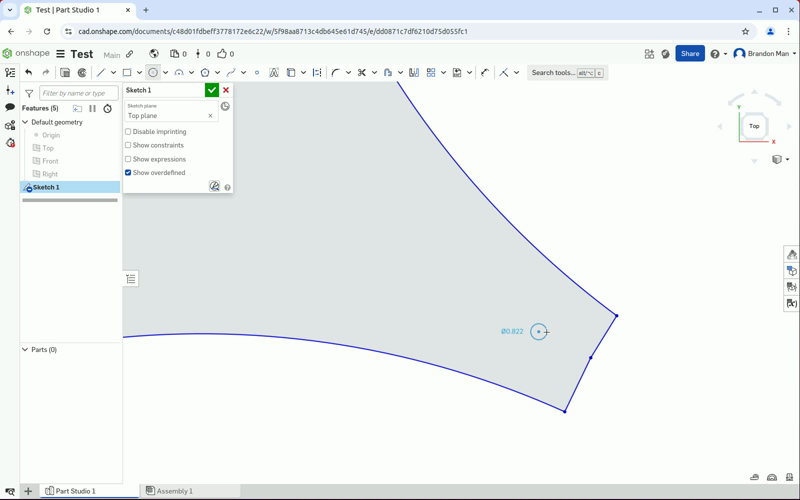
scroll(6)
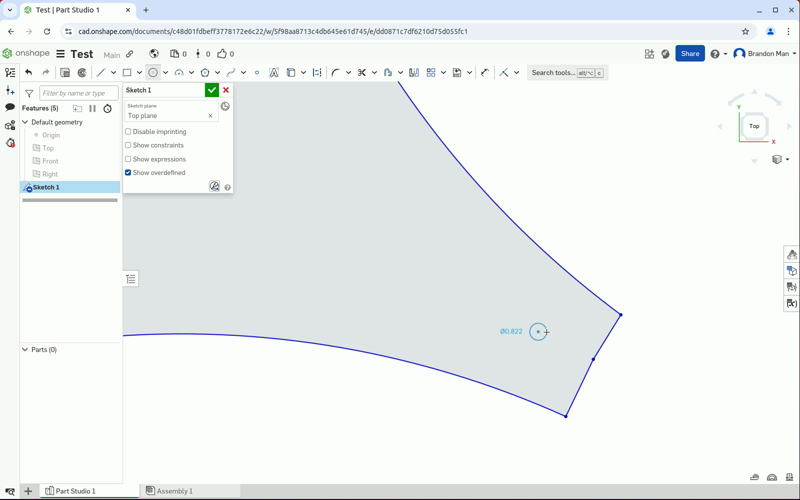
scroll(6)
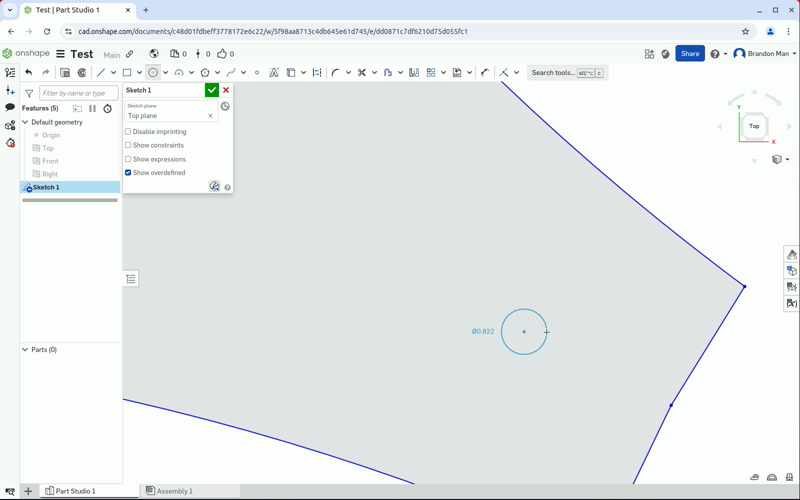
click(546, 331)
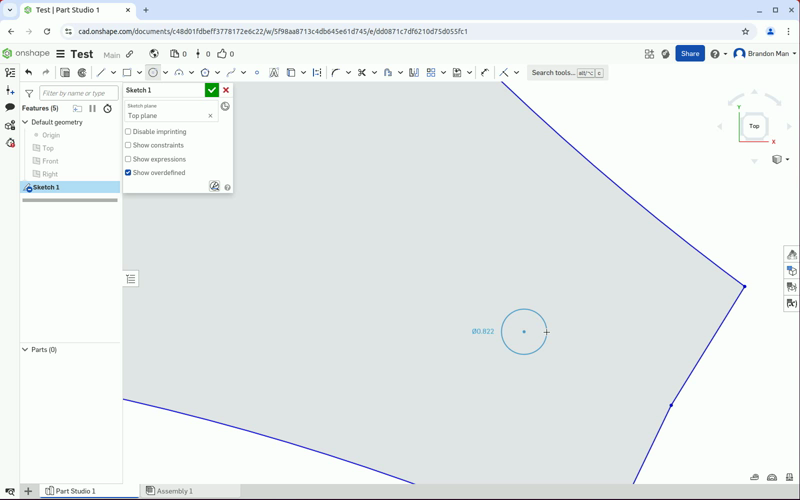
scroll(-6)
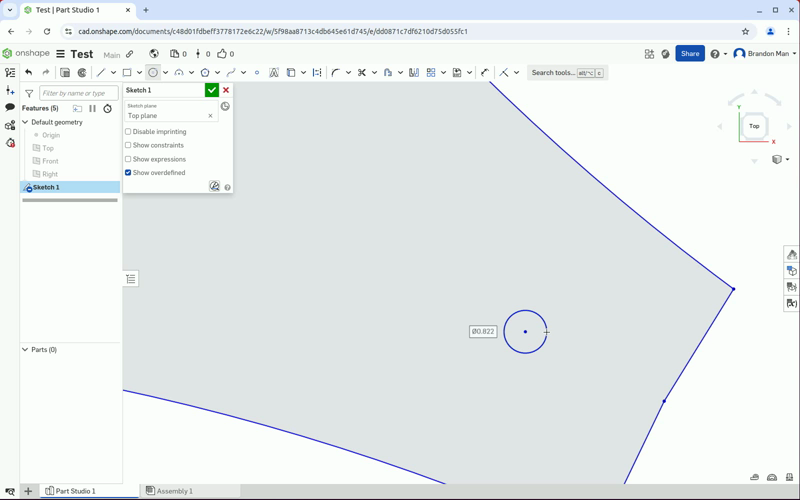
scroll(-6)
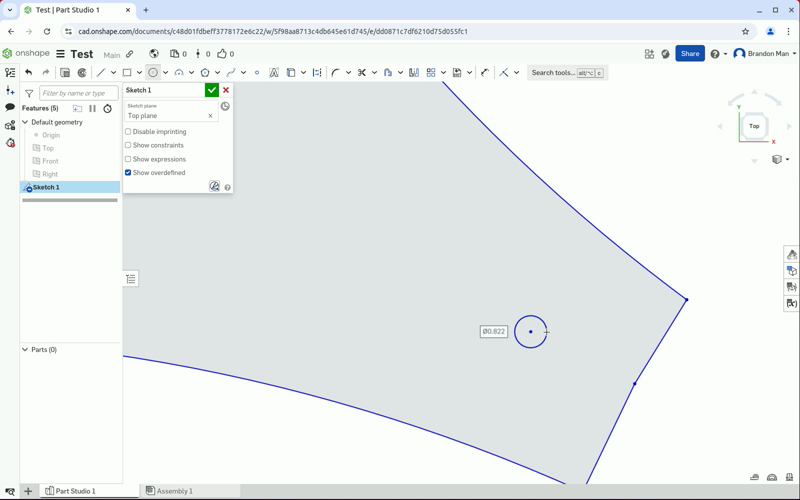
scroll(-6)
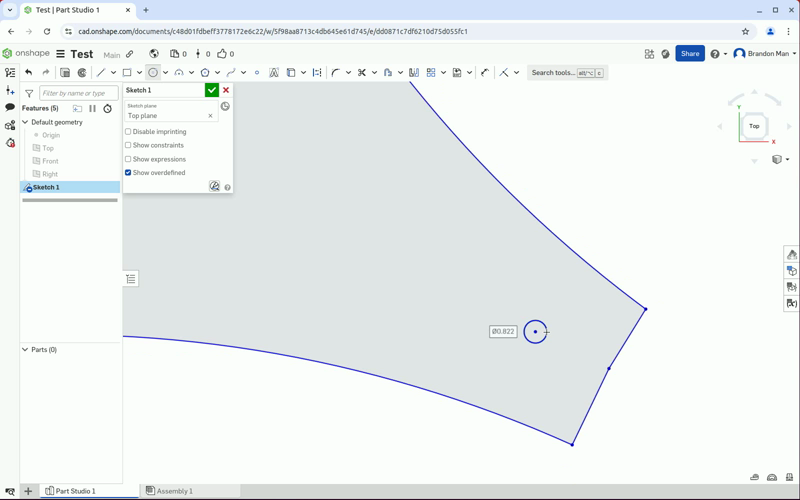
scroll(-6)
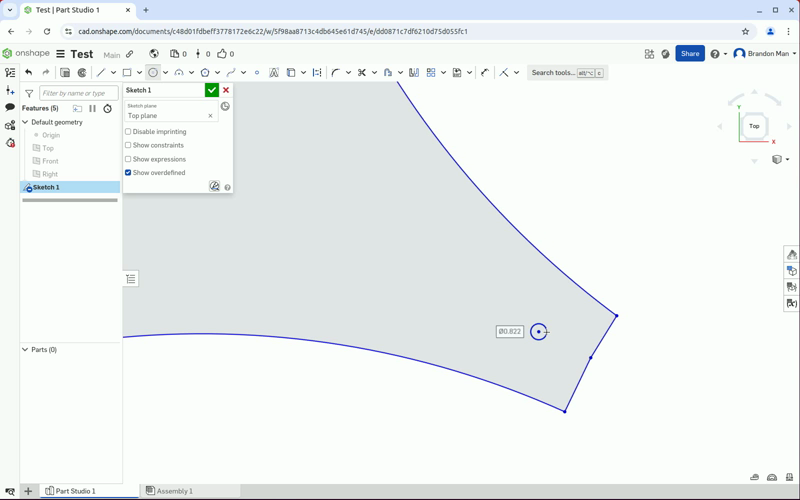
scroll(-6)
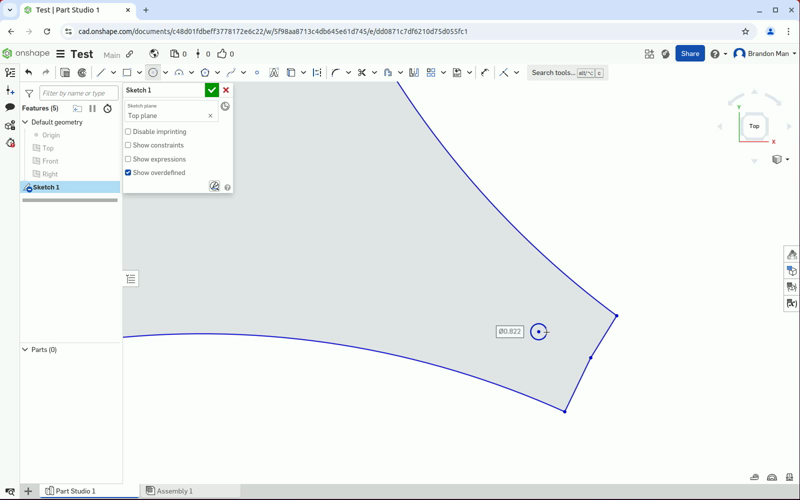
scroll(-6)
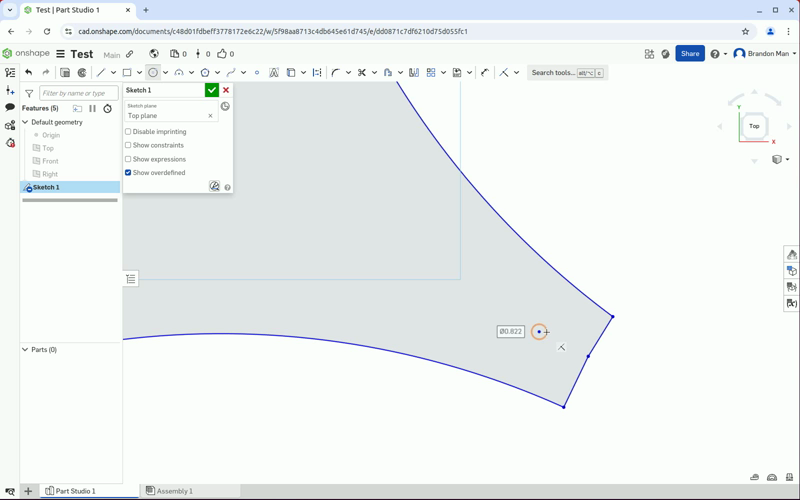
scroll(-6)
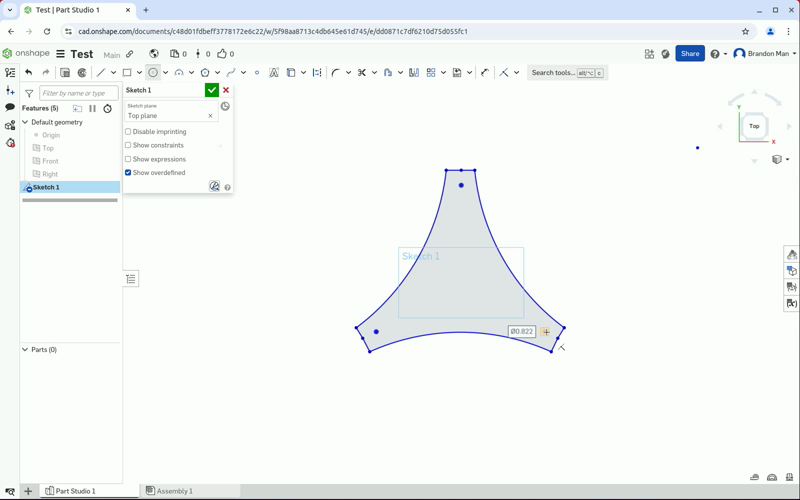
key(esc)
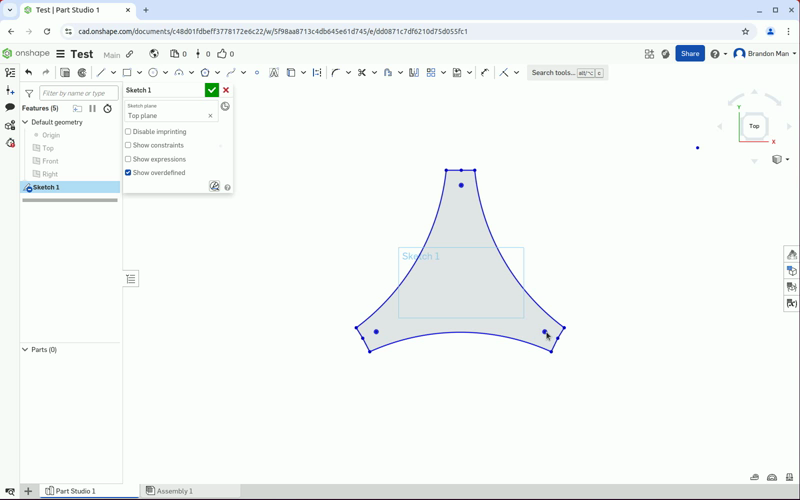
mouse_move(473, 245)
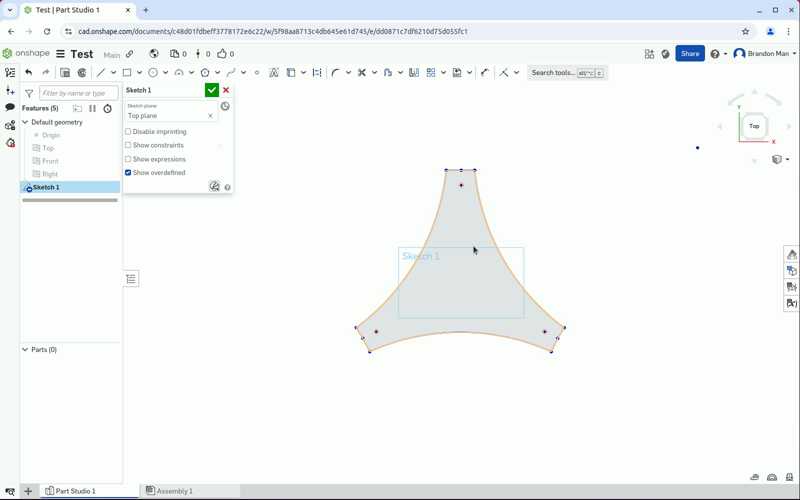
click(473, 245)
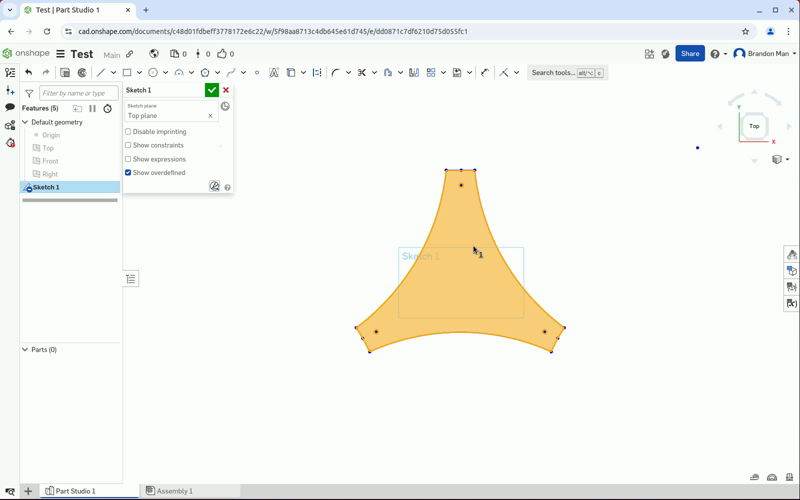
mouse_move(73, 352)
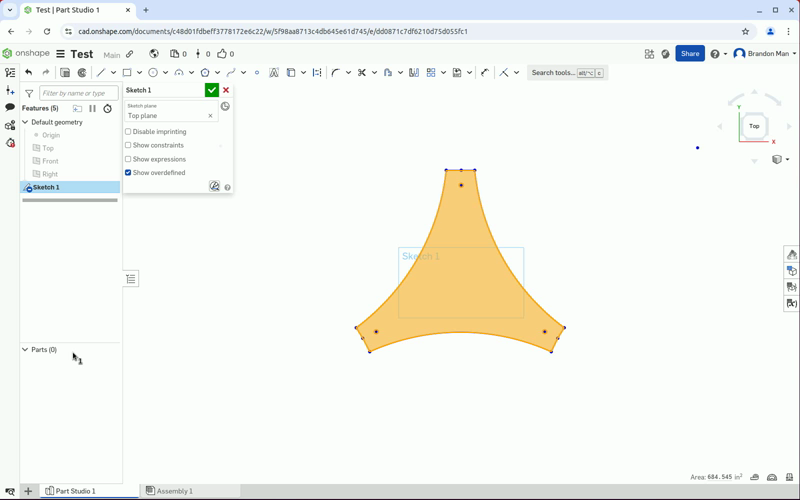
key(shift+y)
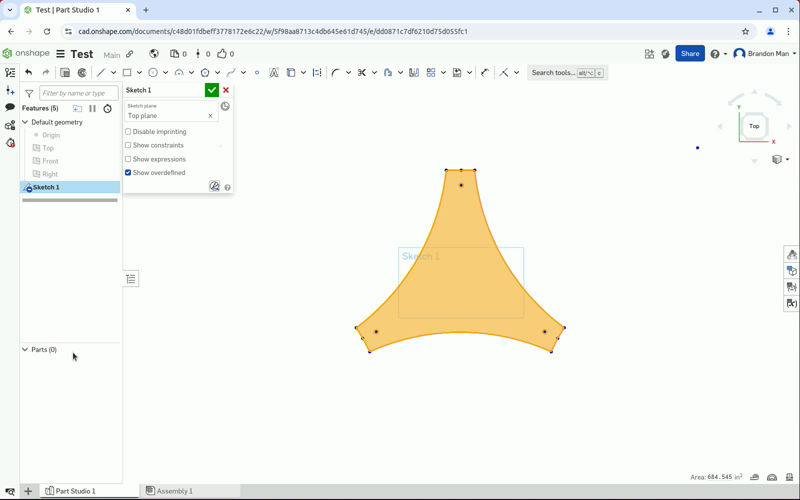
key(shift+e)
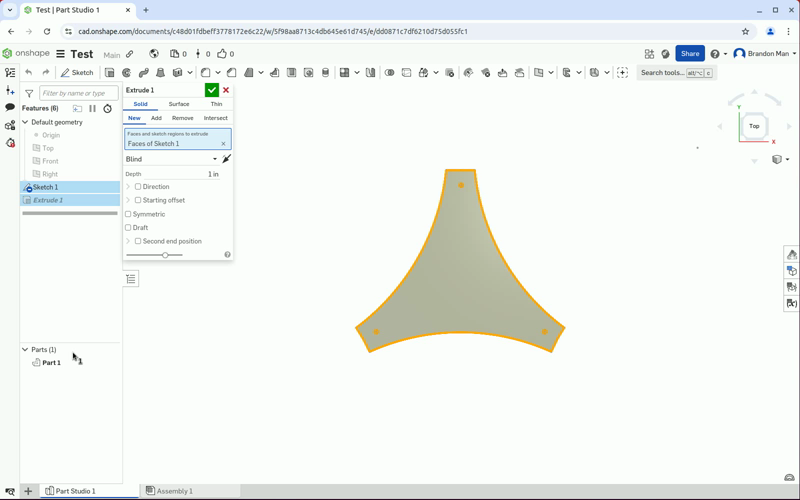
mouse_move(143, 106)
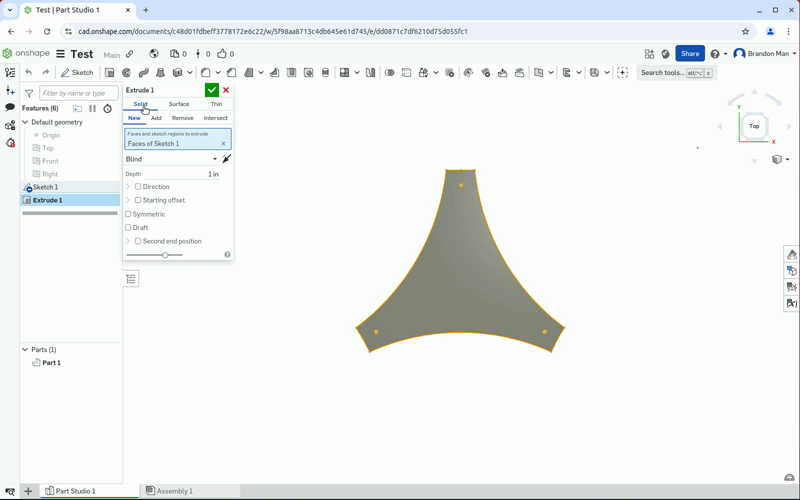
click(143, 106)
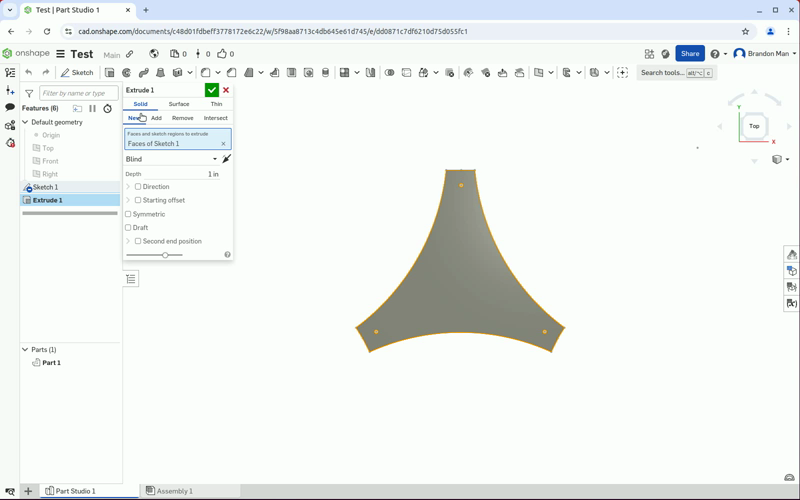
mouse_move(137, 120)
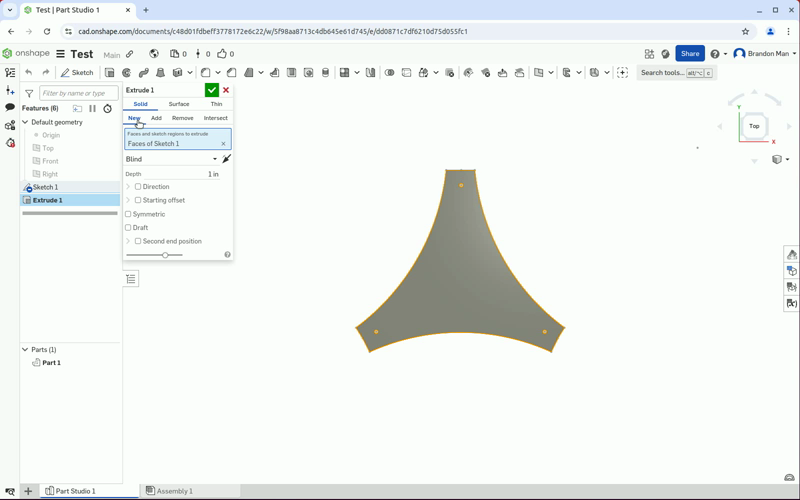
click(137, 120)
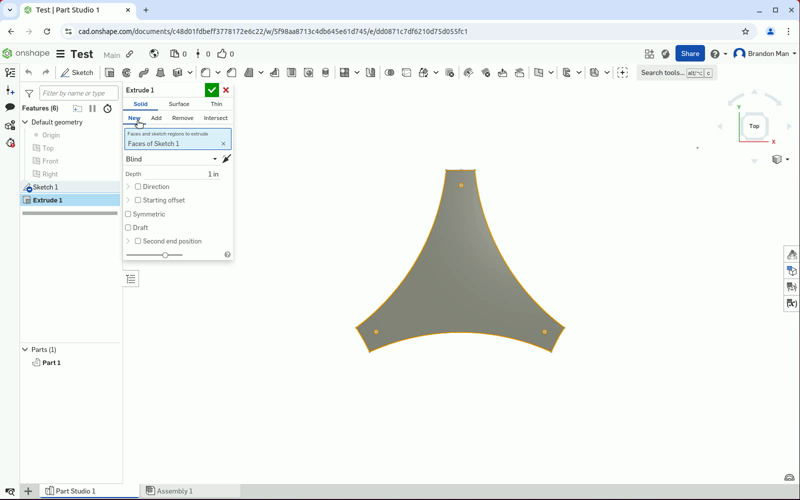
key(tab, 4)
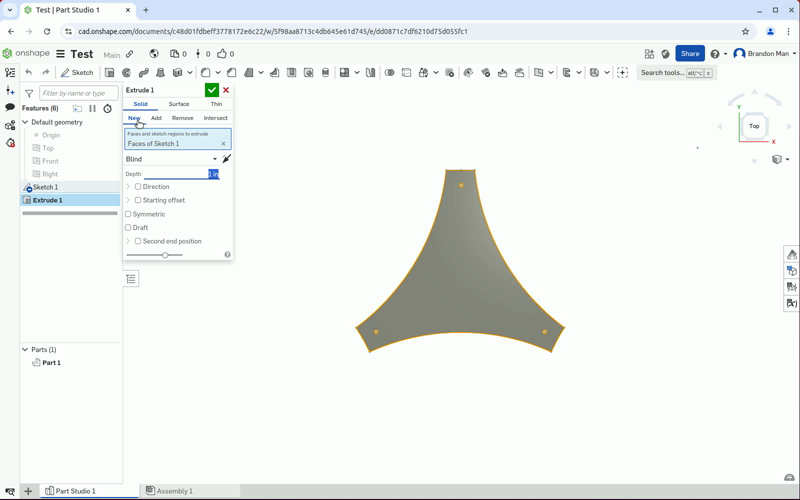
text(2.407)
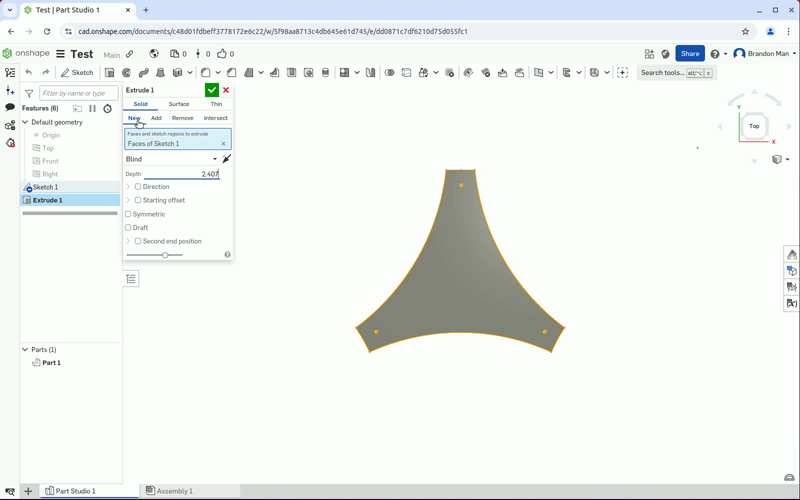
key(enter)
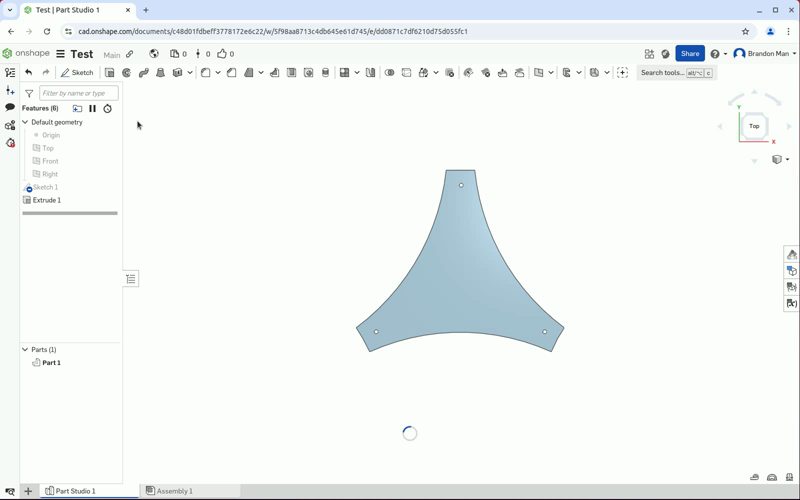
key(shift+h)
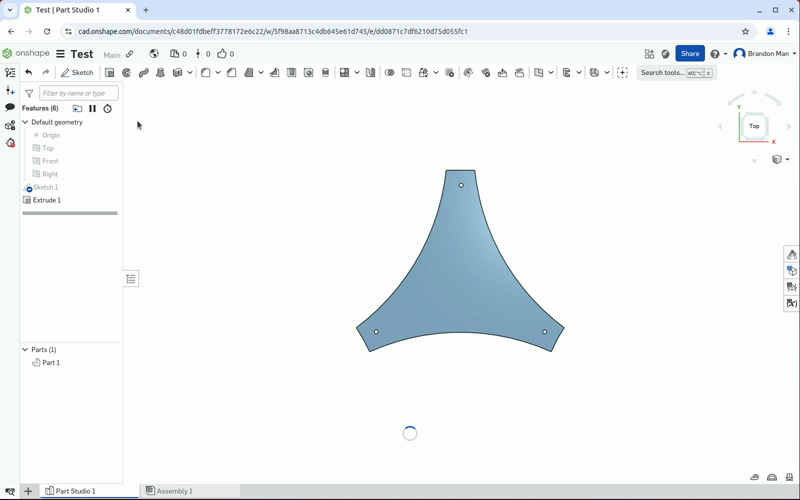
key(shift+h)
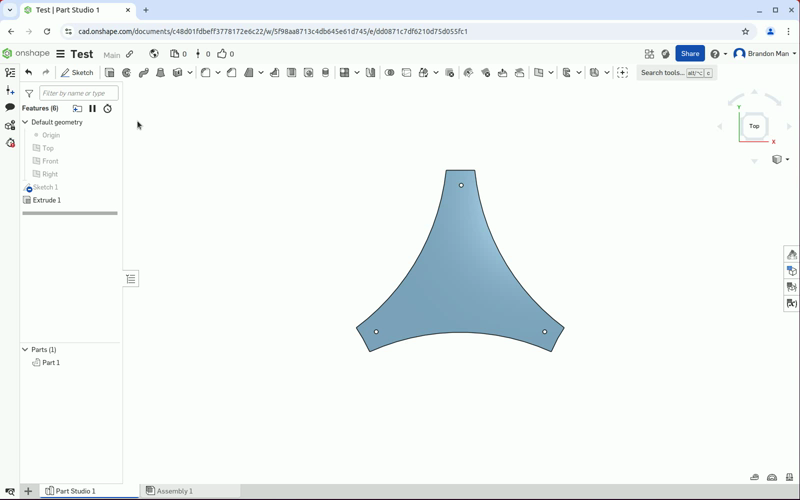
mouse_move(73, 189)
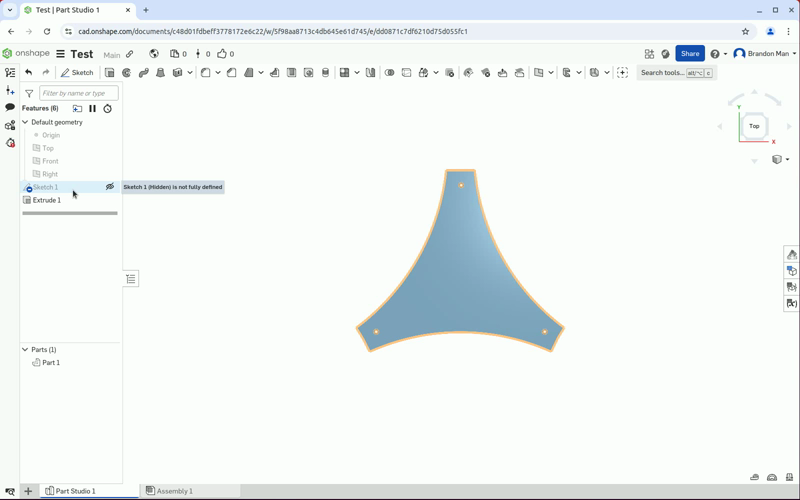
click(73, 189)
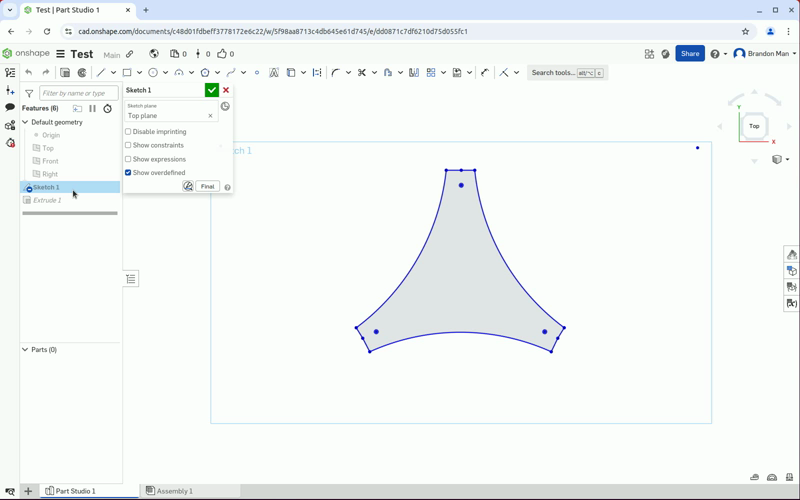
mouse_move(229, 92)
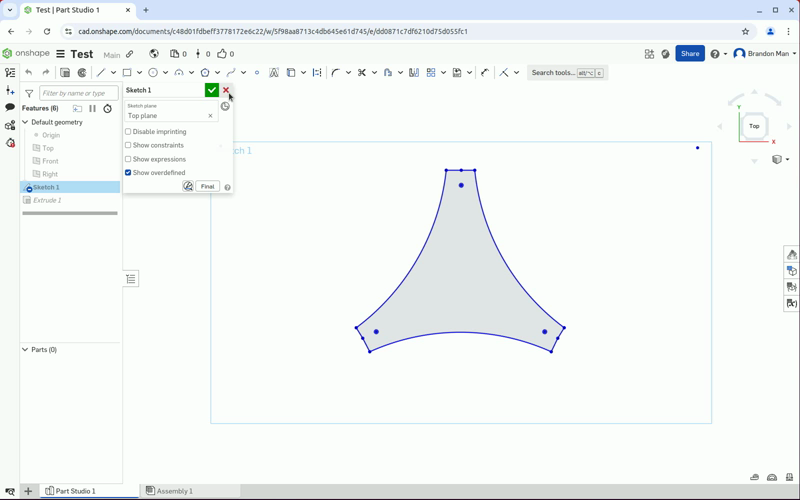
click(229, 92)
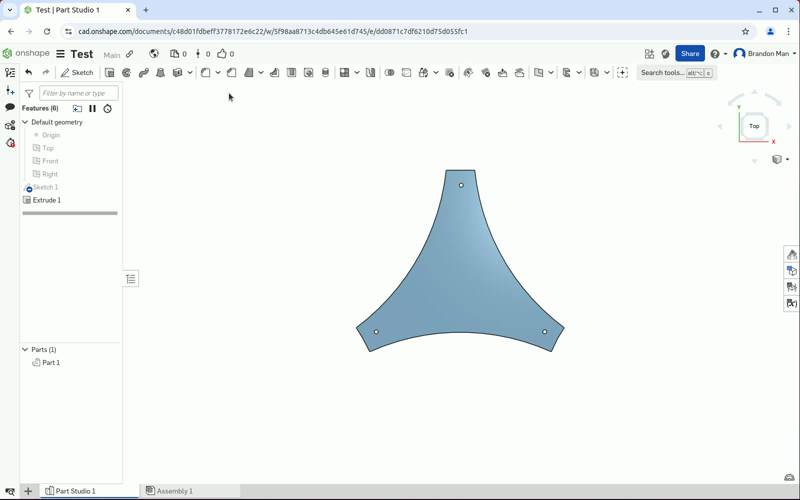
mouse_move(541, 75)
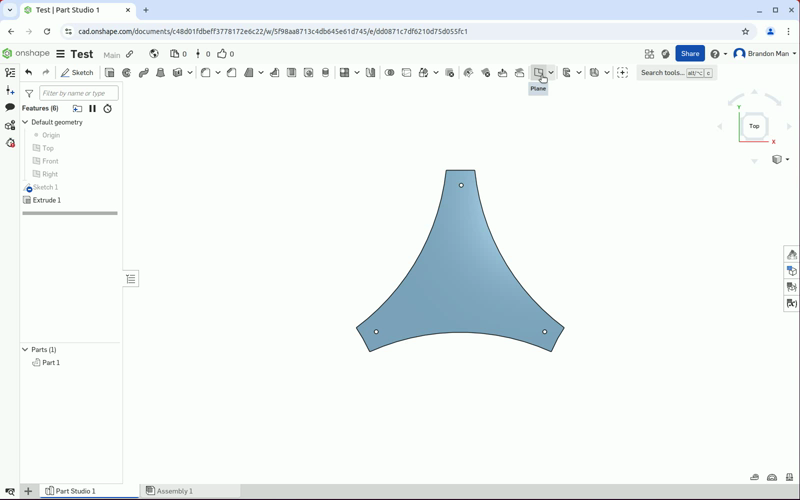
click(541, 75)
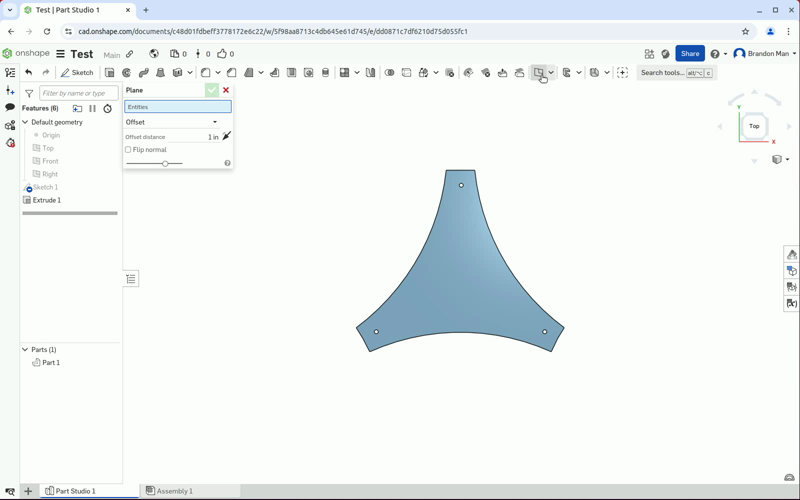
mouse_move(73, 150)
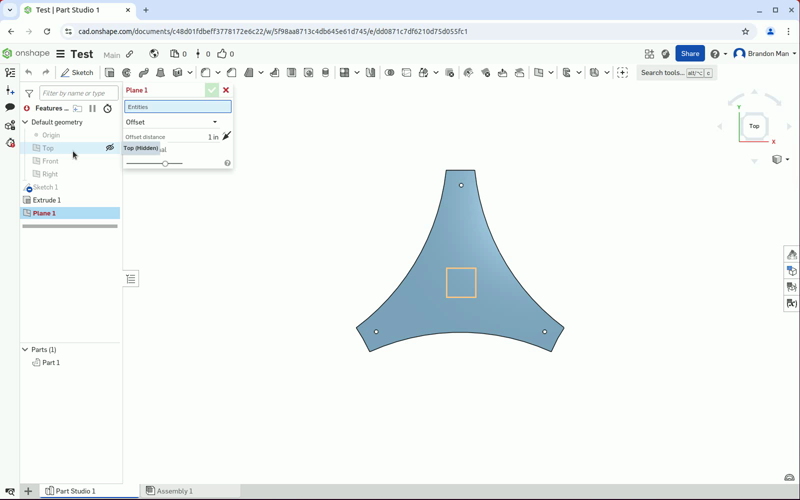
click(73, 150)
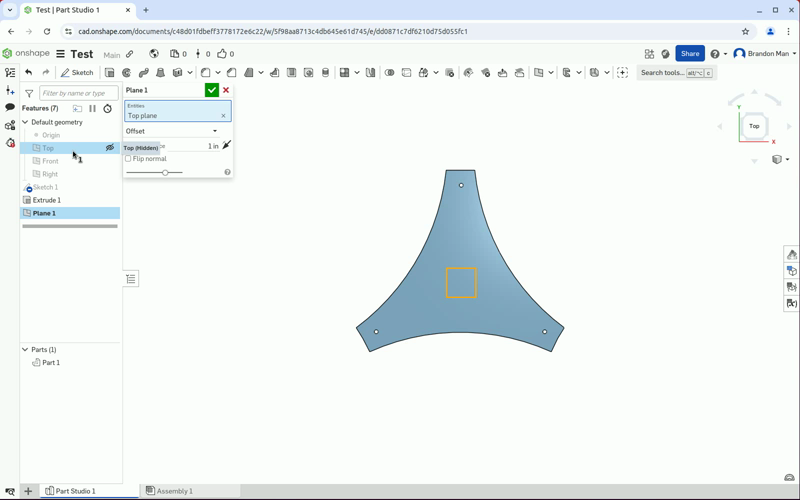
key(tab, 2)
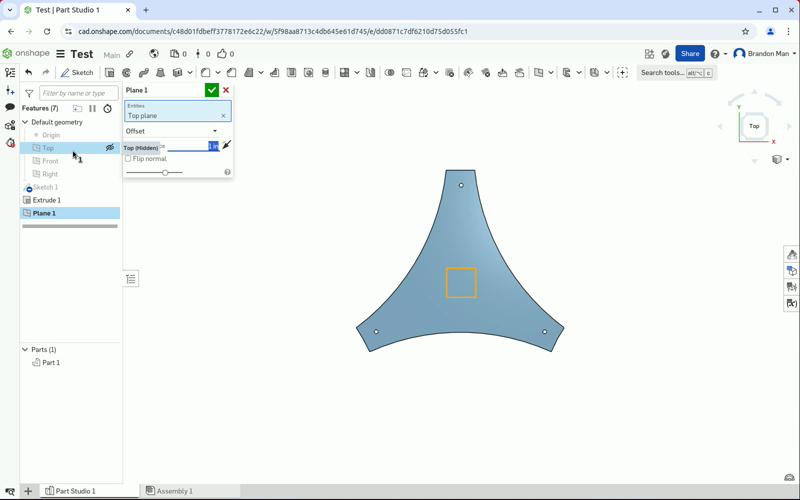
text(2.403)
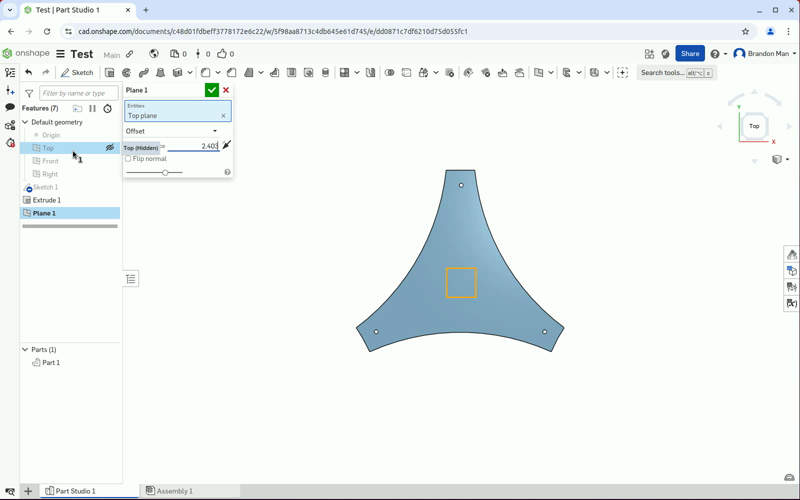
key(enter, 2)
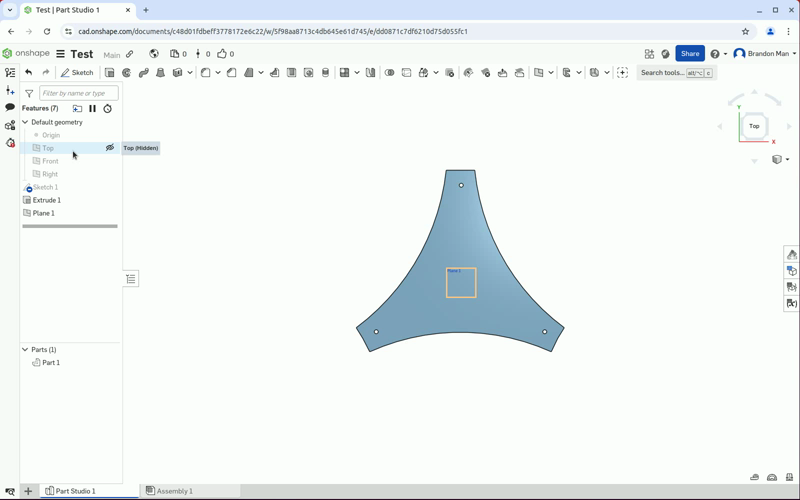
key(shift+s)
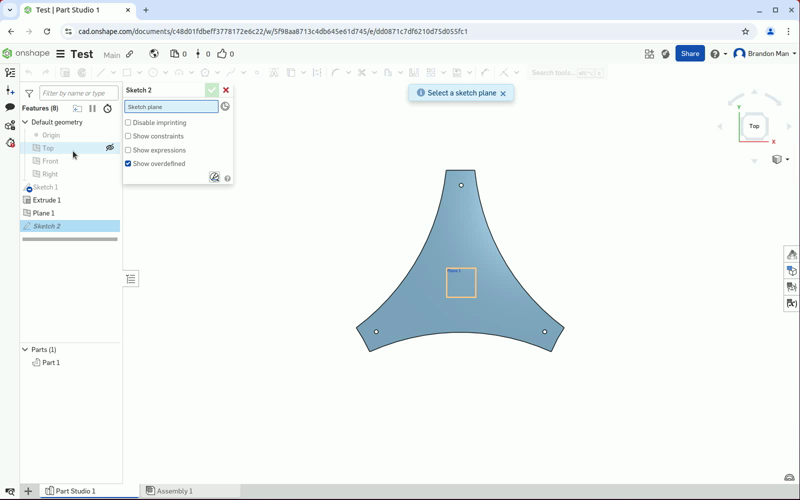
mouse_move(73, 215)
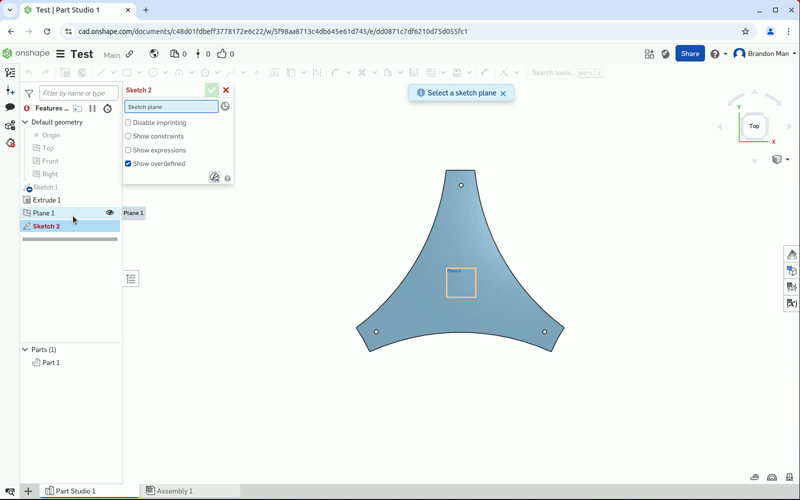
click(73, 215)
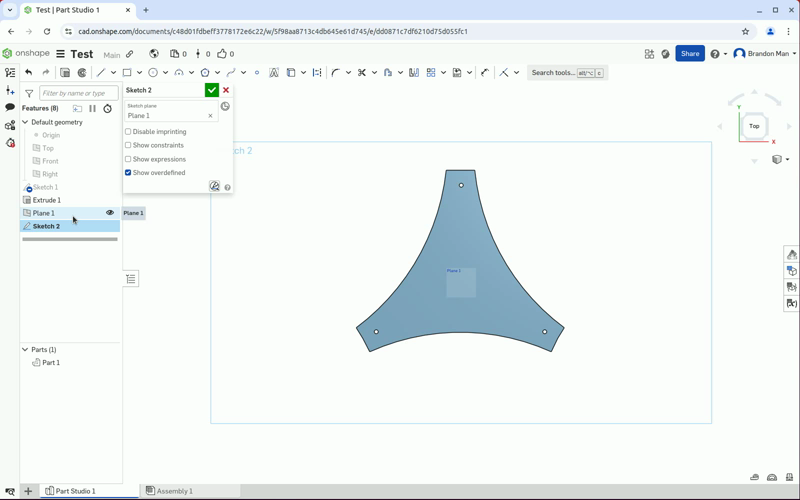
mouse_move(73, 352)
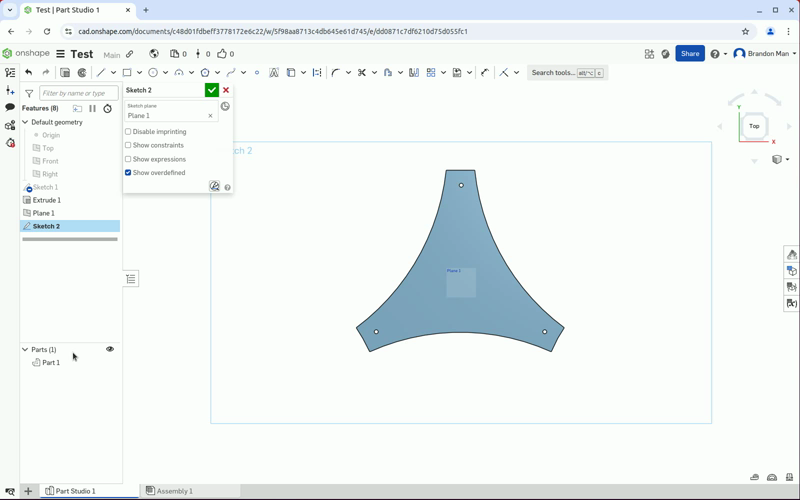
key(y)
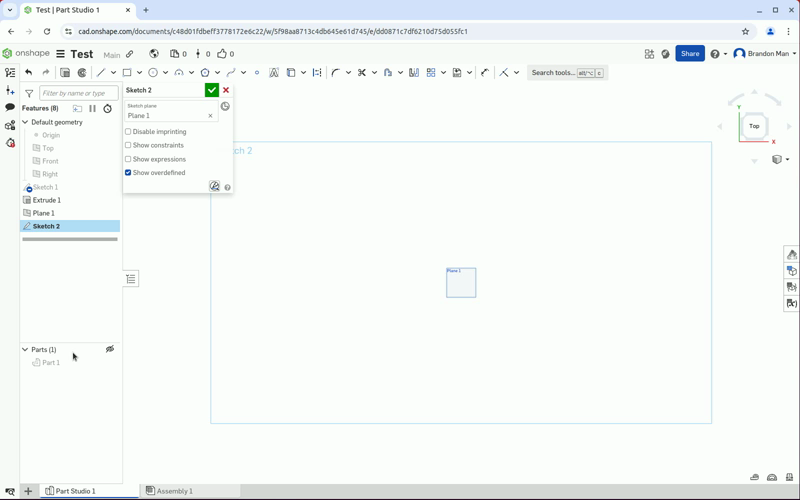
key(c)
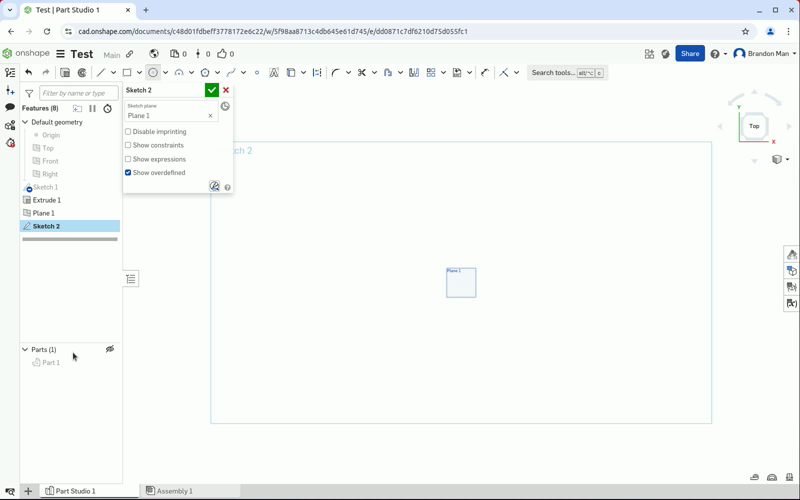
key_down(shift)
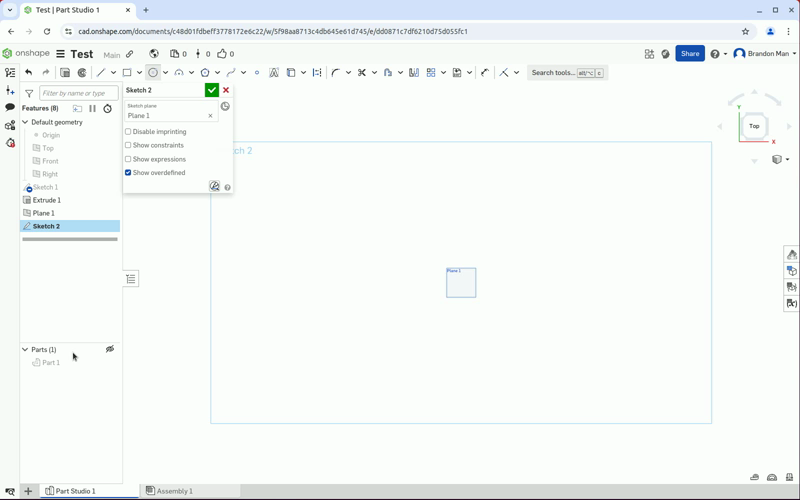
mouse_move(461, 282)
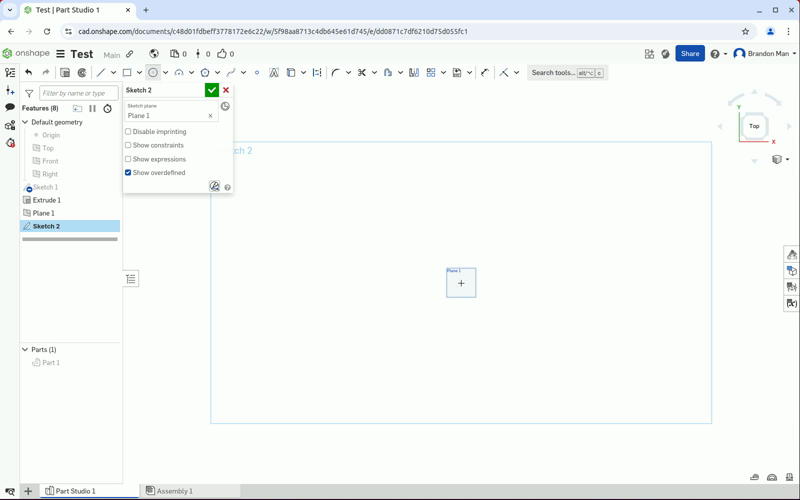
click(461, 282)
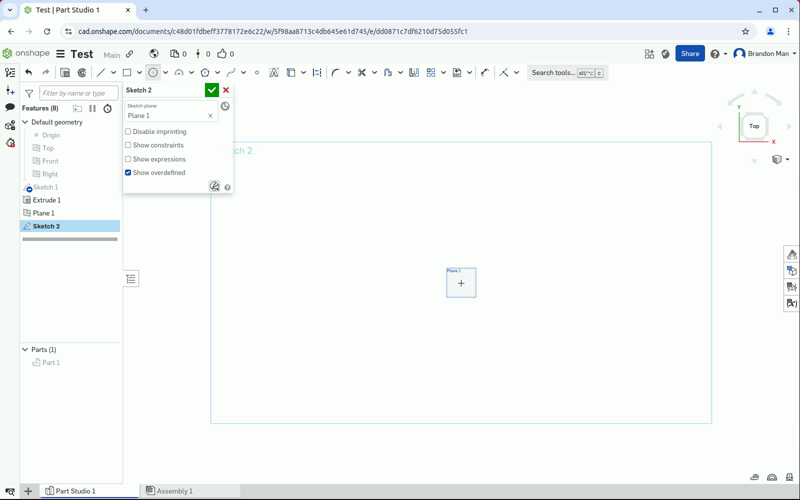
key_up(shift)
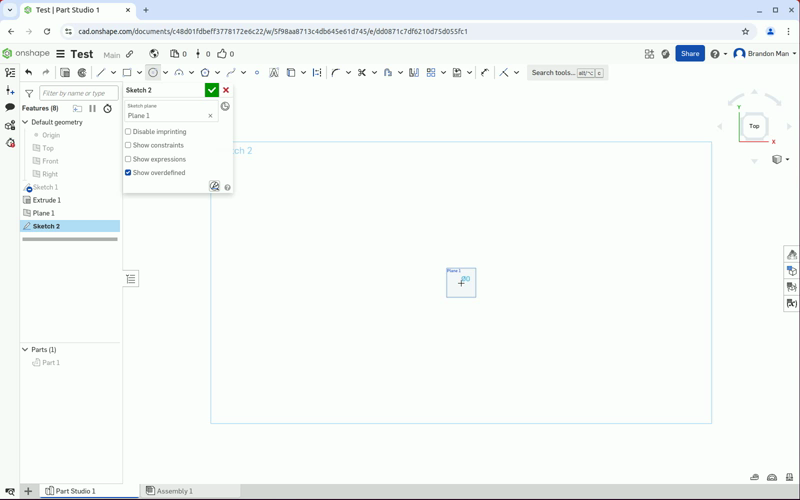
mouse_move(467, 282)
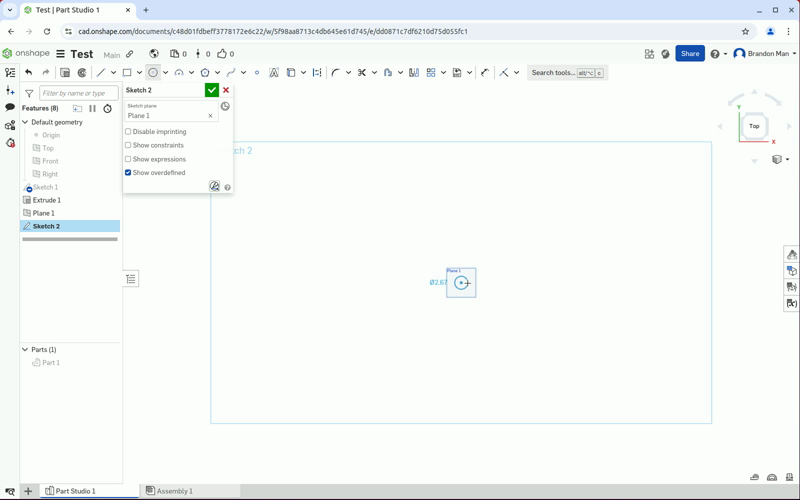
click(467, 282)
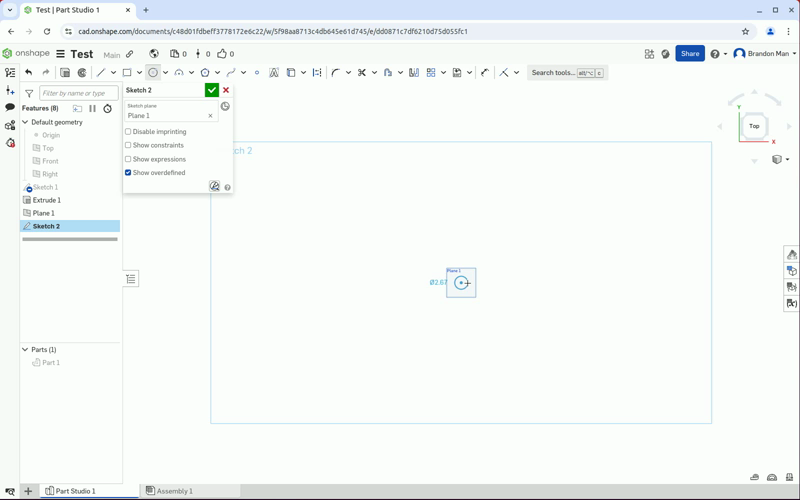
key(esc)
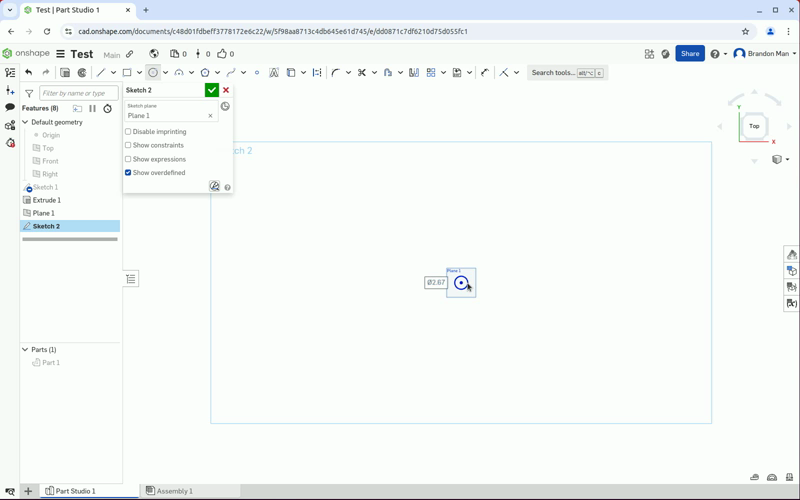
mouse_move(458, 278)
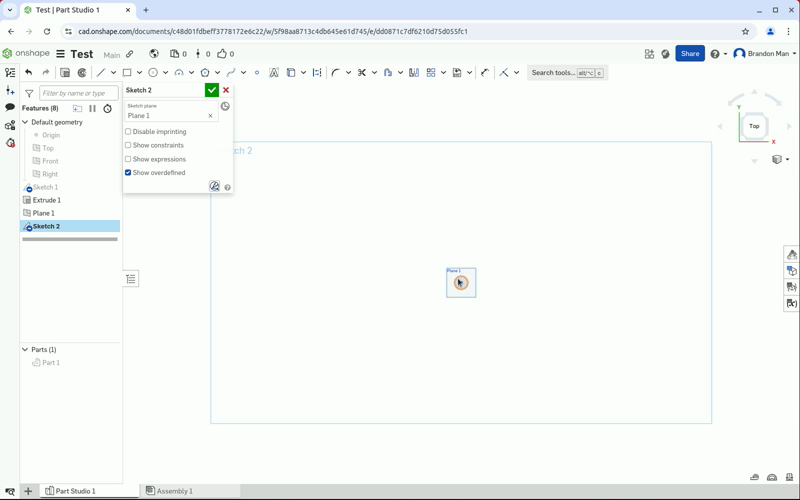
scroll(6)
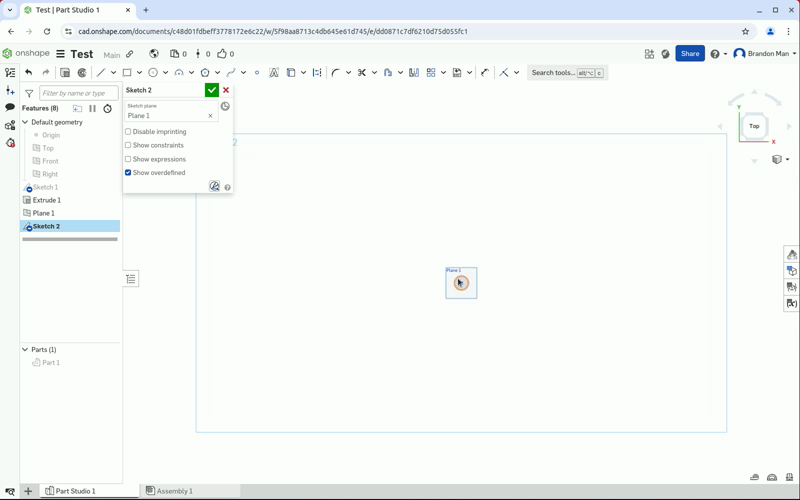
scroll(6)
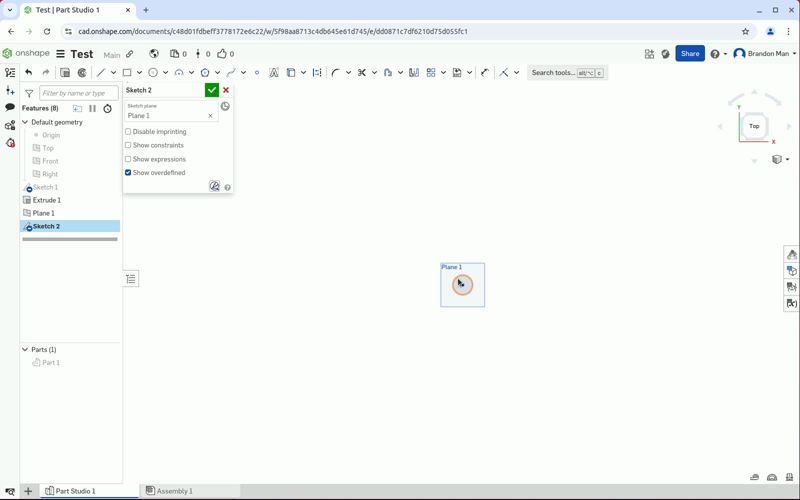
scroll(6)
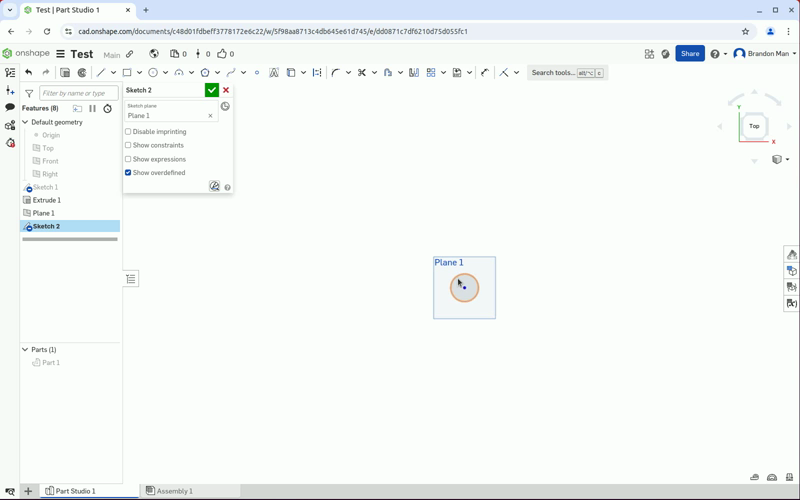
scroll(6)
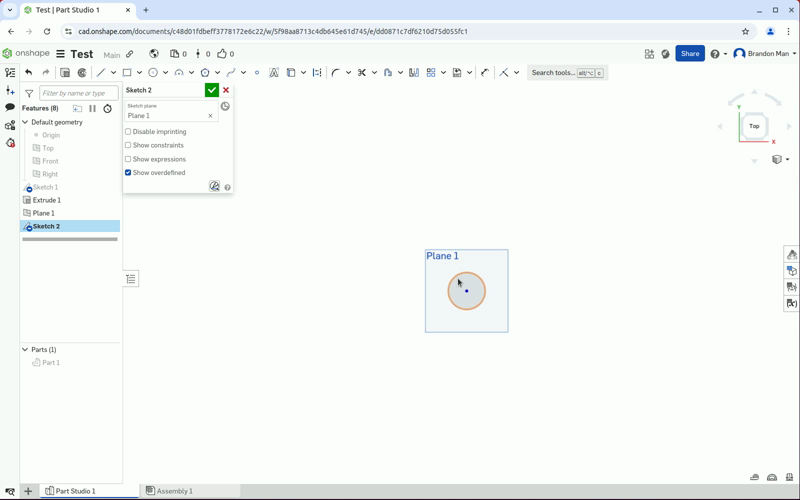
scroll(6)
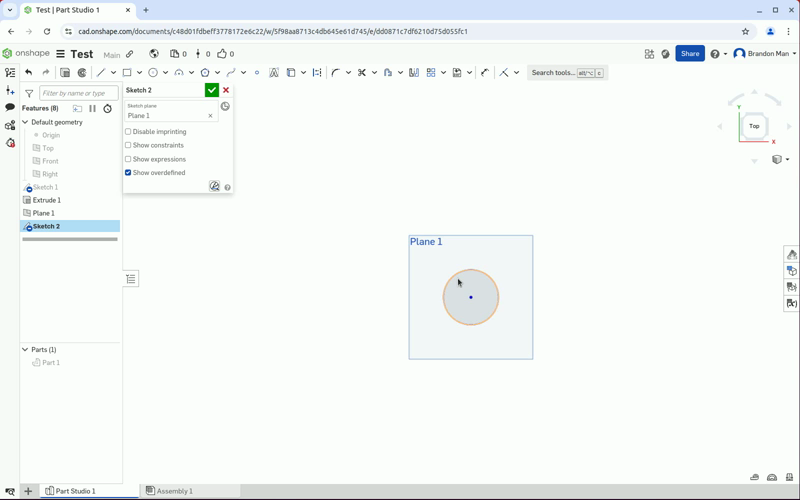
scroll(6)
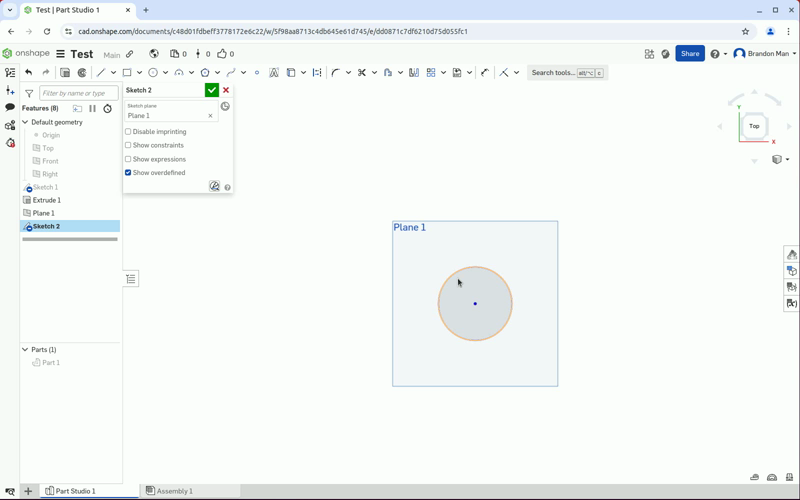
scroll(6)
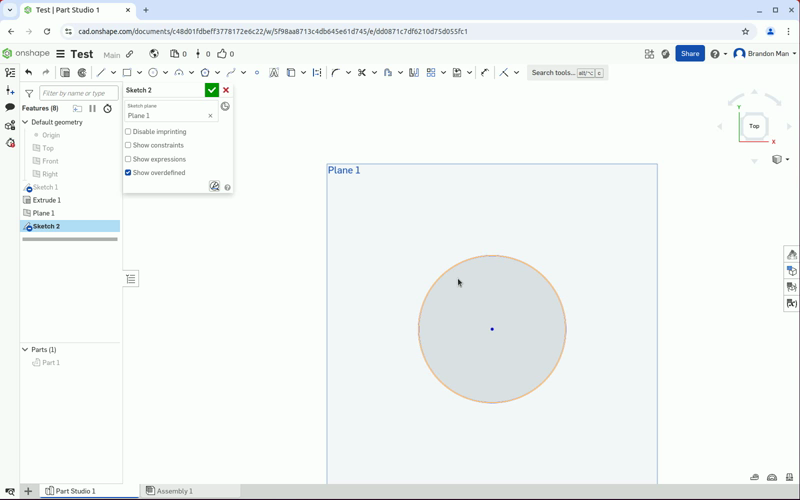
click(458, 278)
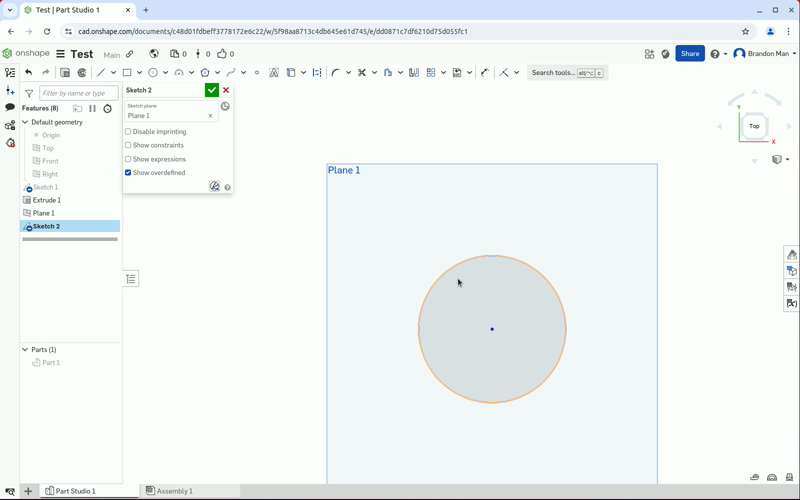
scroll(-6)
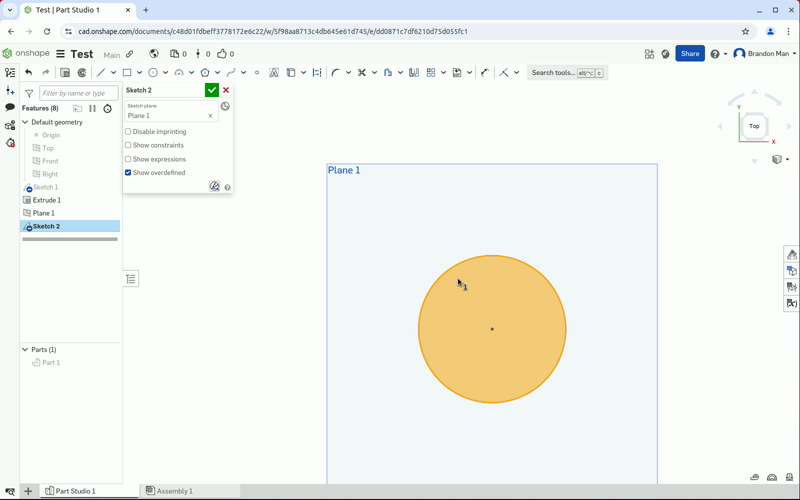
scroll(-6)
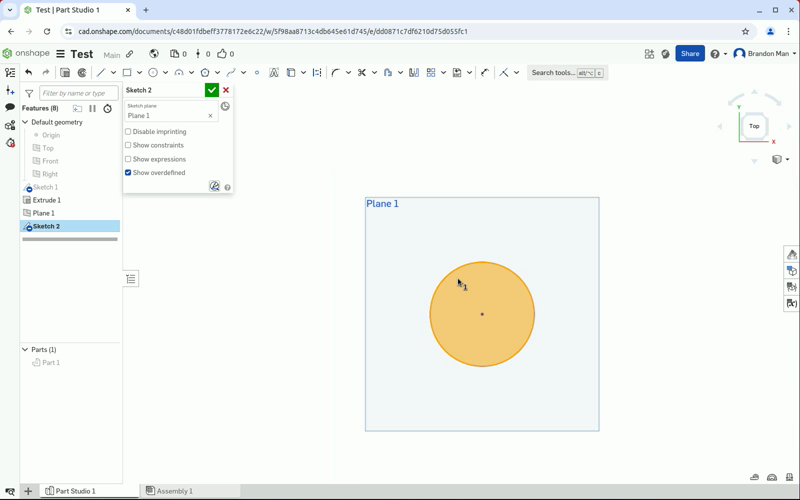
scroll(-6)
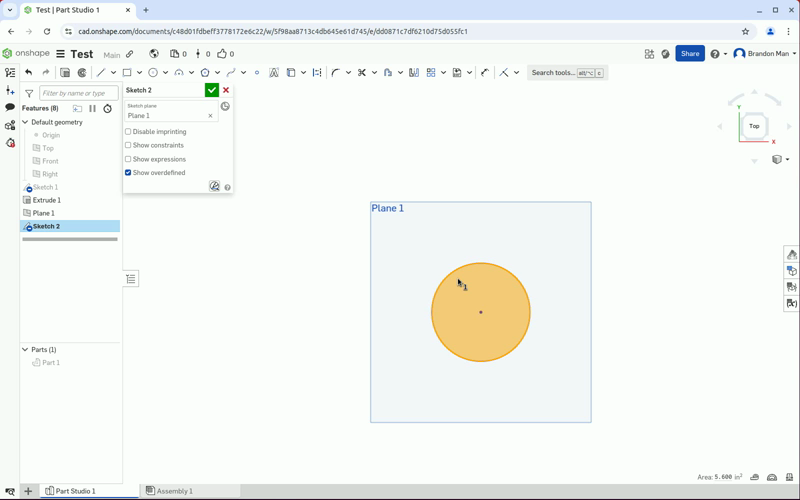
scroll(-6)
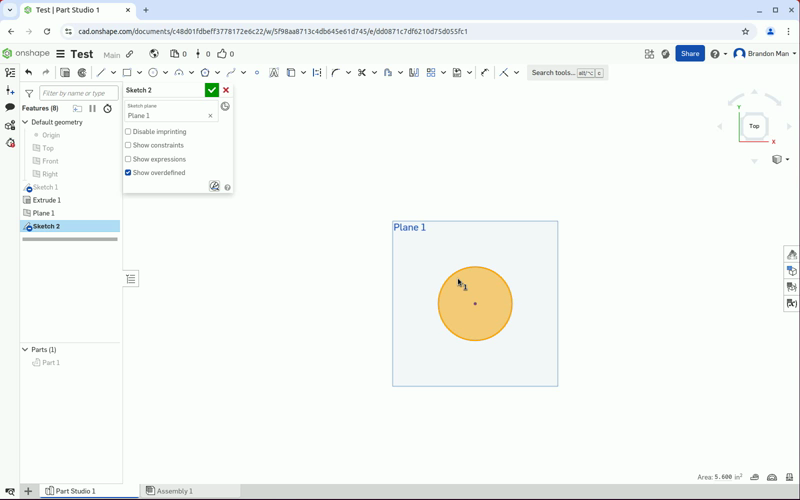
scroll(-6)
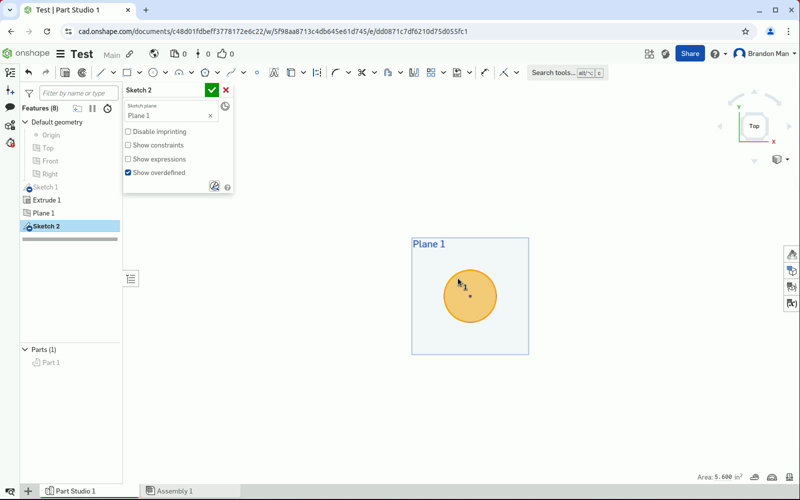
scroll(-6)
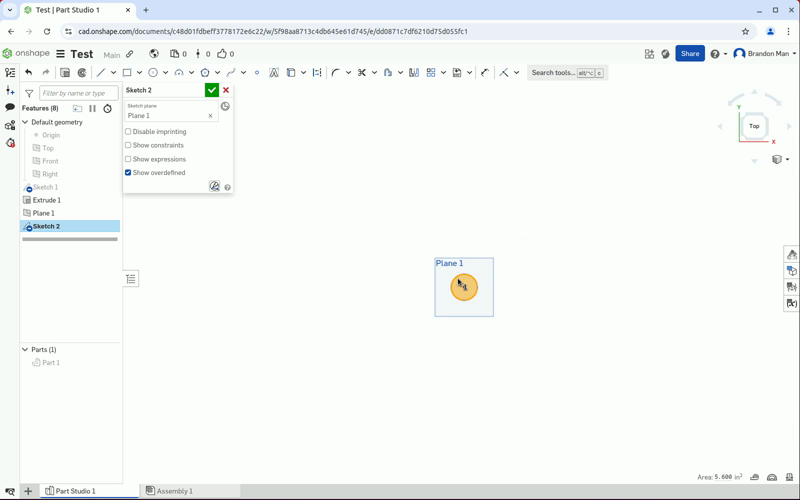
scroll(-6)
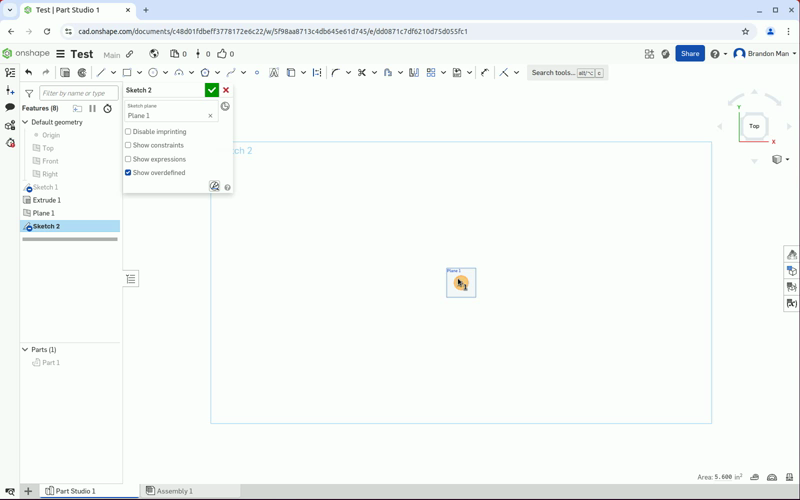
mouse_move(73, 352)
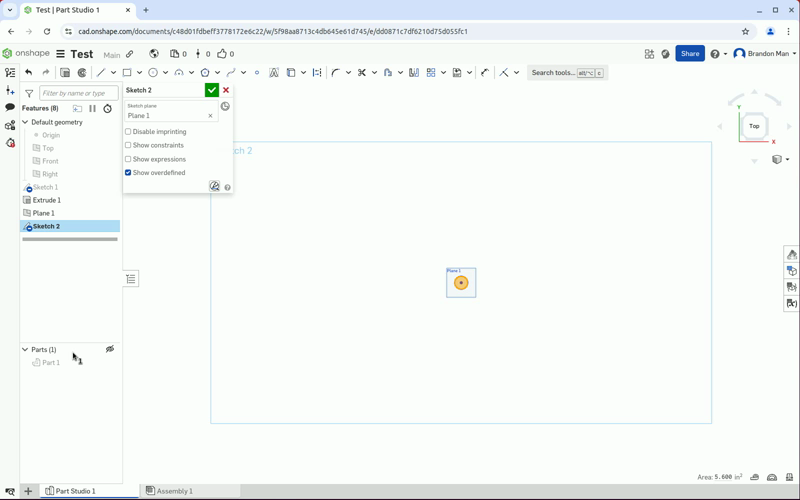
key(shift+y)
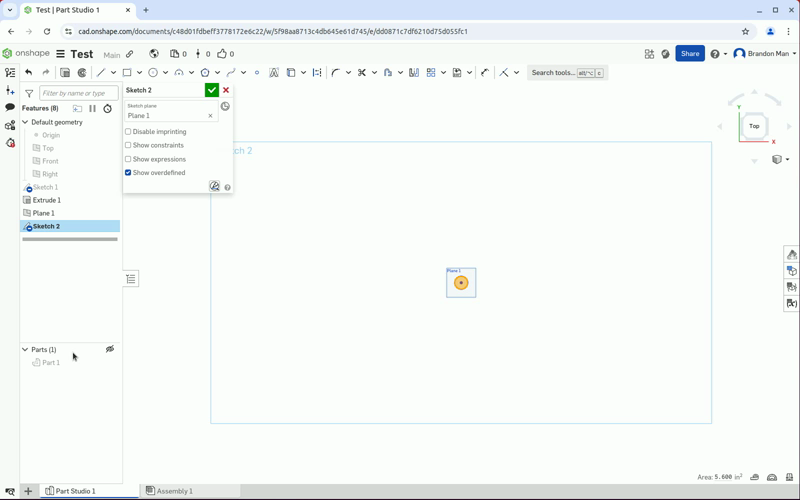
key(shift+e)
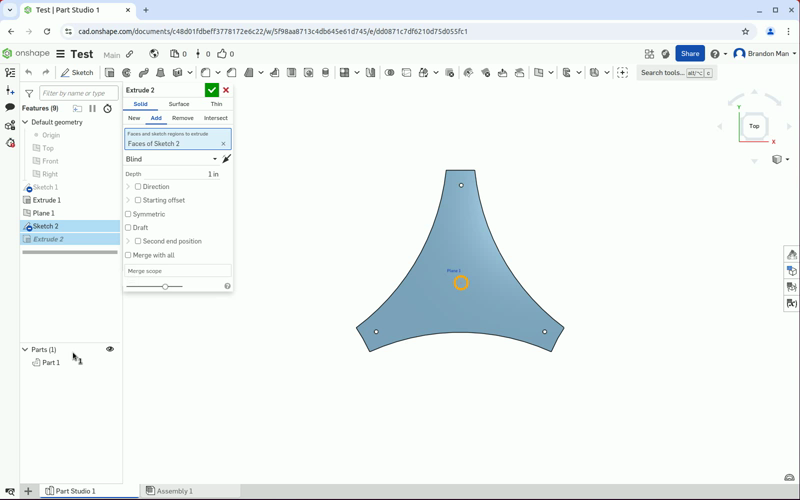
mouse_move(143, 106)
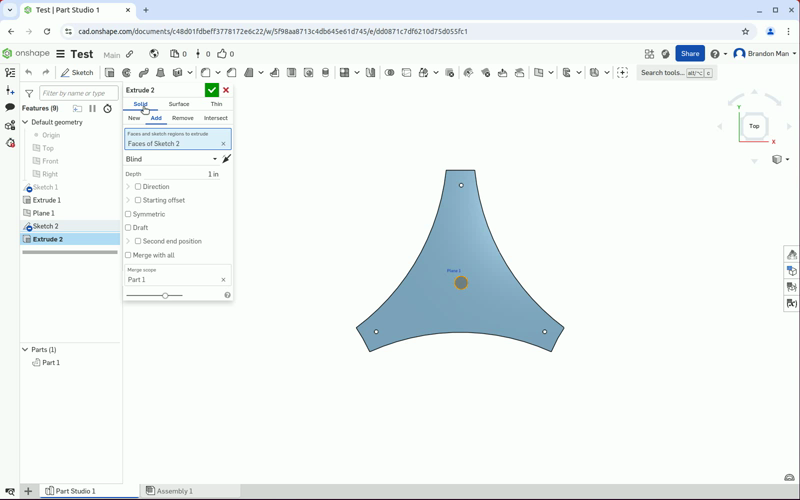
click(143, 106)
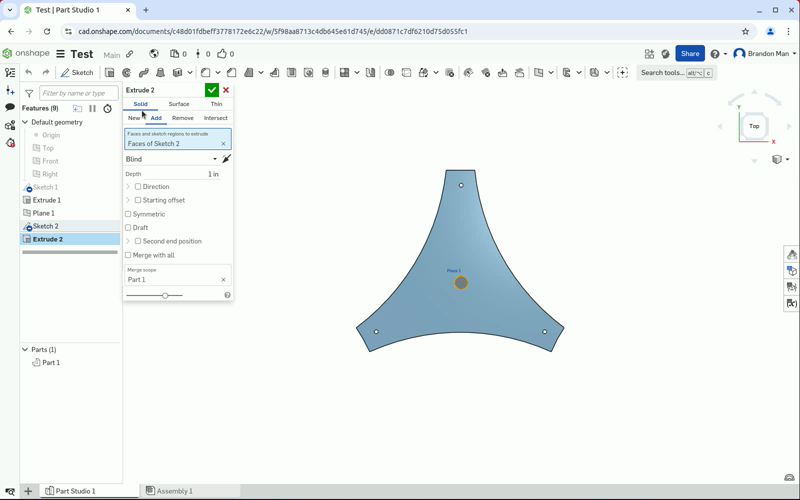
mouse_move(137, 120)
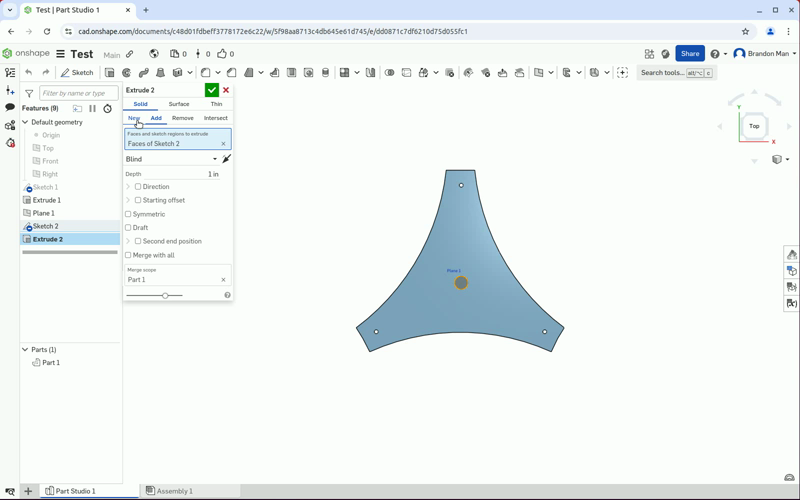
click(137, 120)
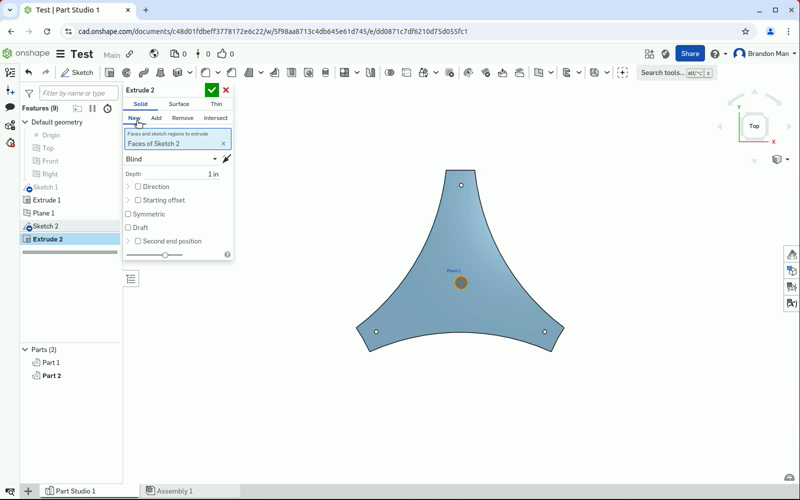
key(tab, 4)
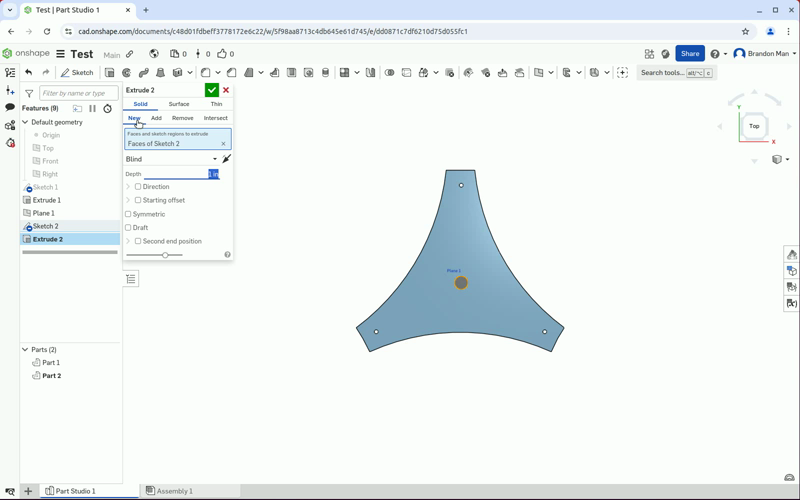
text(2.407)
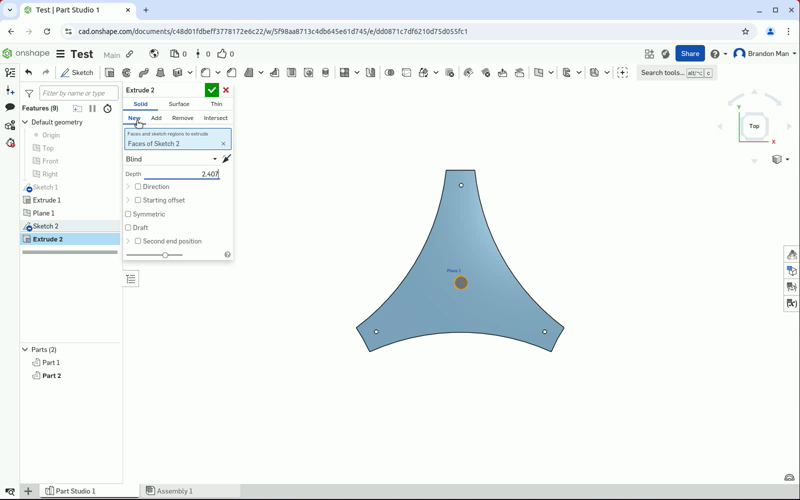
key(enter)
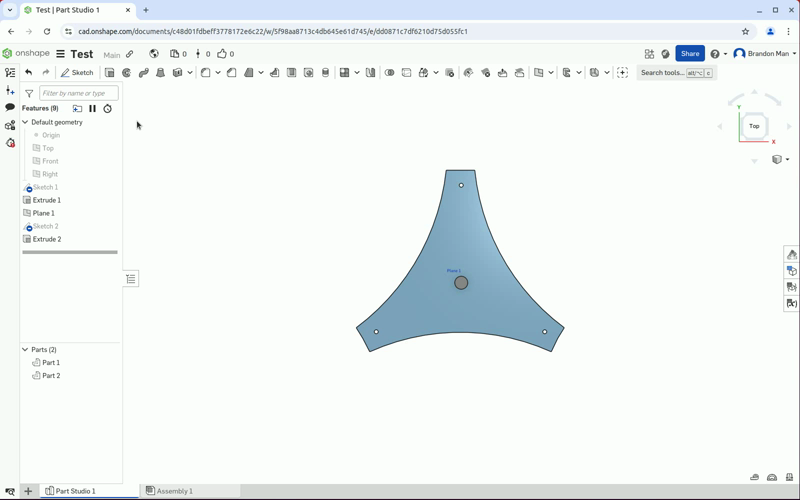
key(shift+h)
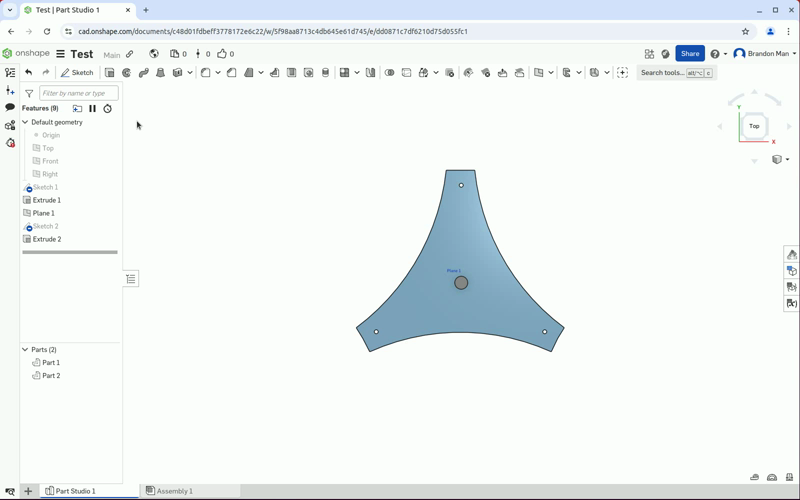
key(shift+h)
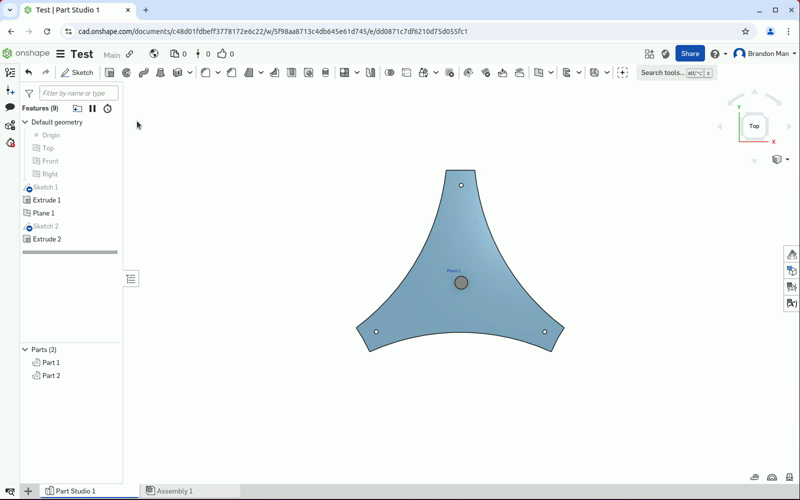
mouse_move(73, 189)
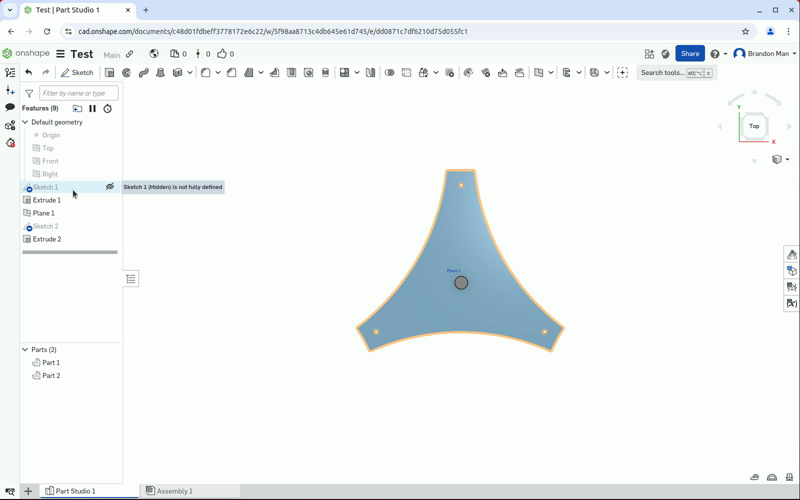
click(73, 189)
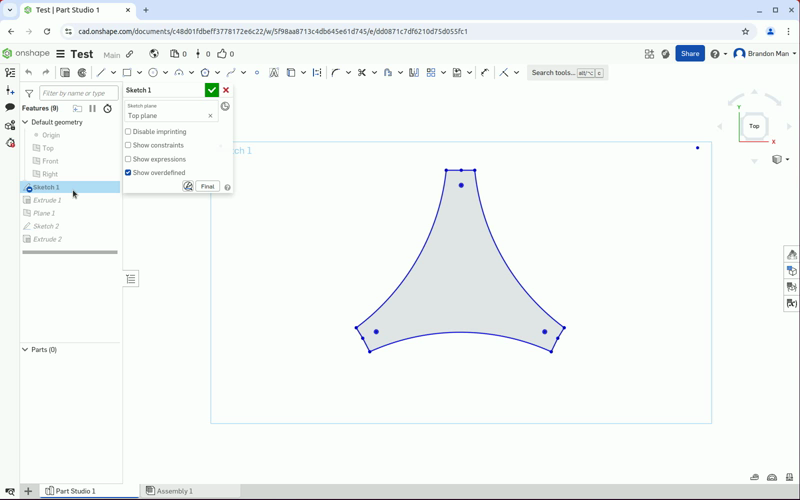
mouse_move(229, 92)
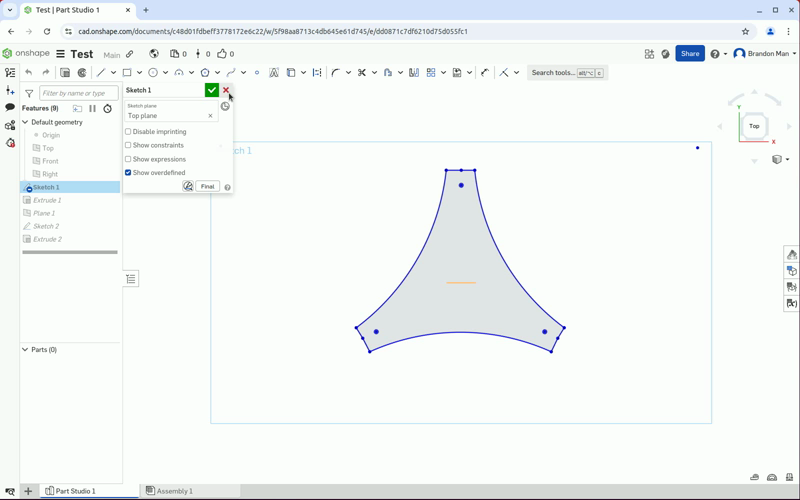
click(229, 92)
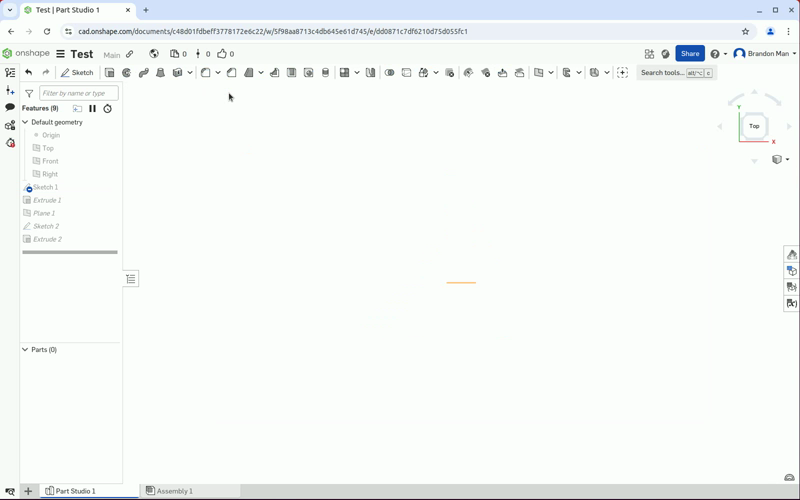
key(shift+s)
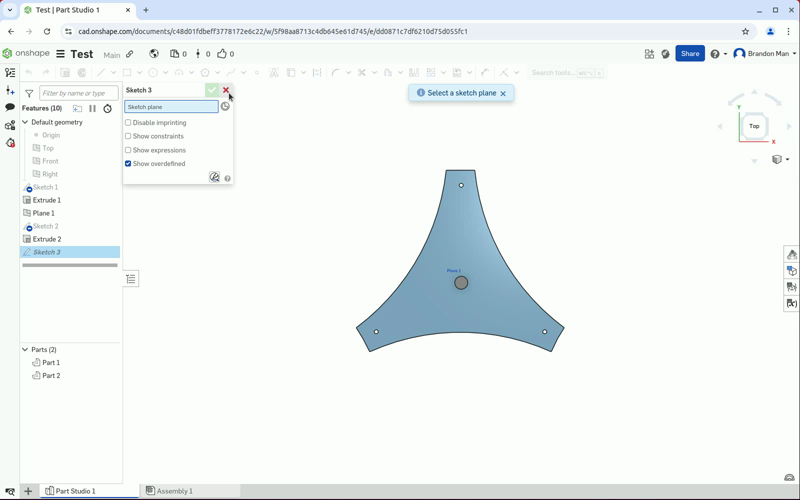
mouse_move(73, 215)
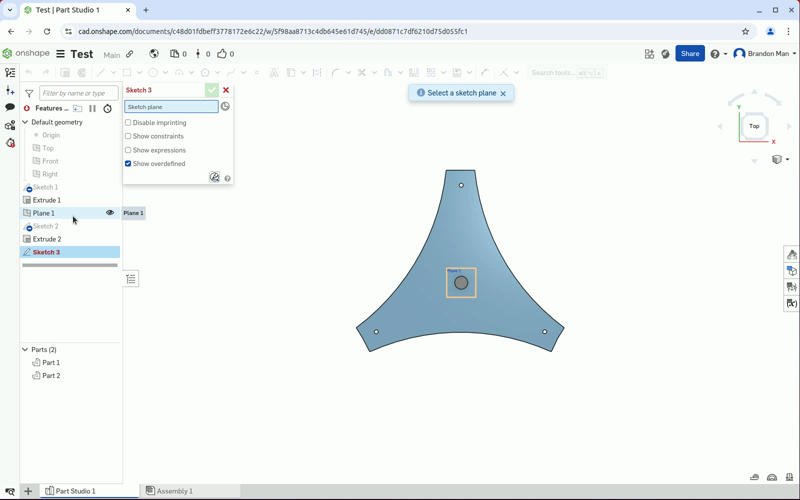
click(73, 215)
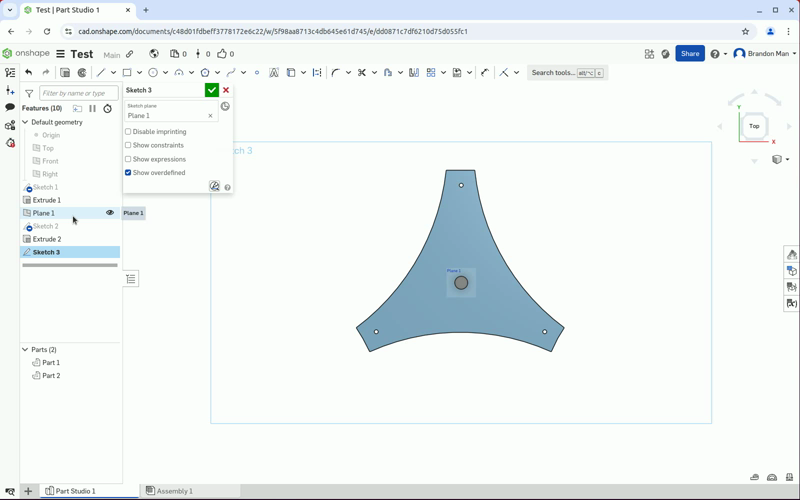
mouse_move(73, 352)
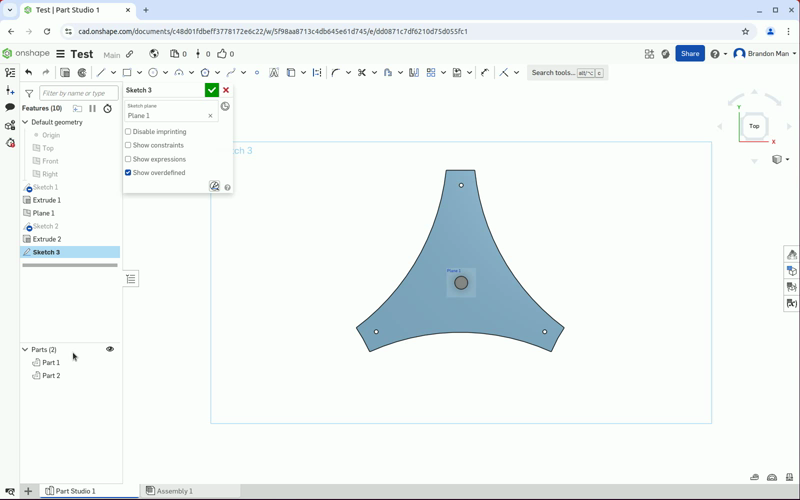
key(y)
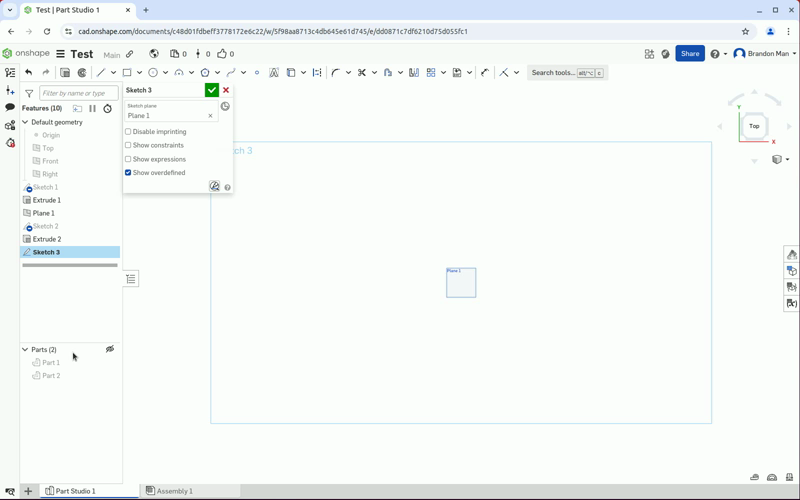
key(c)
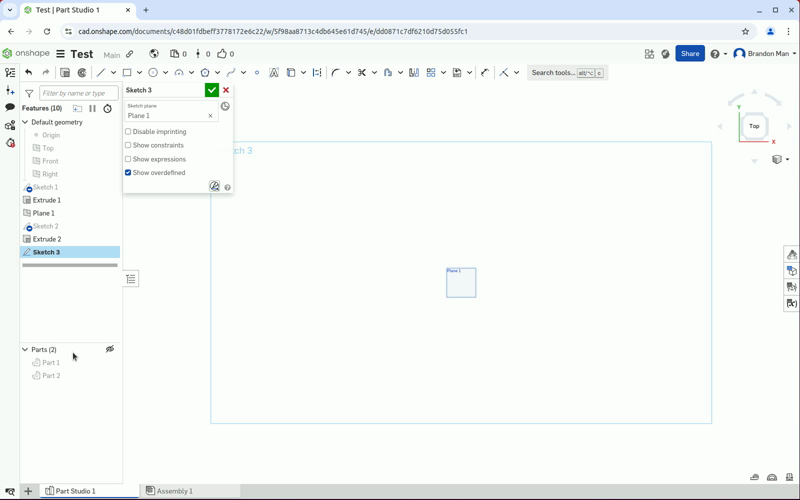
key_down(shift)
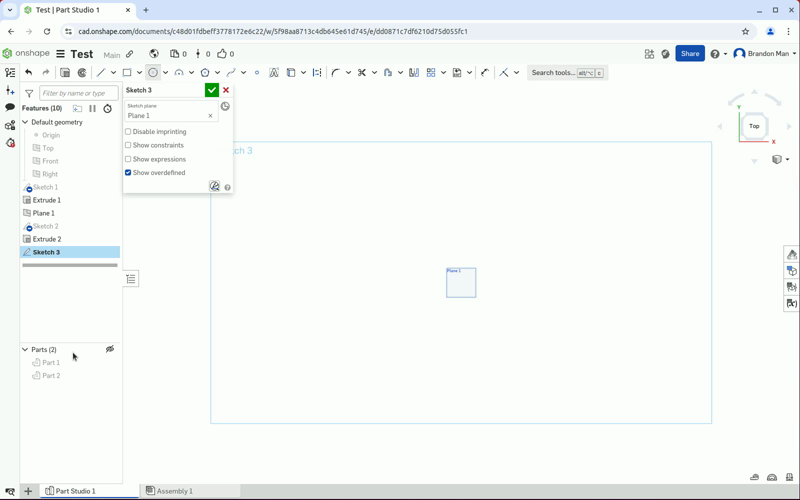
mouse_move(461, 282)
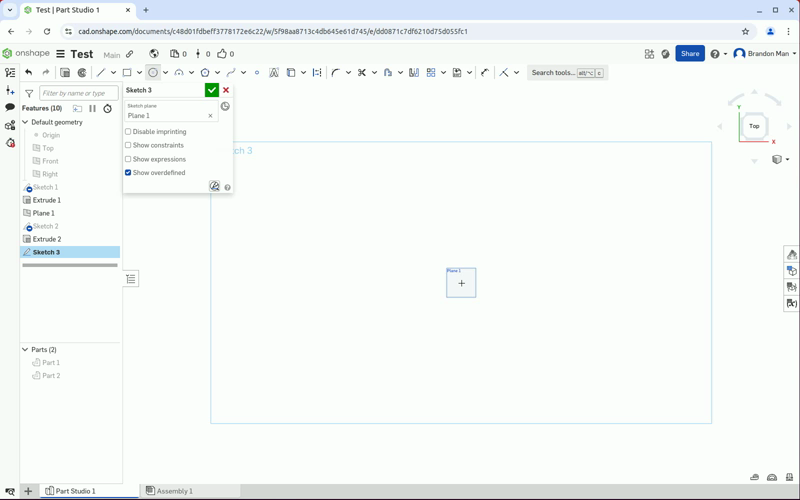
click(461, 282)
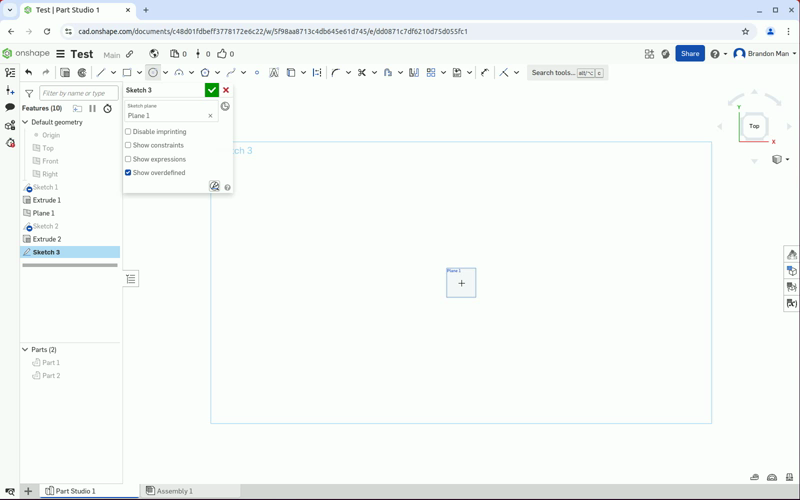
key_up(shift)
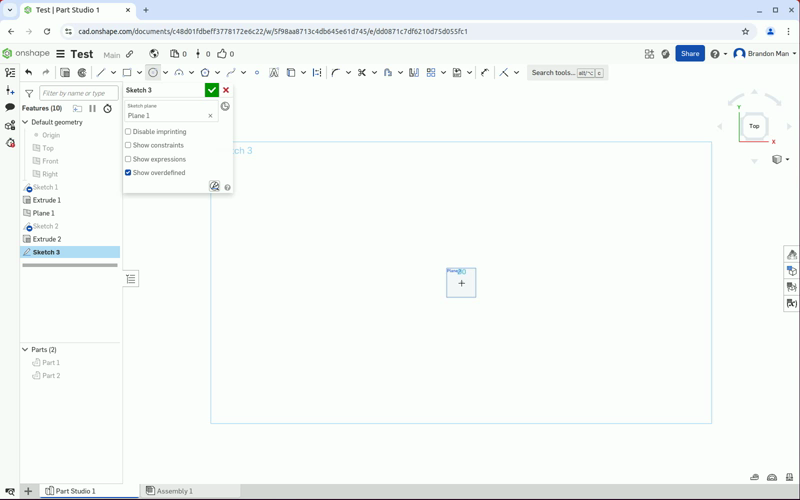
mouse_move(471, 282)
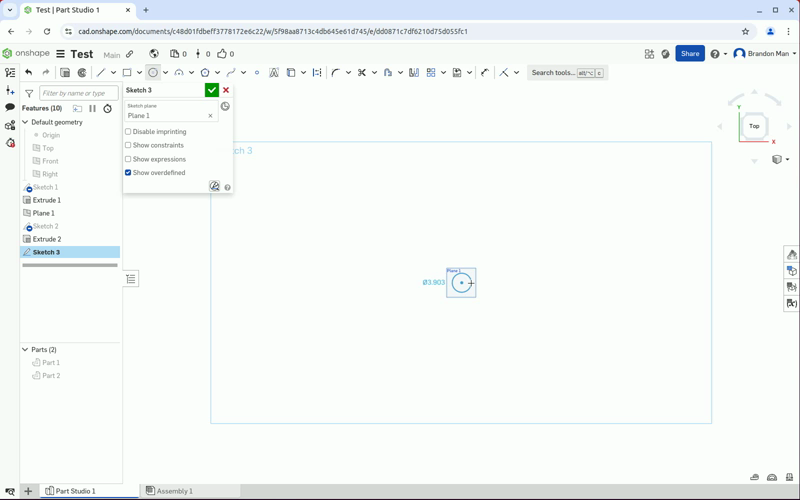
click(471, 282)
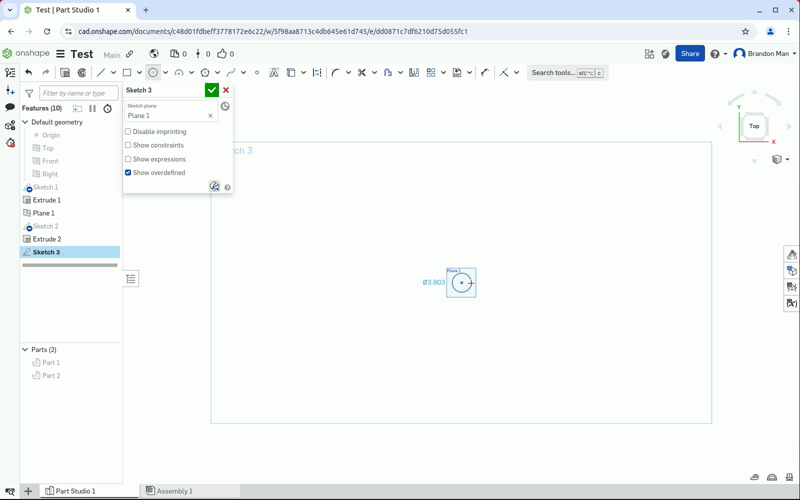
key(esc)
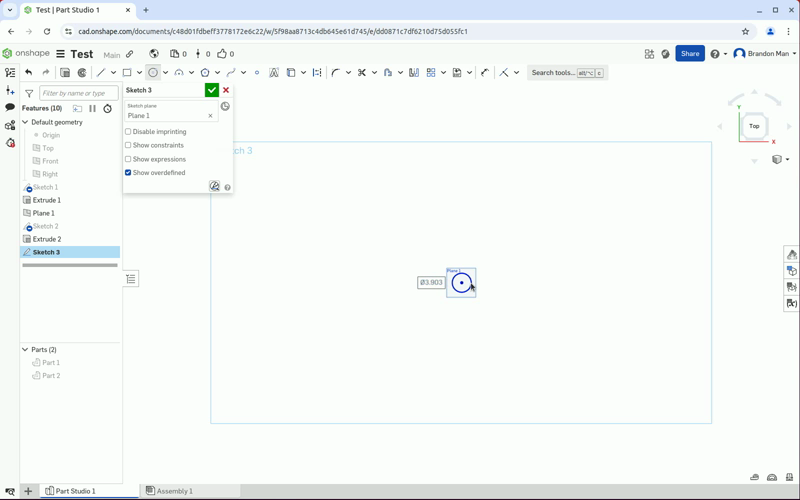
key(c)
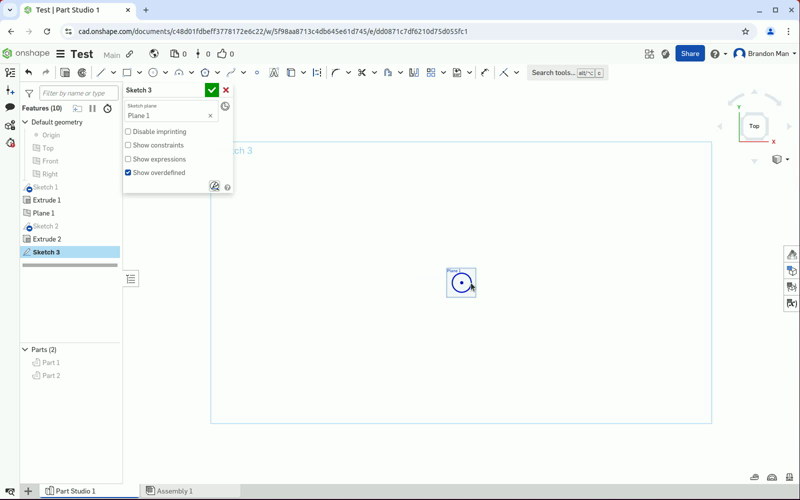
key_down(shift)
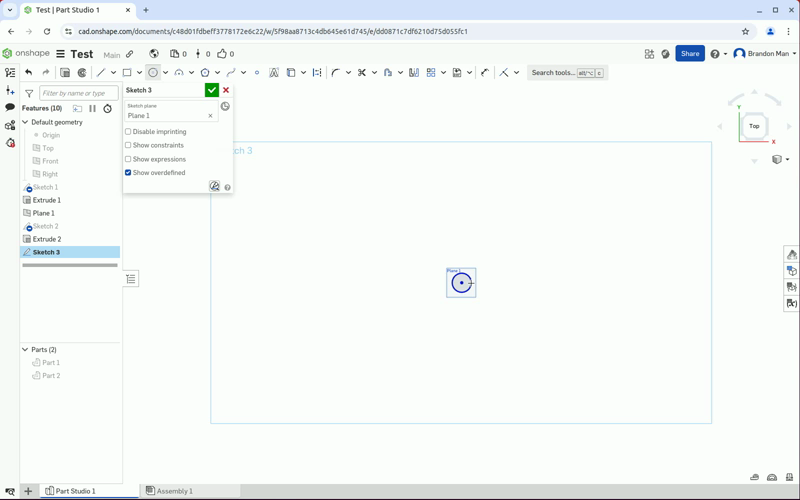
mouse_move(461, 282)
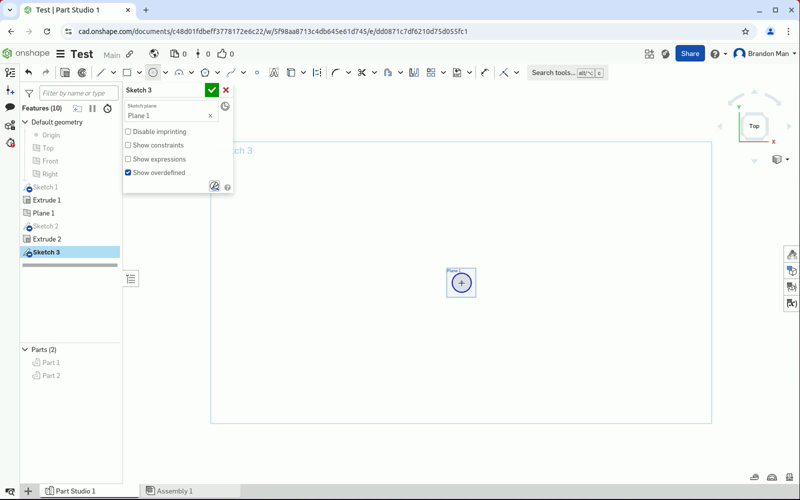
click(461, 282)
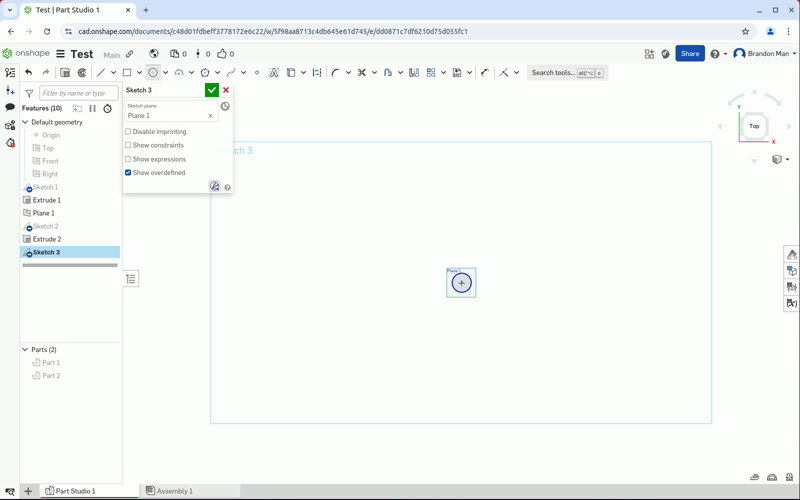
key_up(shift)
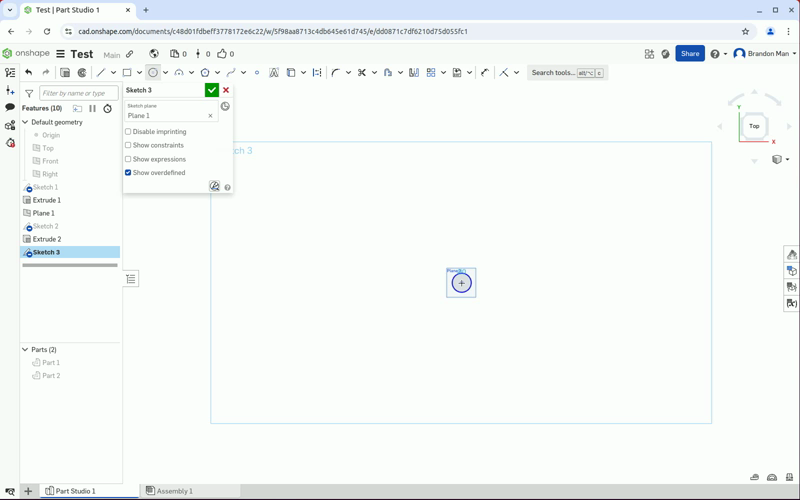
mouse_move(468, 282)
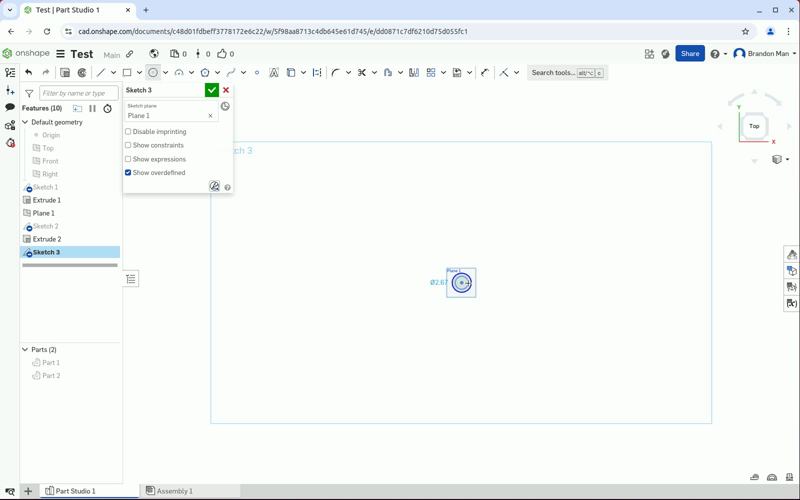
scroll(6)
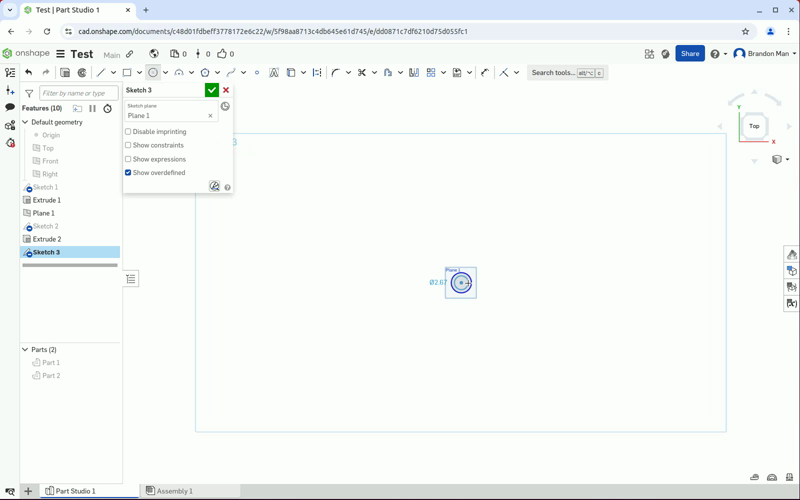
scroll(6)
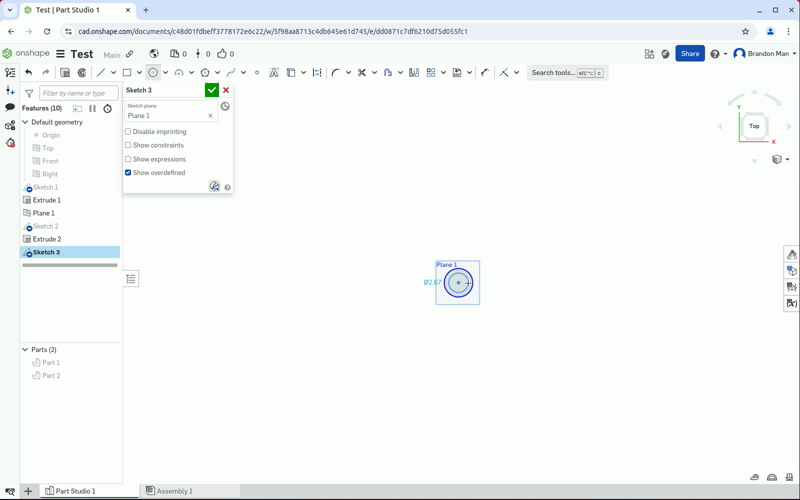
scroll(6)
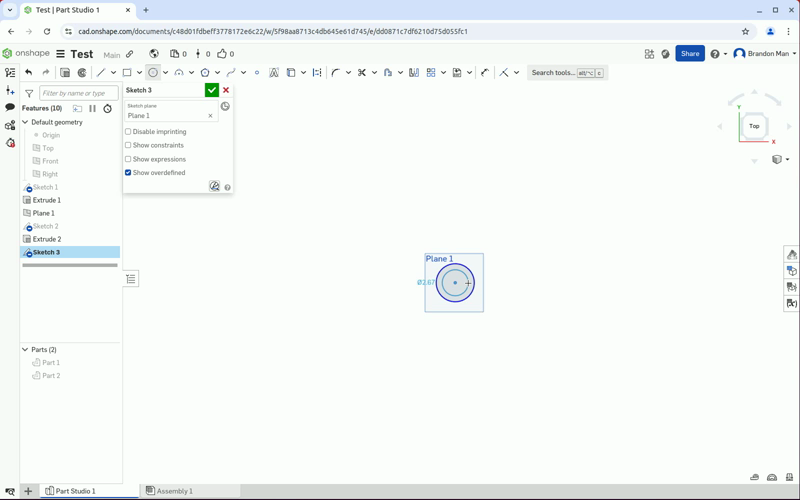
scroll(6)
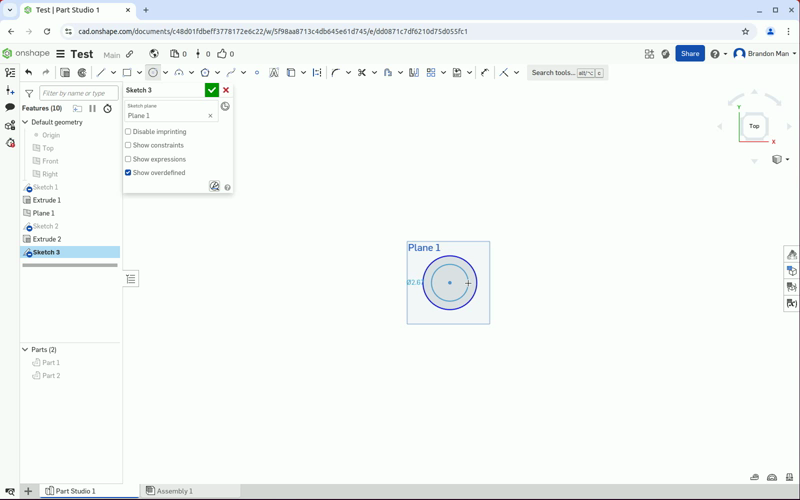
scroll(6)
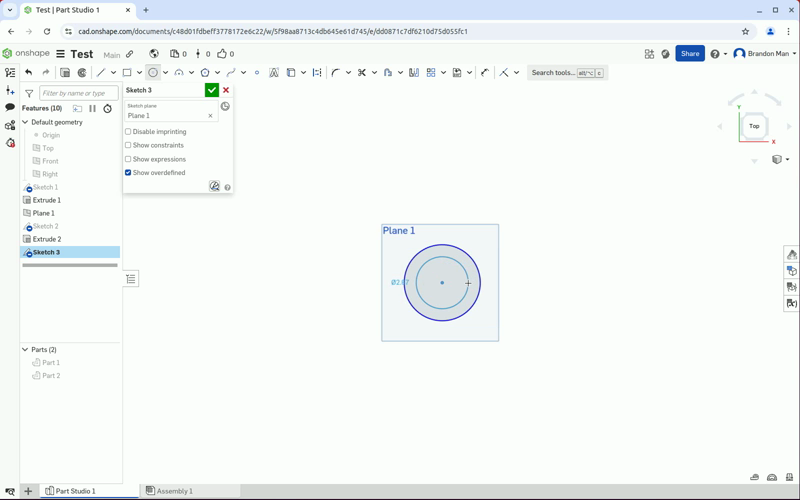
scroll(6)
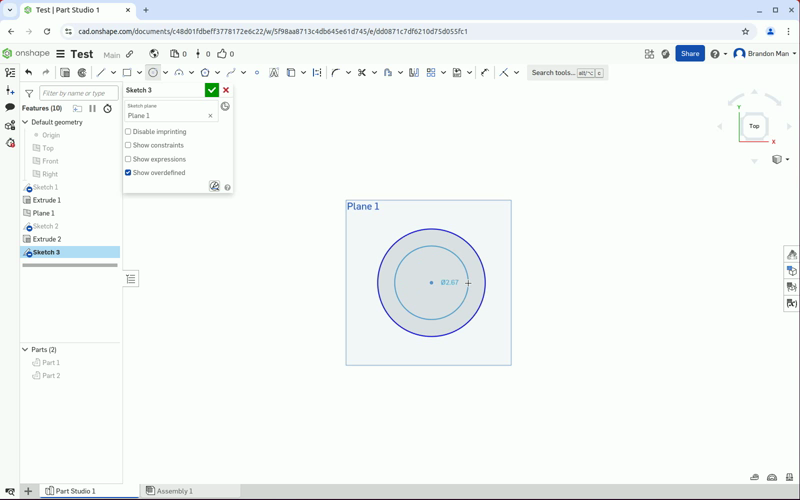
scroll(6)
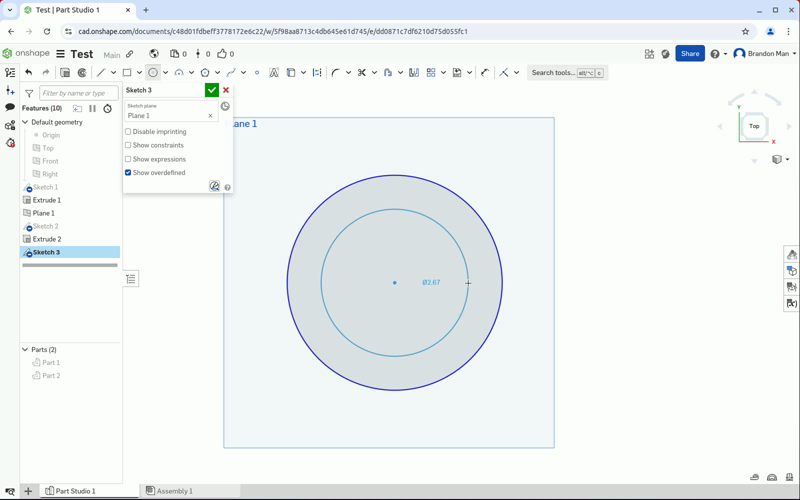
click(468, 282)
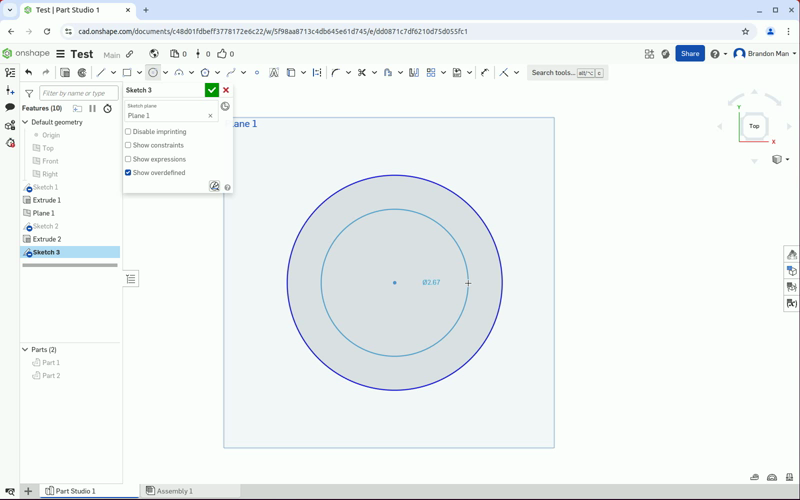
scroll(-6)
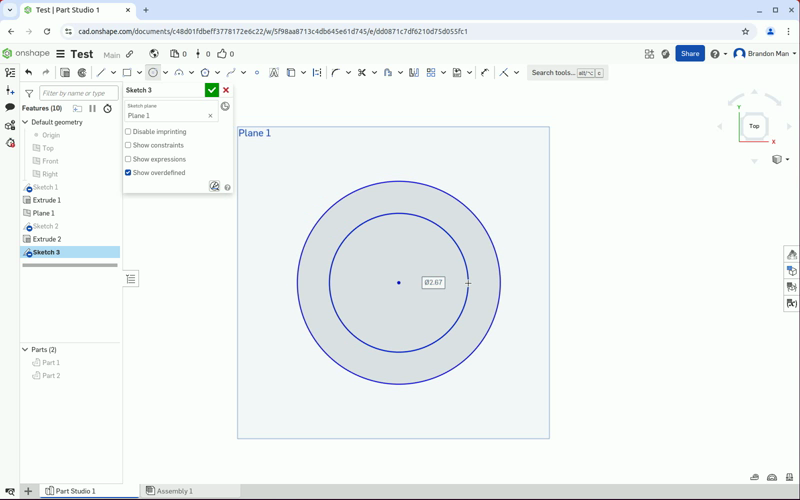
scroll(-6)
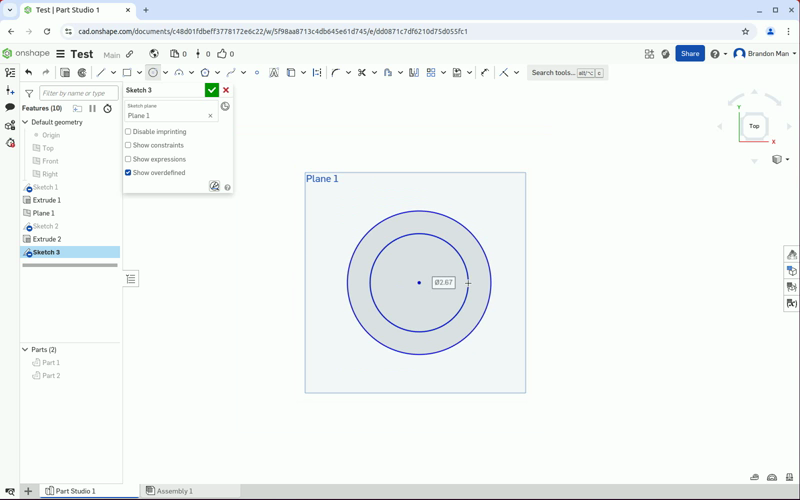
scroll(-6)
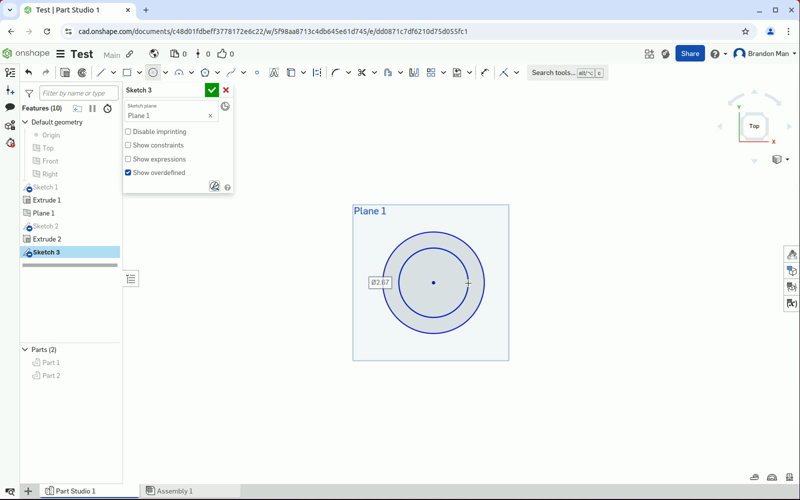
scroll(-6)
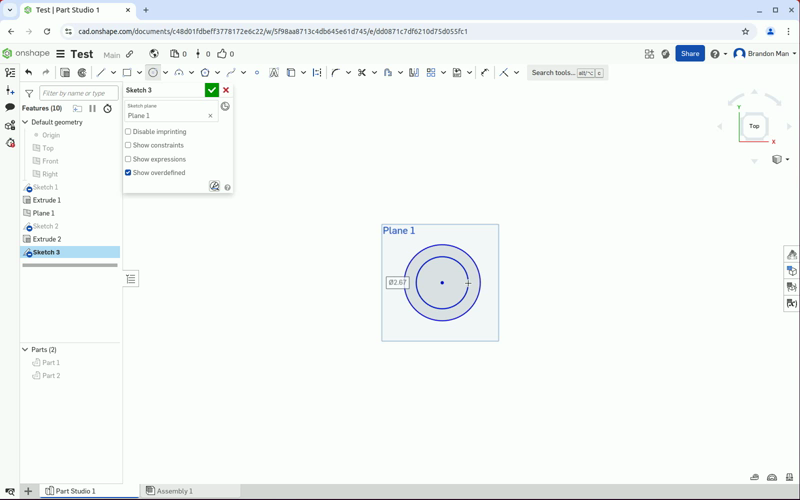
scroll(-6)
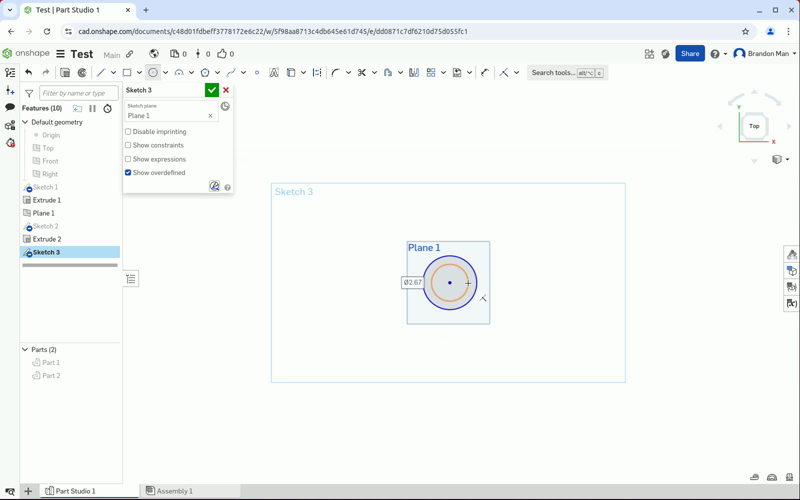
scroll(-6)
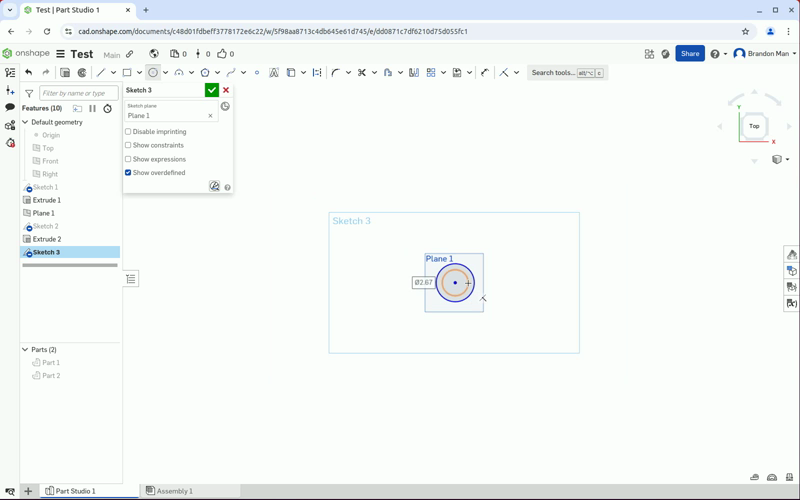
scroll(-6)
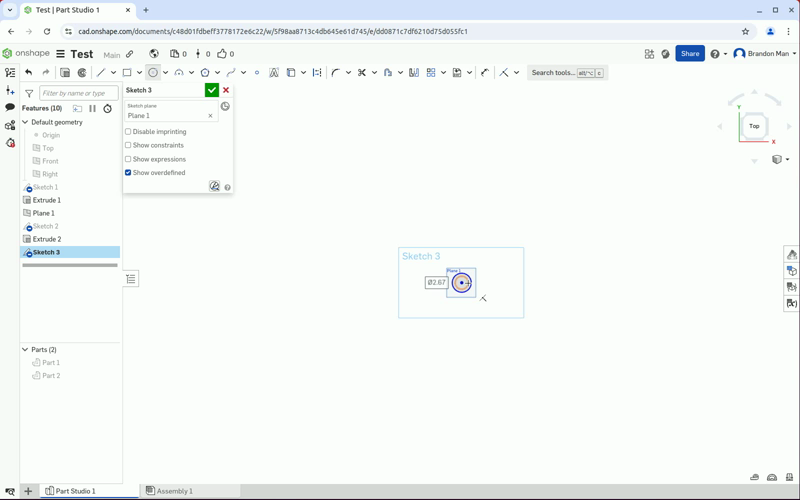
key(esc)
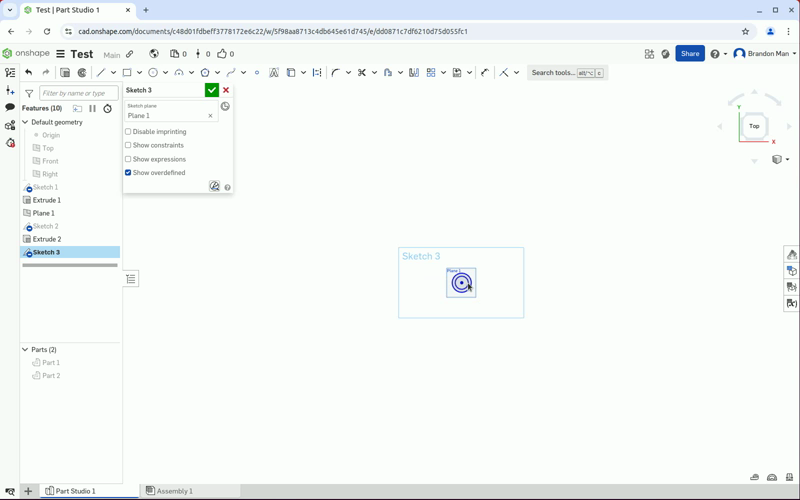
mouse_move(467, 286)
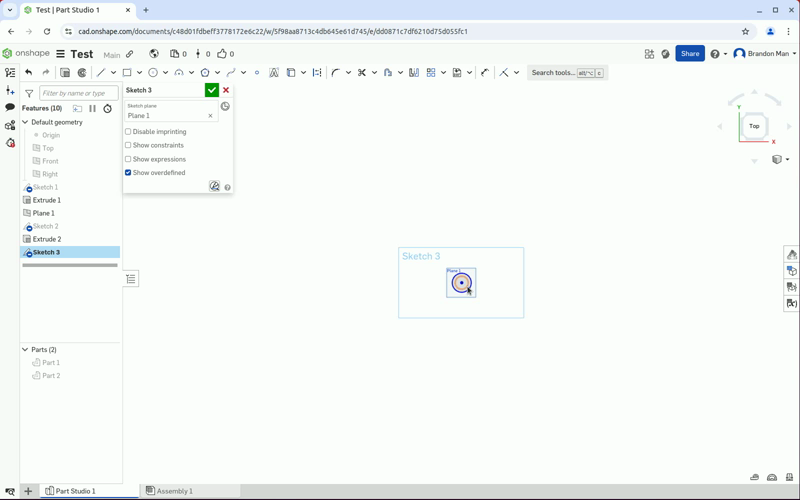
scroll(6)
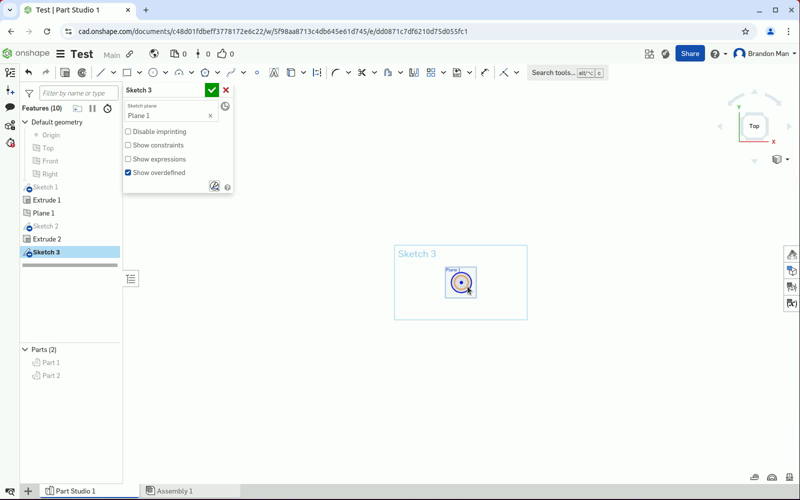
scroll(6)
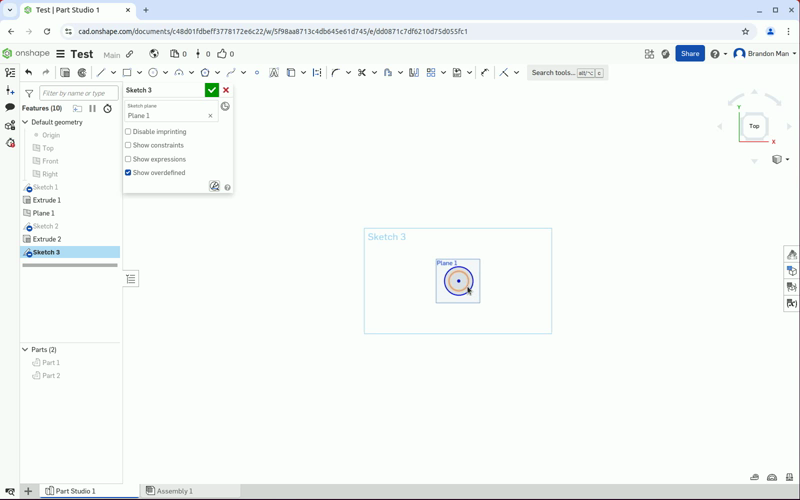
scroll(6)
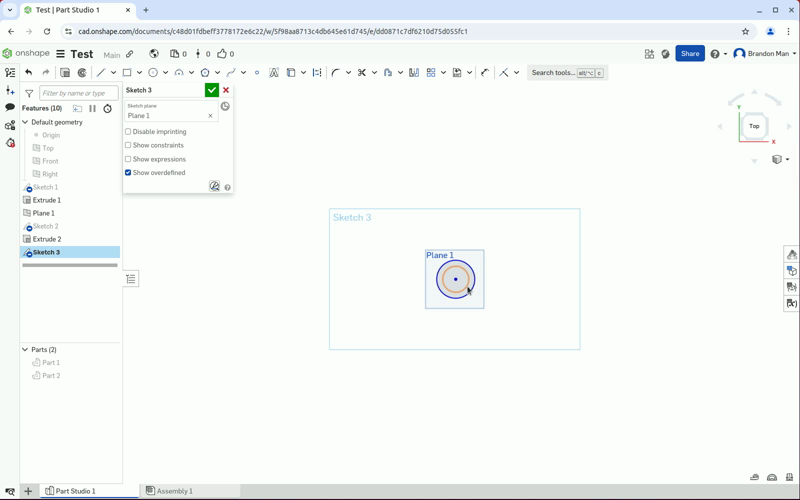
scroll(6)
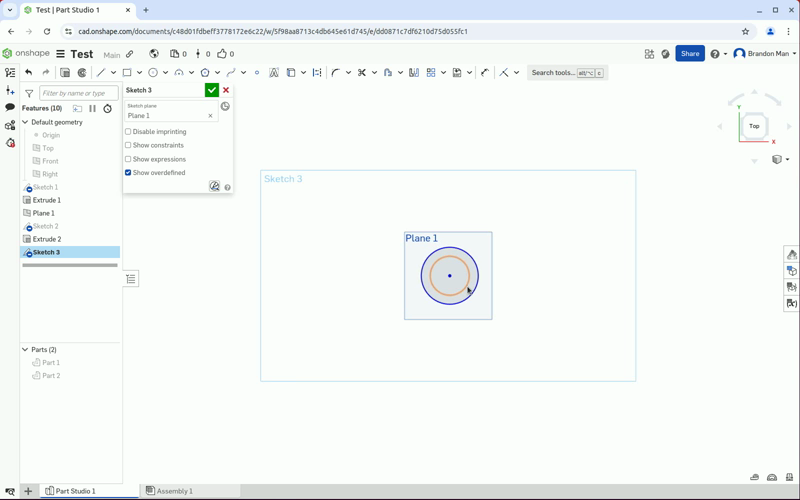
scroll(6)
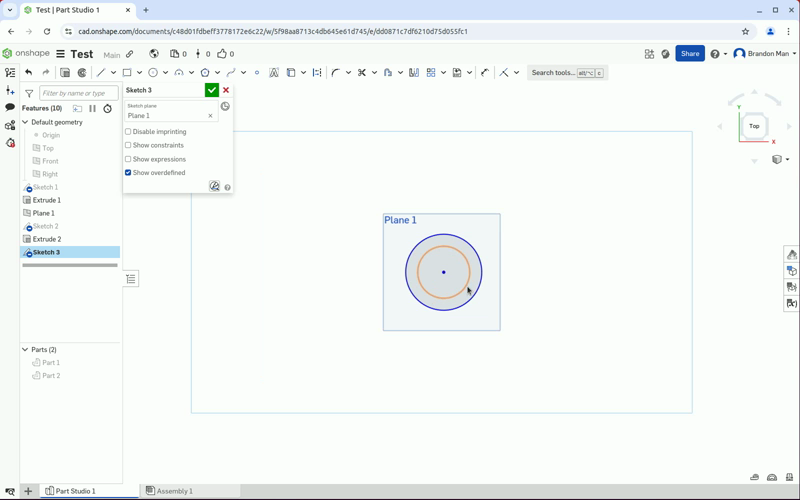
scroll(6)
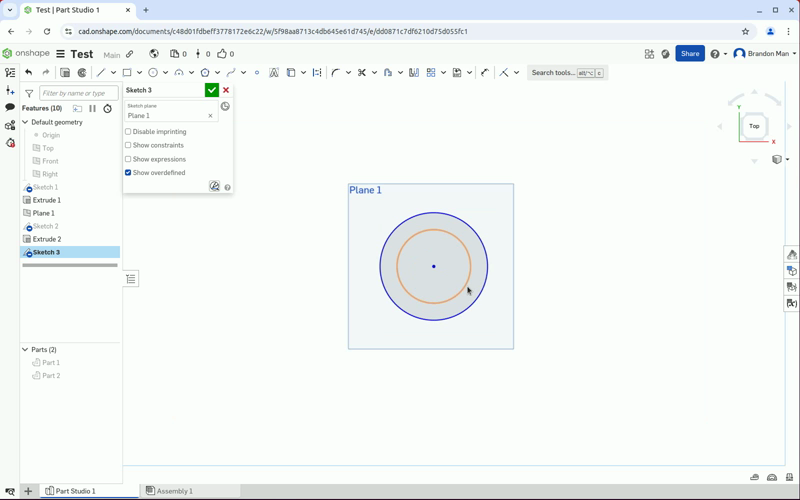
scroll(6)
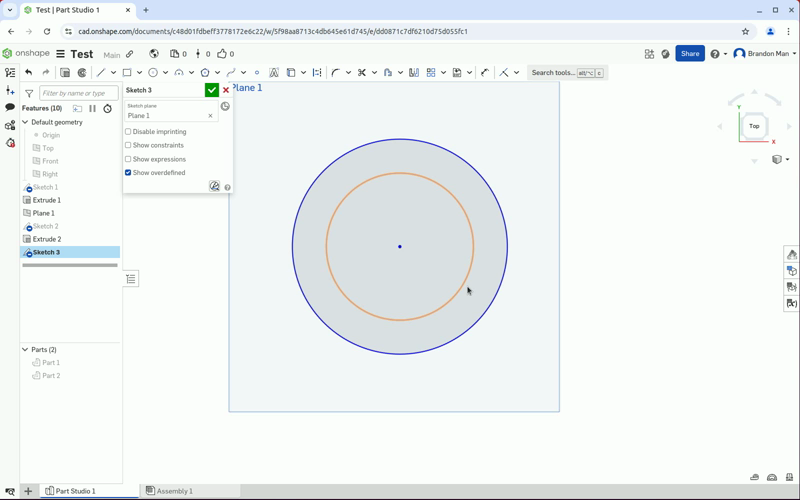
click(467, 286)
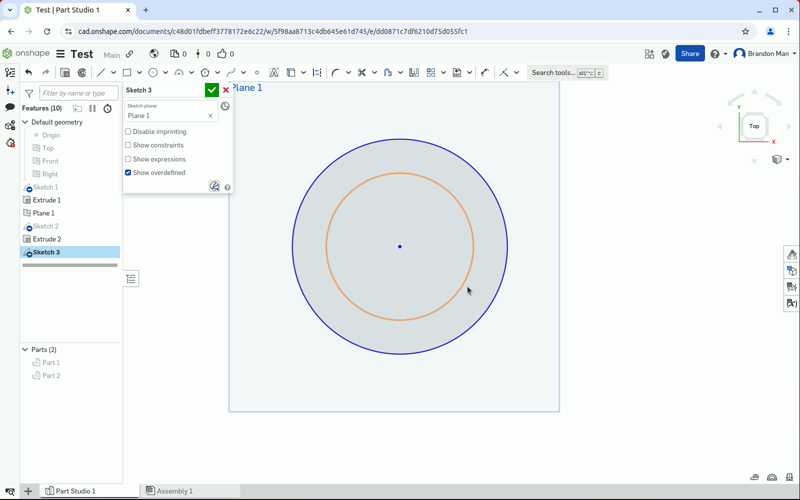
scroll(-6)
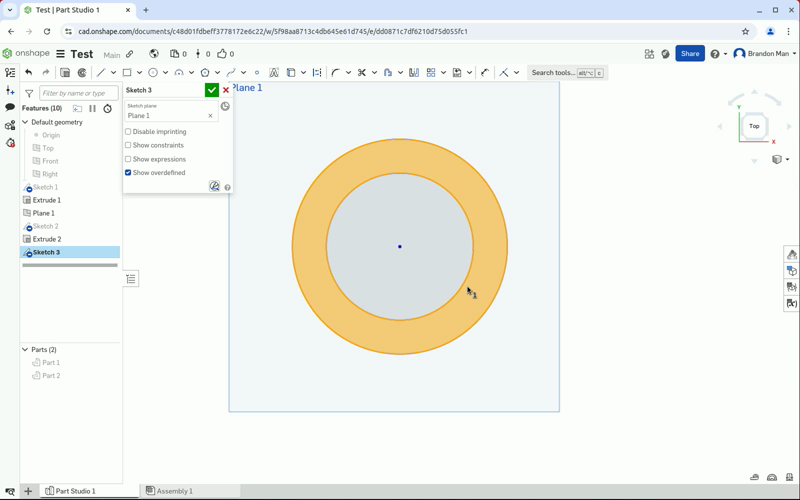
scroll(-6)
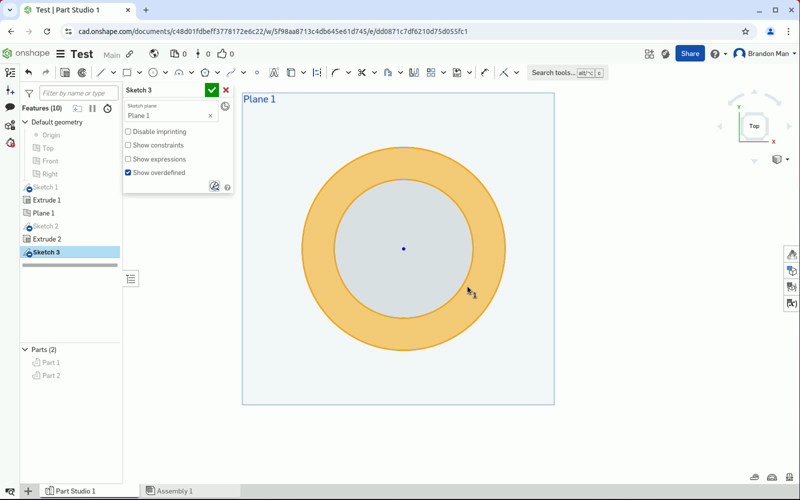
scroll(-6)
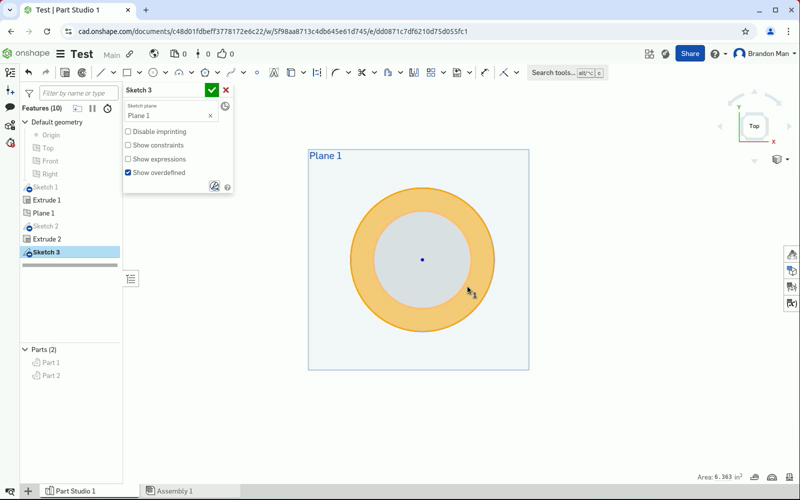
scroll(-6)
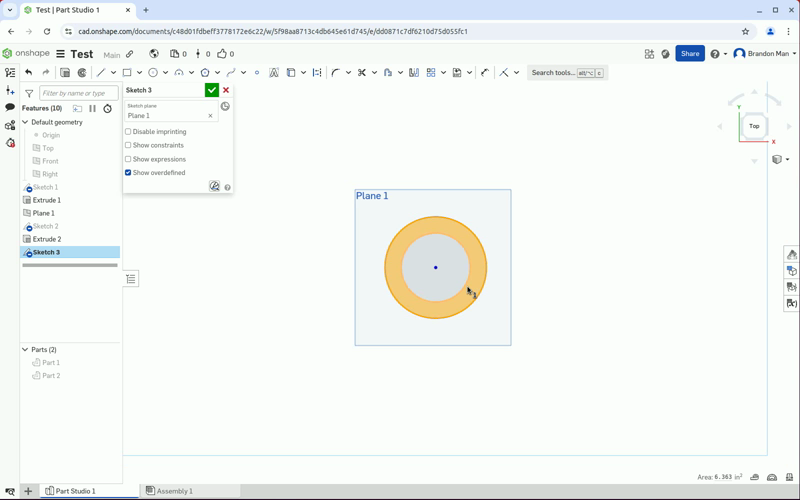
scroll(-6)
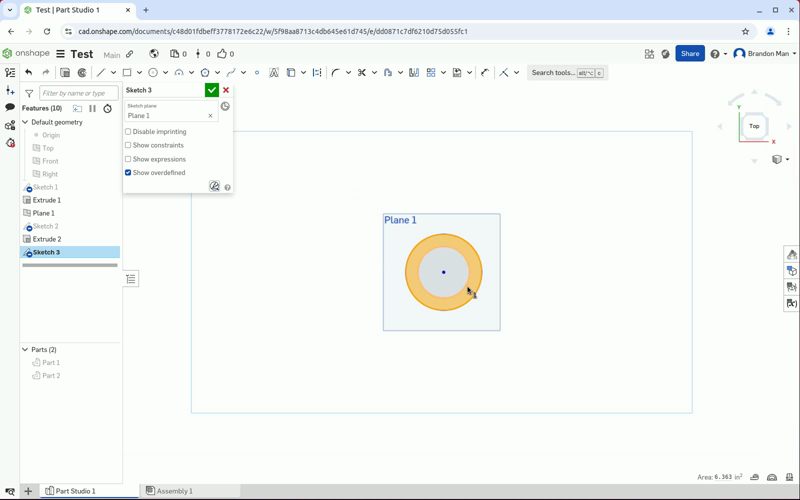
scroll(-6)
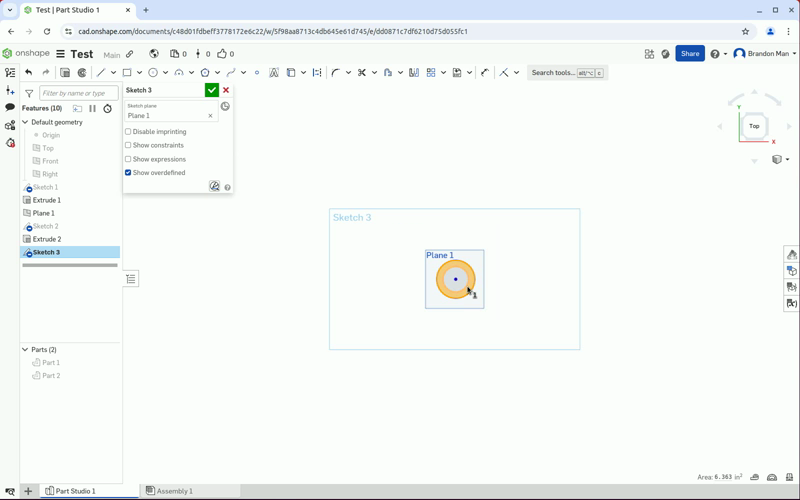
scroll(-6)
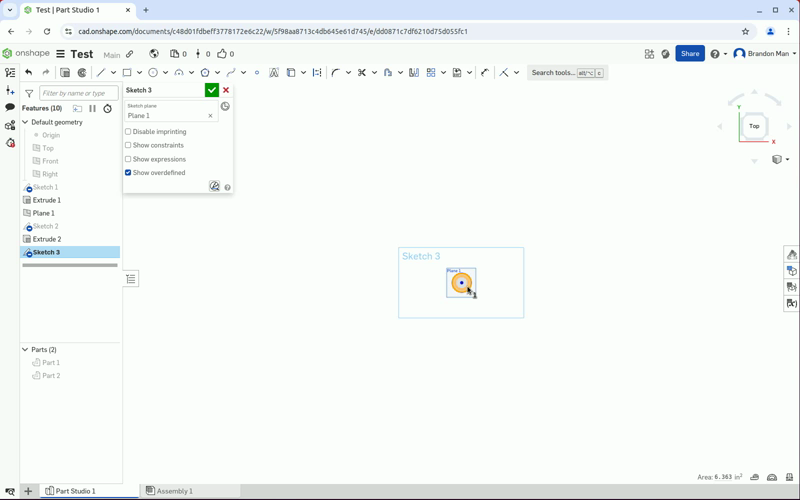
mouse_move(73, 352)
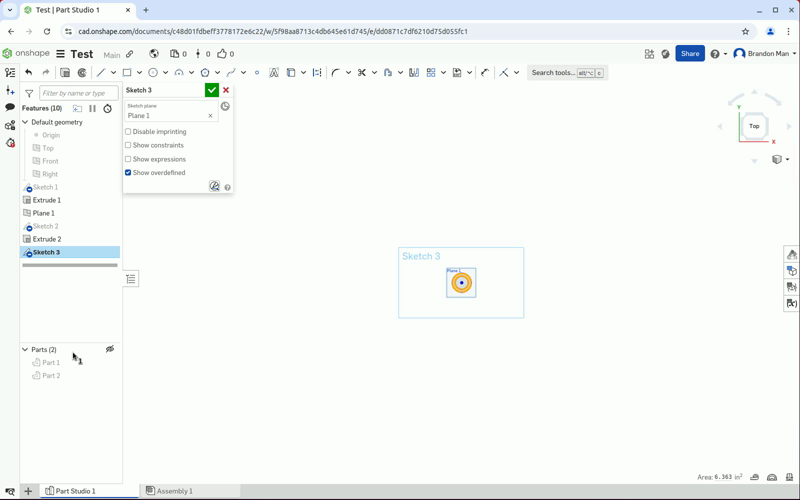
key(shift+y)
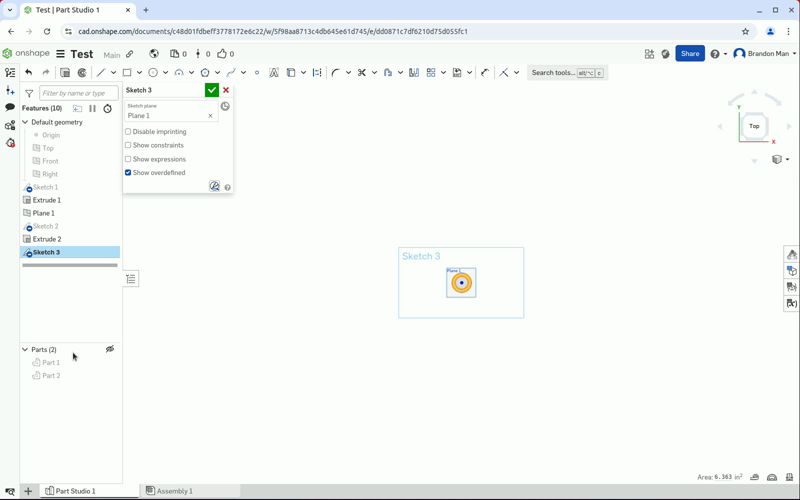
key(shift+e)
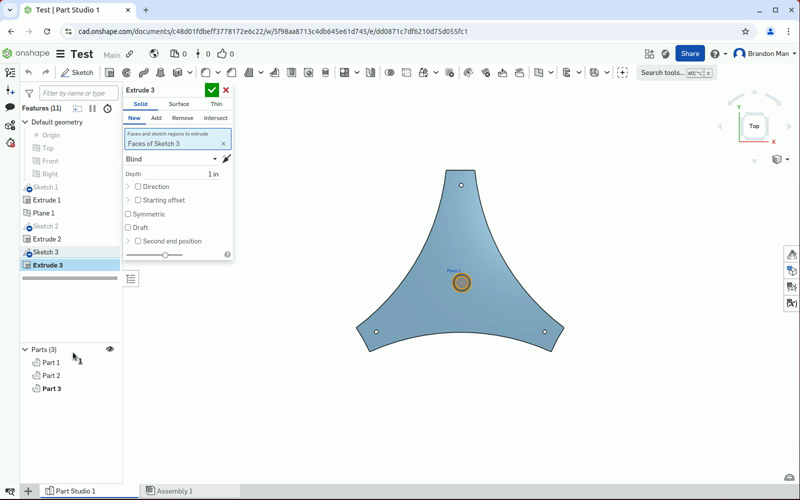
mouse_move(143, 106)
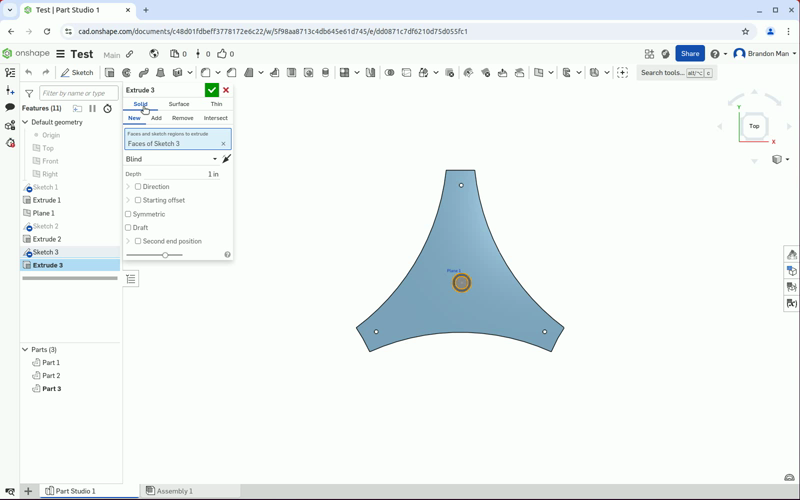
click(143, 106)
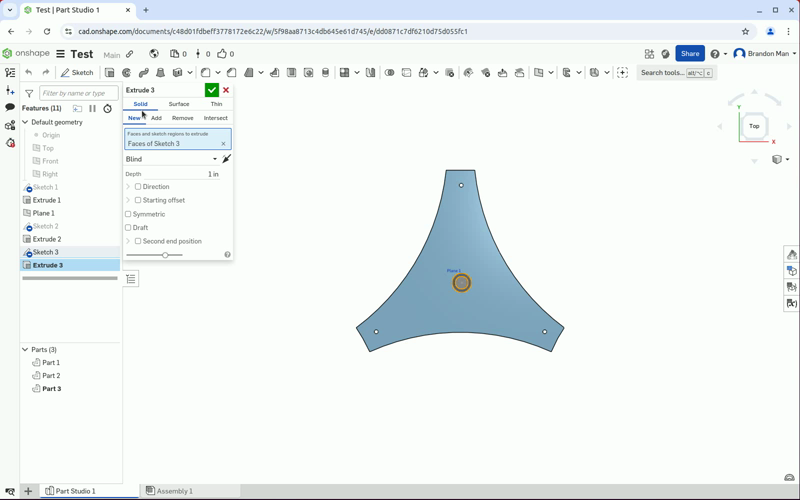
mouse_move(137, 120)
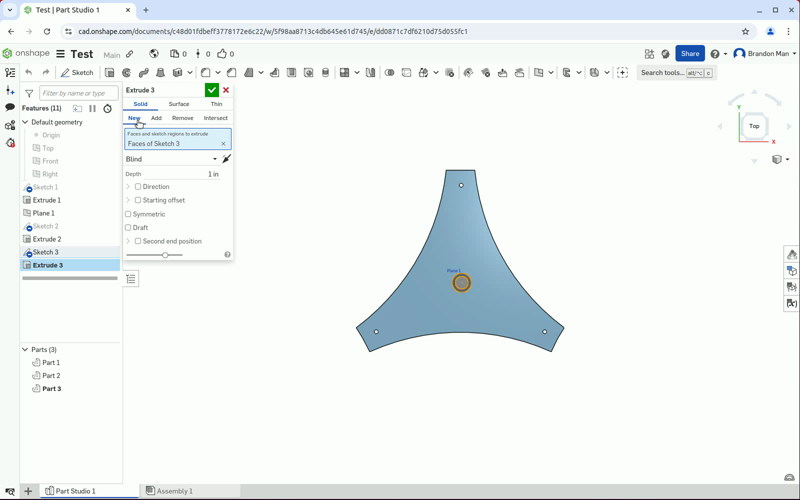
click(137, 120)
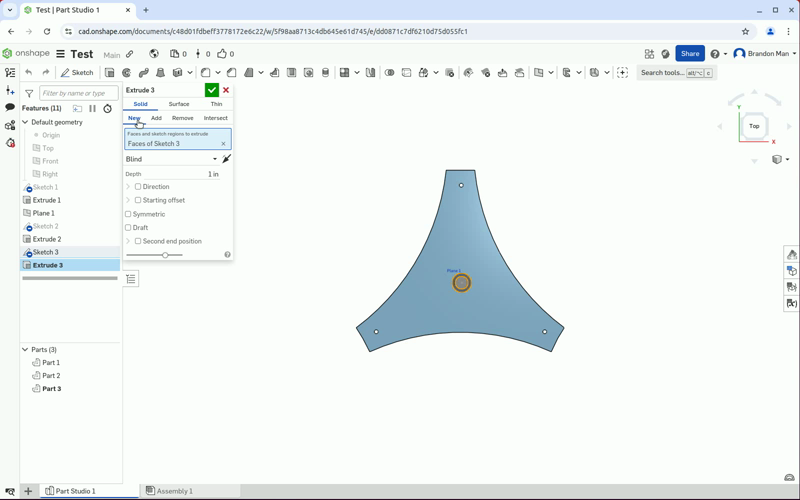
key(tab, 4)
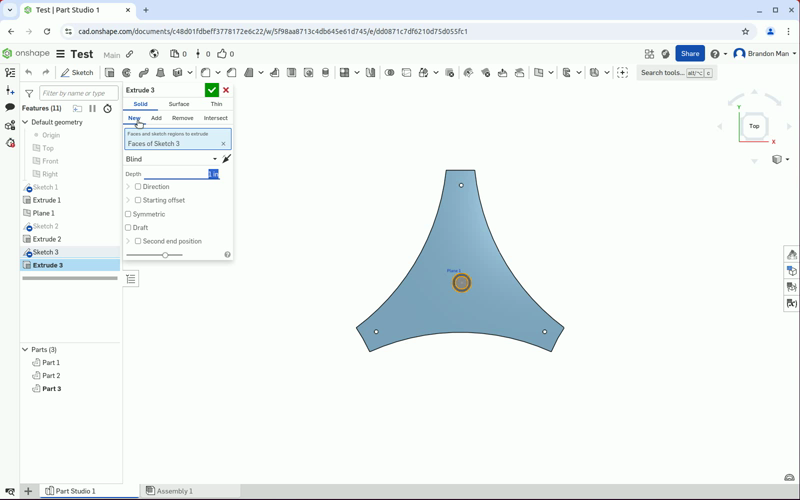
text(0.241)
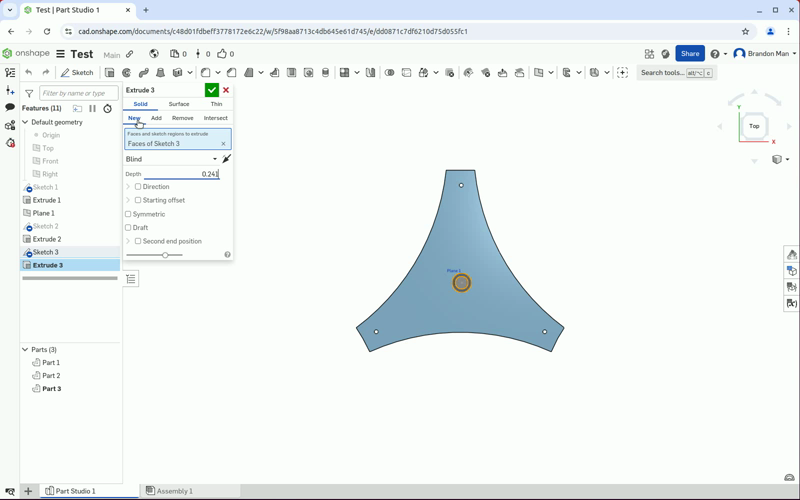
key(enter)
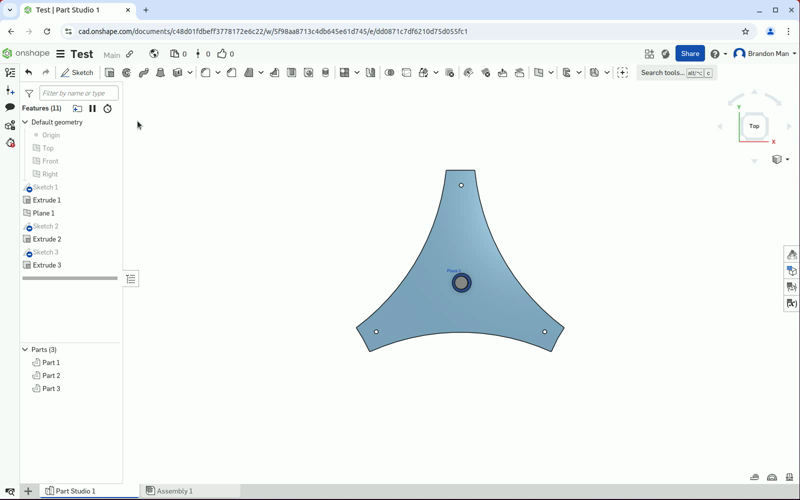
key(shift+h)
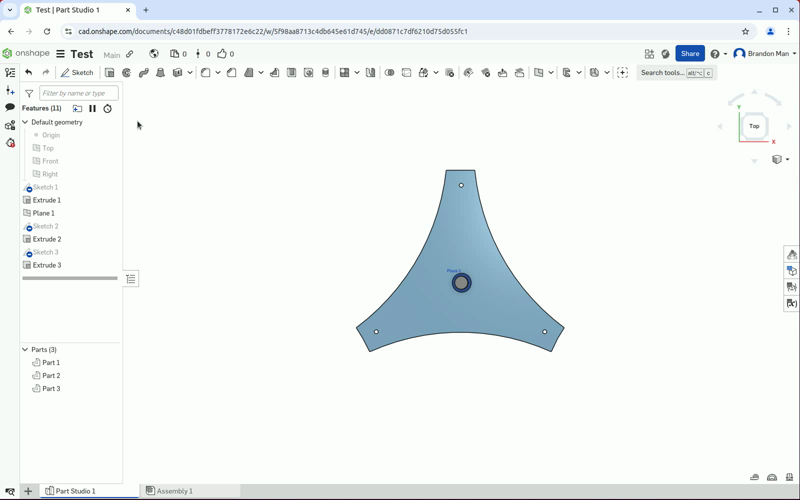
key(shift+h)
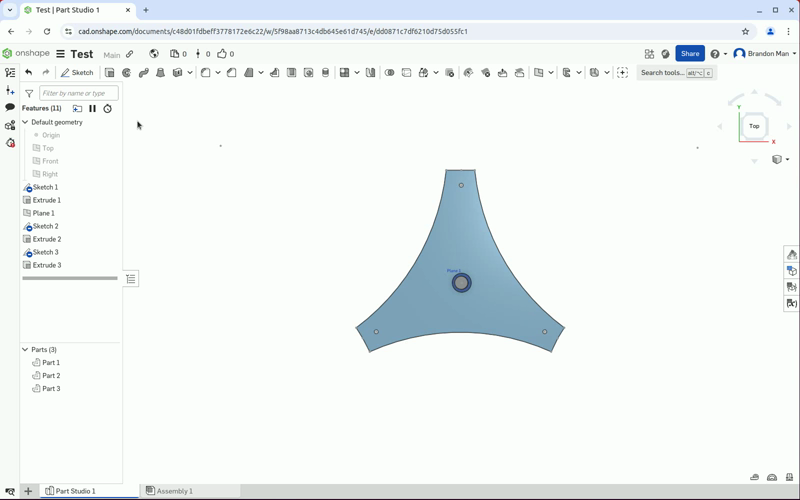
key(shift+7)
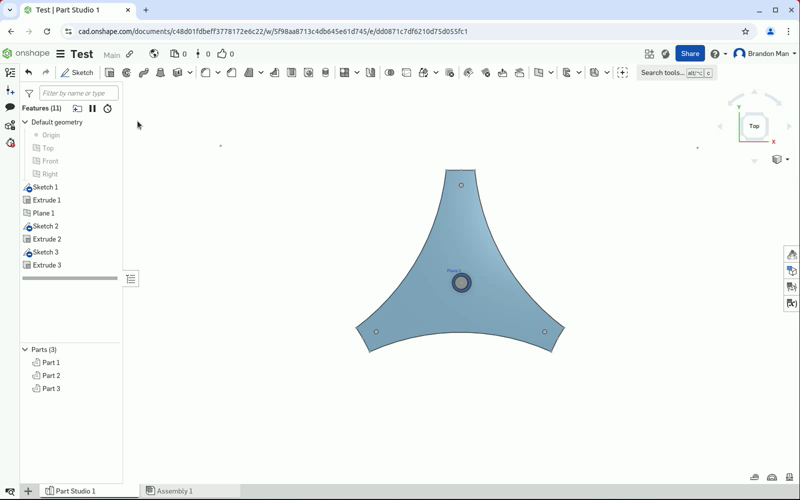
key(up, 3)
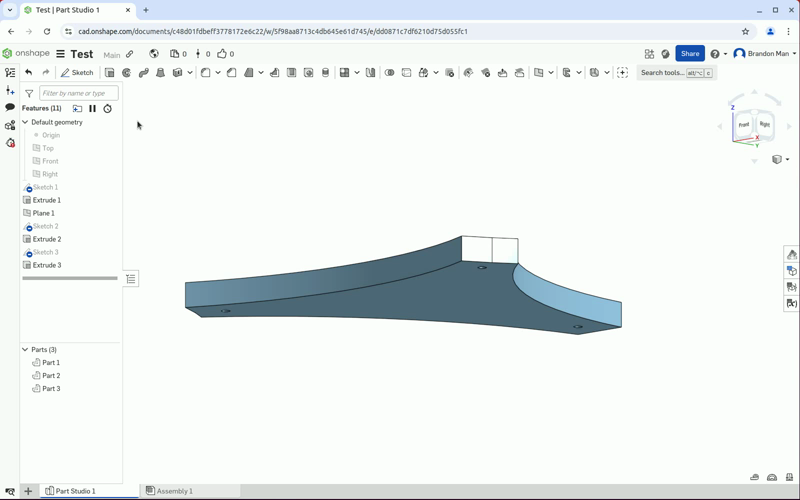
key(left, 3)
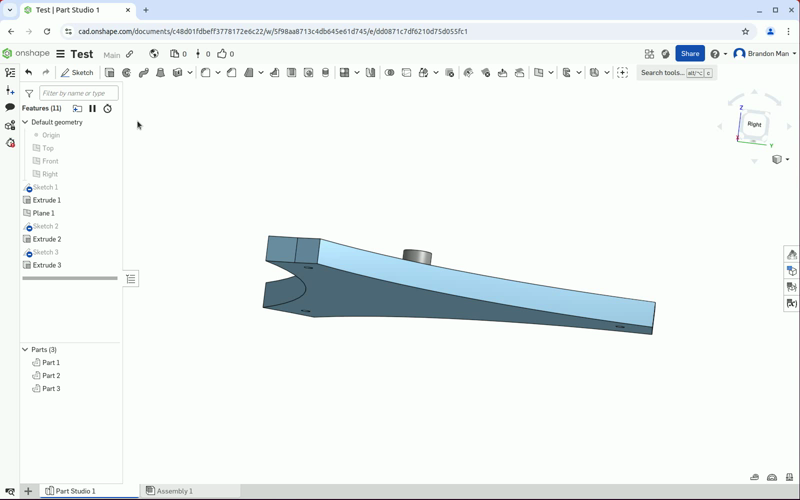
key(right, 3)
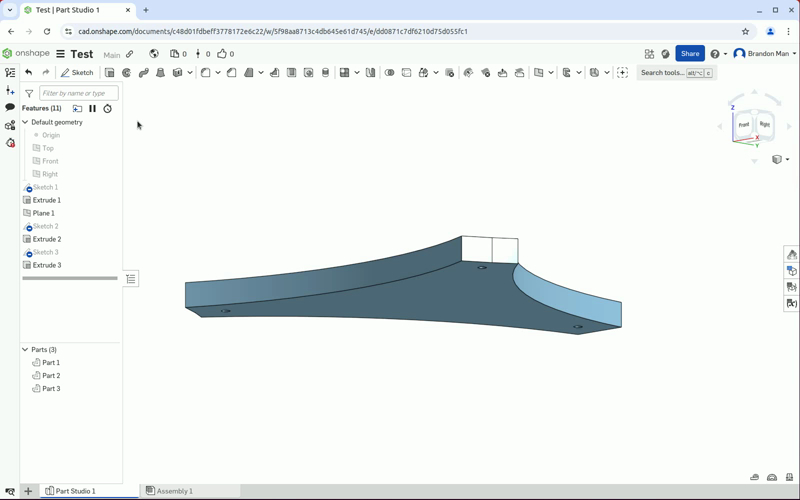
key(down, 3)
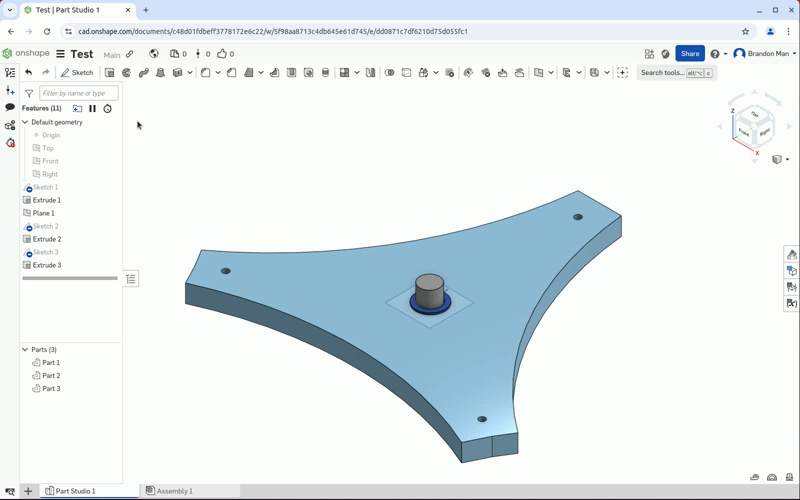
mouse_move(73, 189)
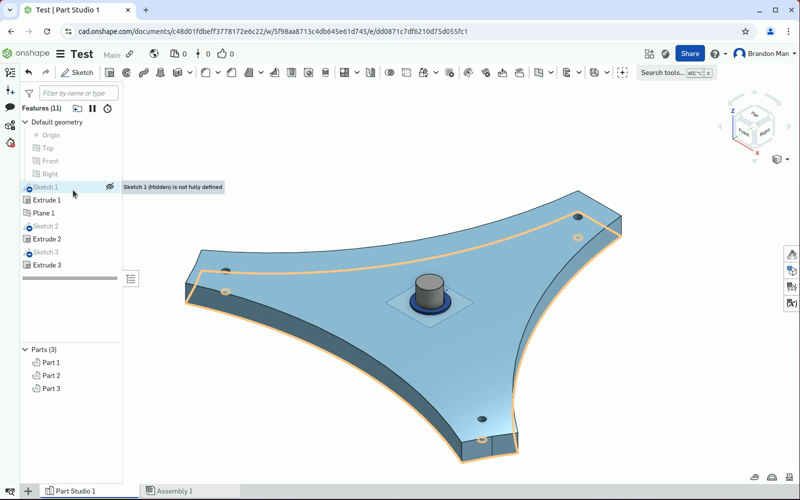
click(73, 189)